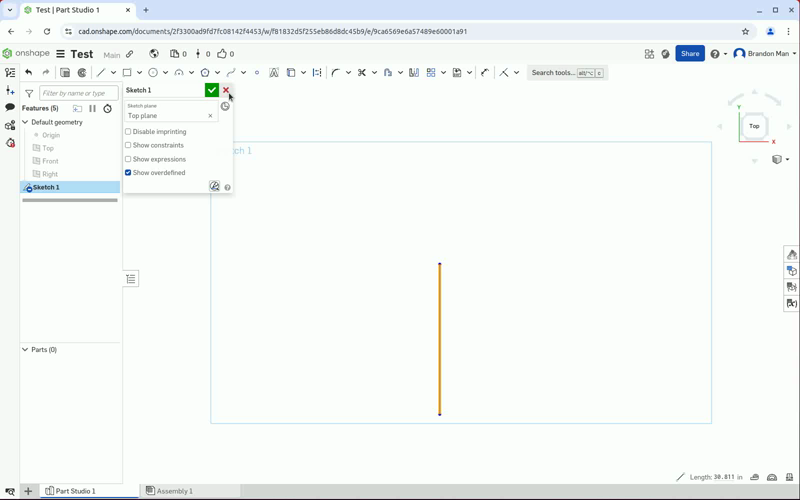
key(shift+h)
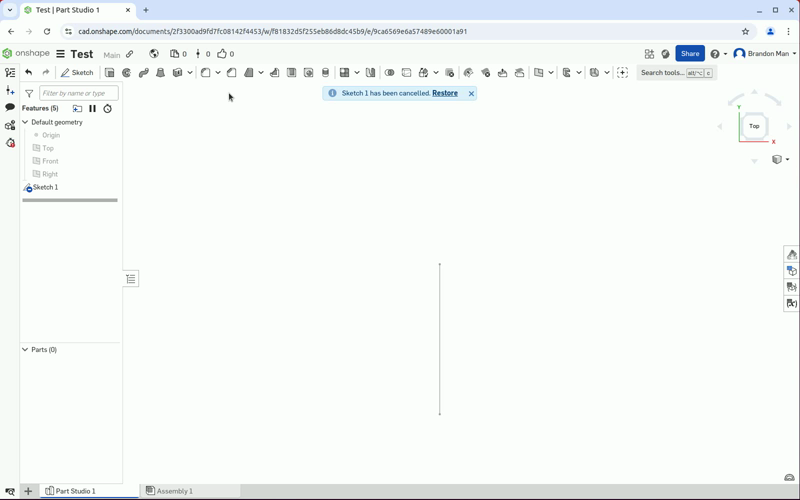
mouse_move(73, 352)
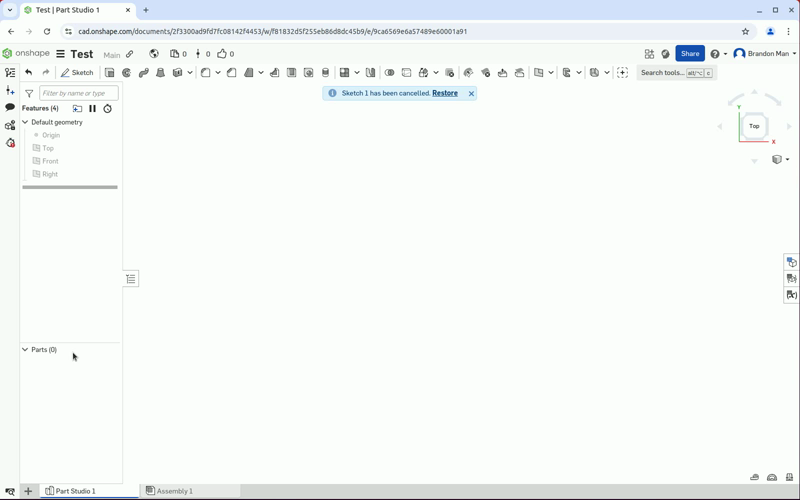
key(y)
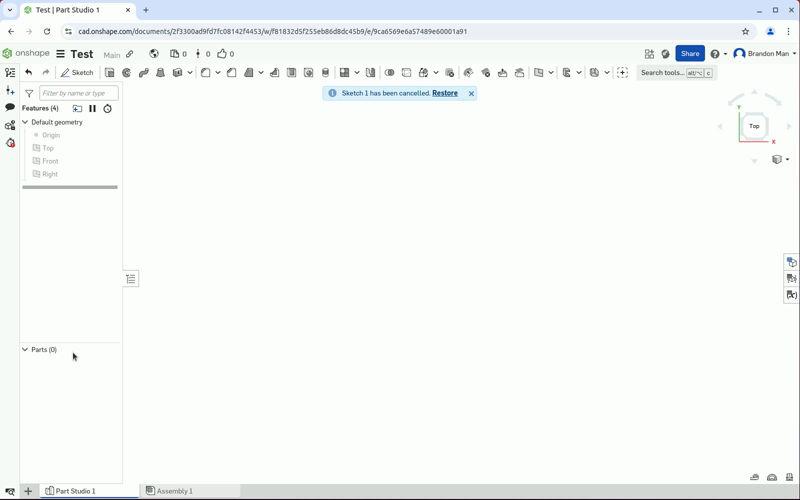
key(shift+p)
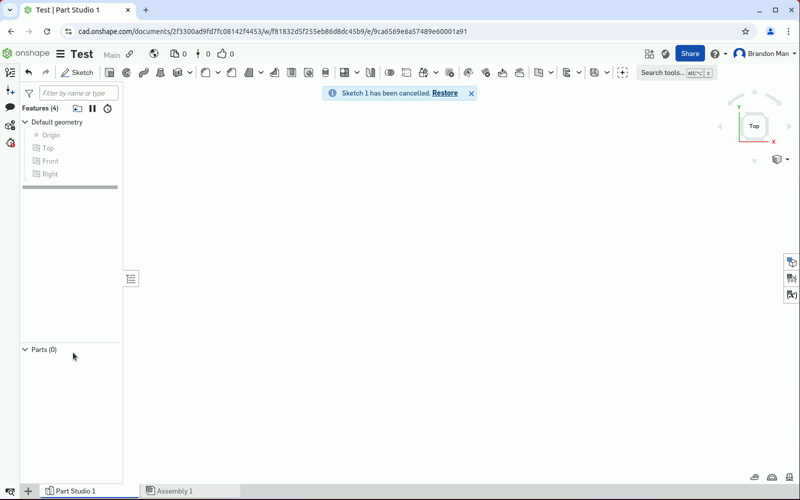
key(space)
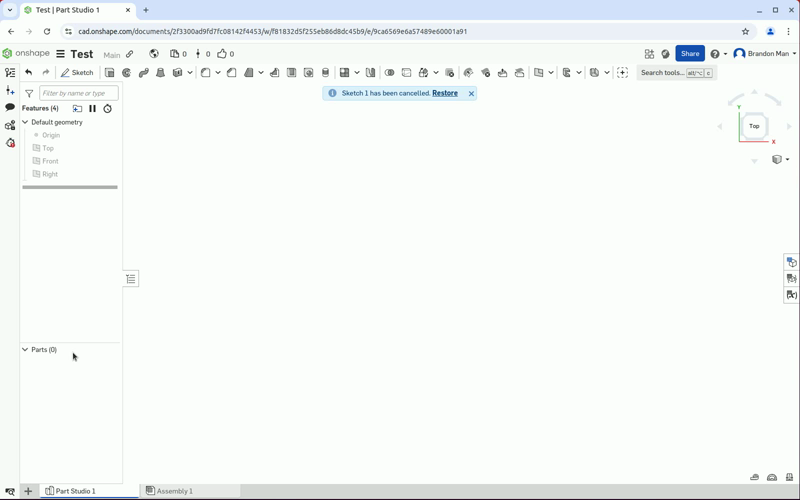
key_down(shift)
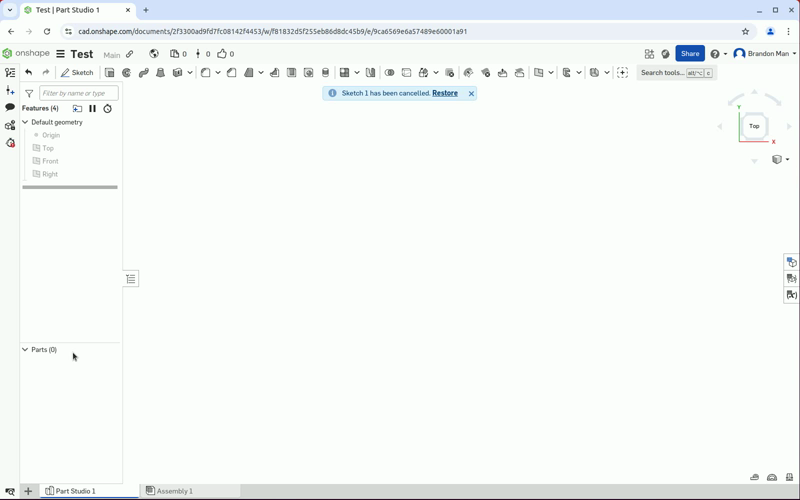
key(up)
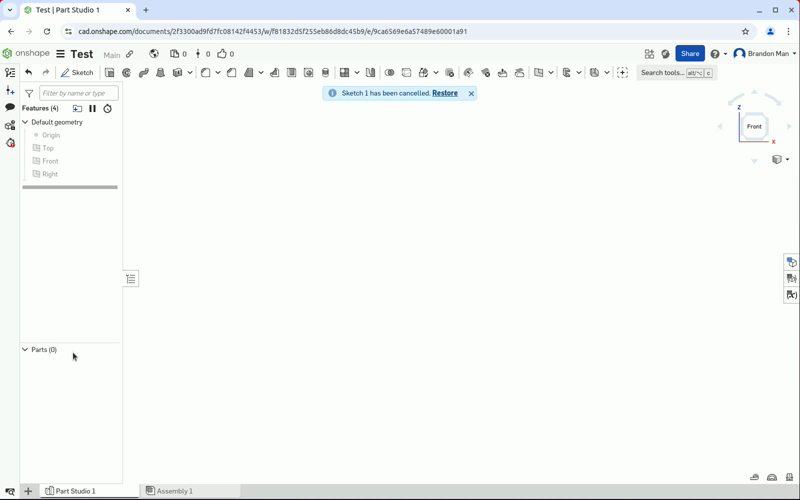
key_up(shift)
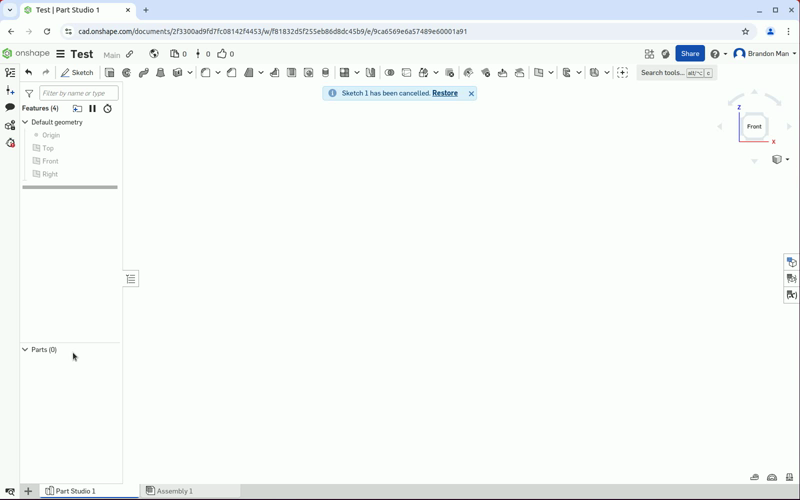
mouse_move(73, 352)
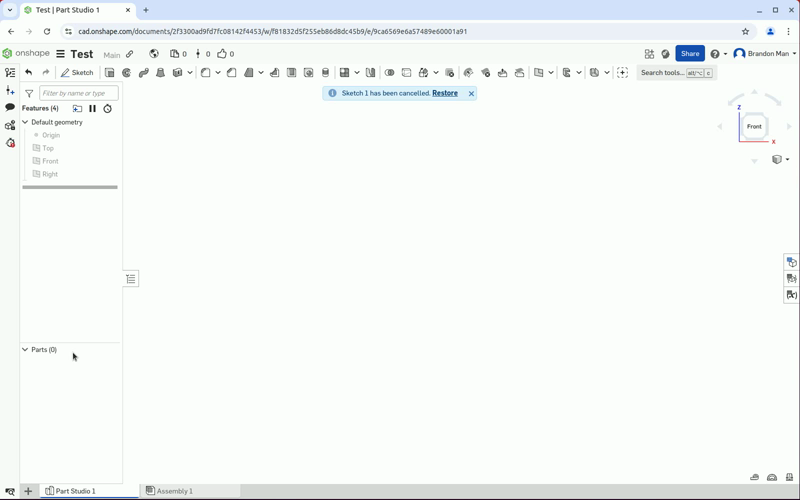
key(shift+y)
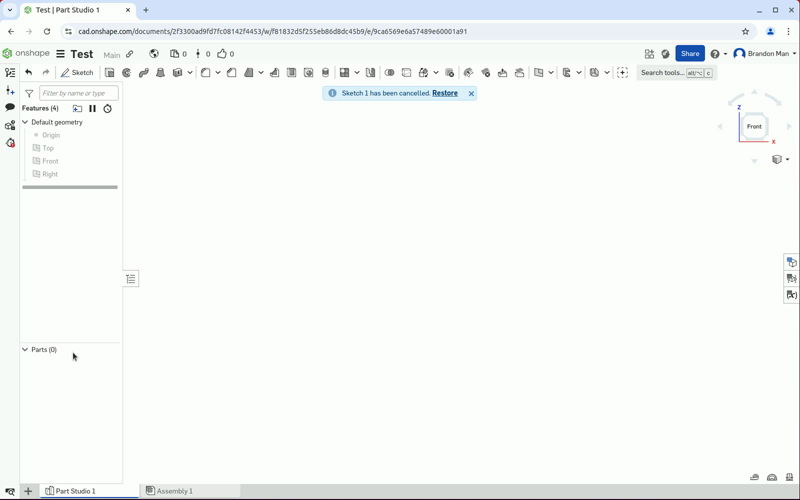
key(shift+s)
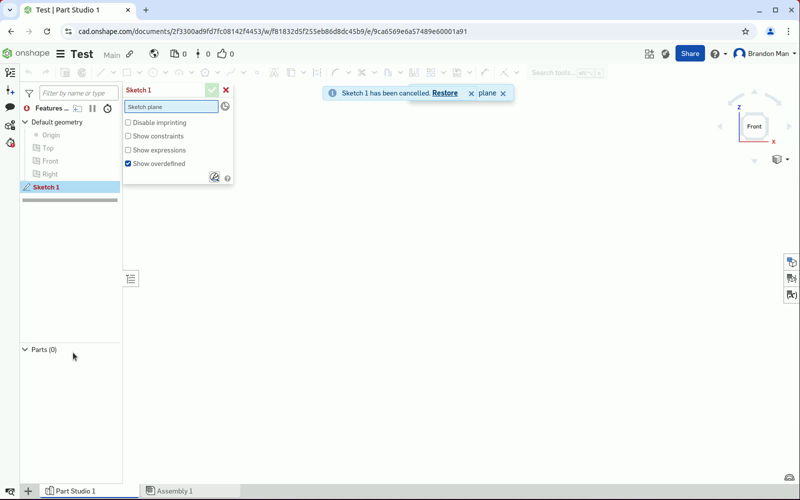
mouse_move(73, 163)
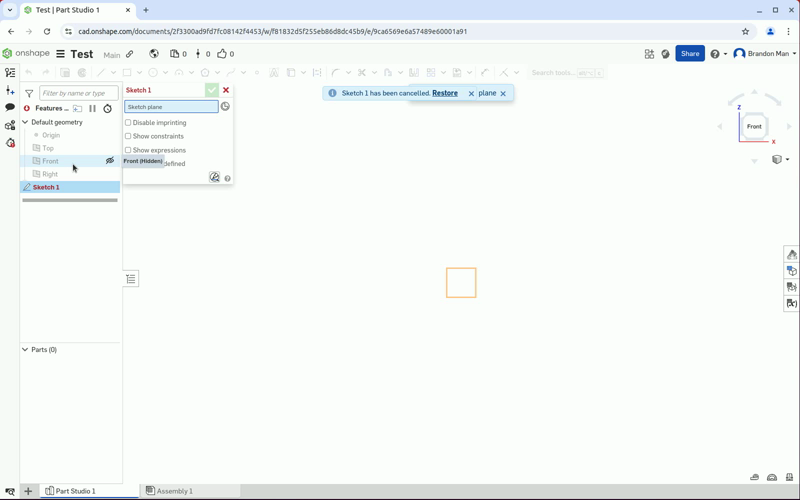
click(73, 163)
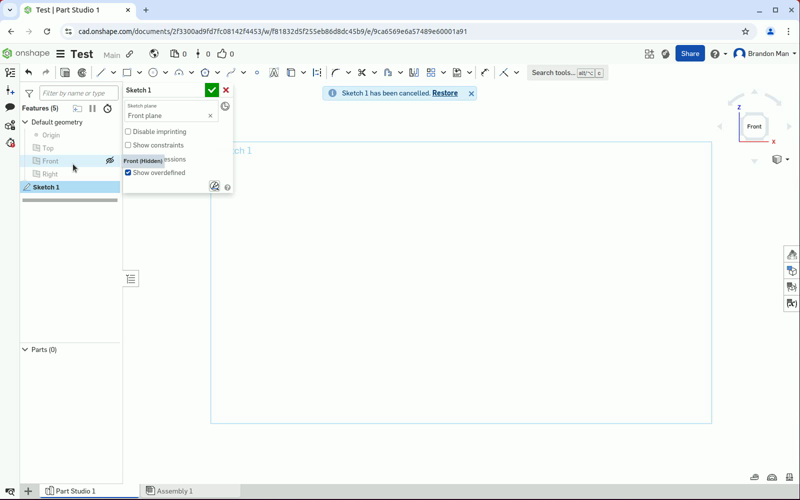
mouse_move(73, 352)
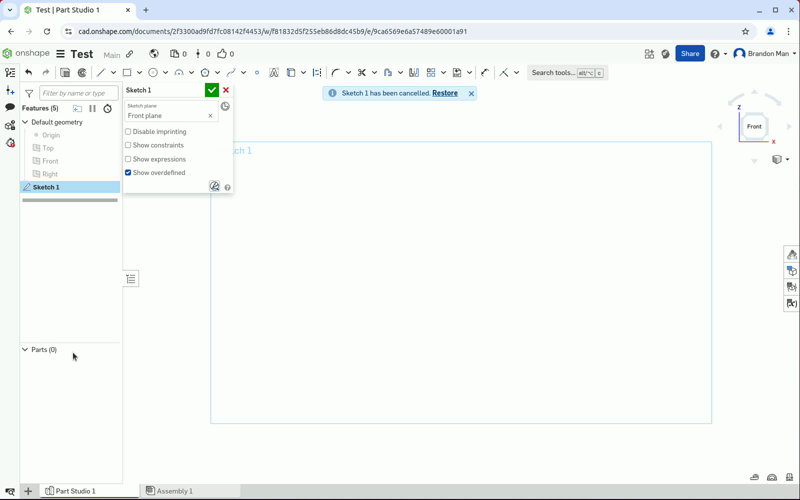
key(y)
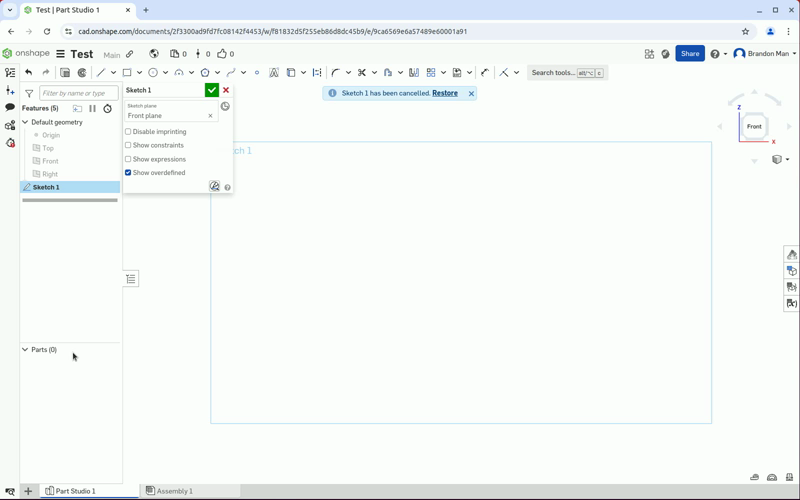
key(c)
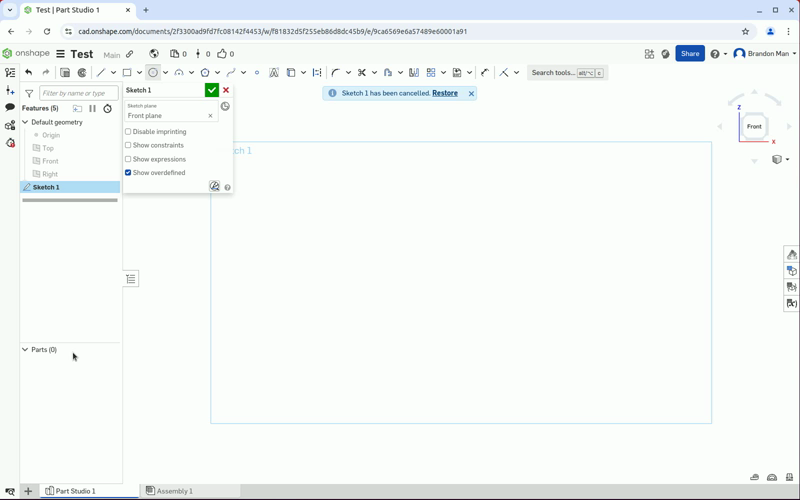
key_down(shift)
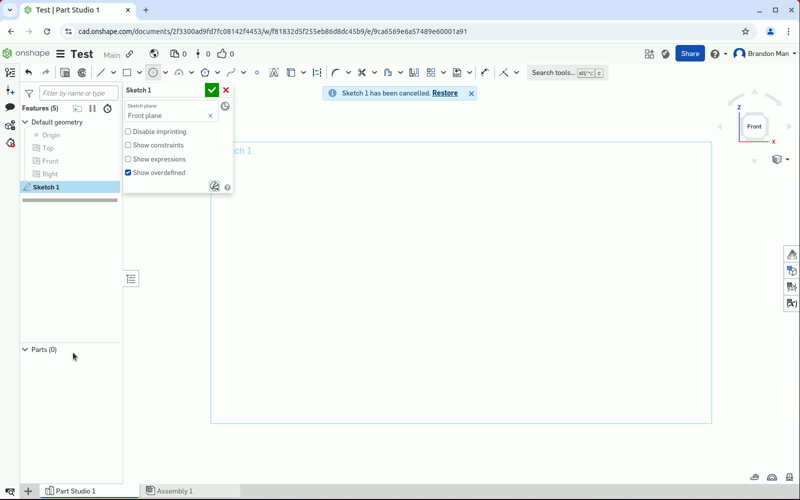
mouse_move(461, 282)
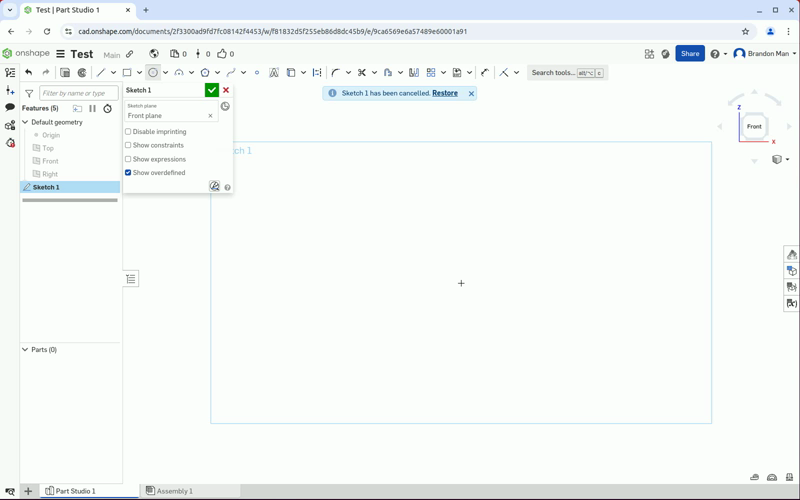
click(461, 282)
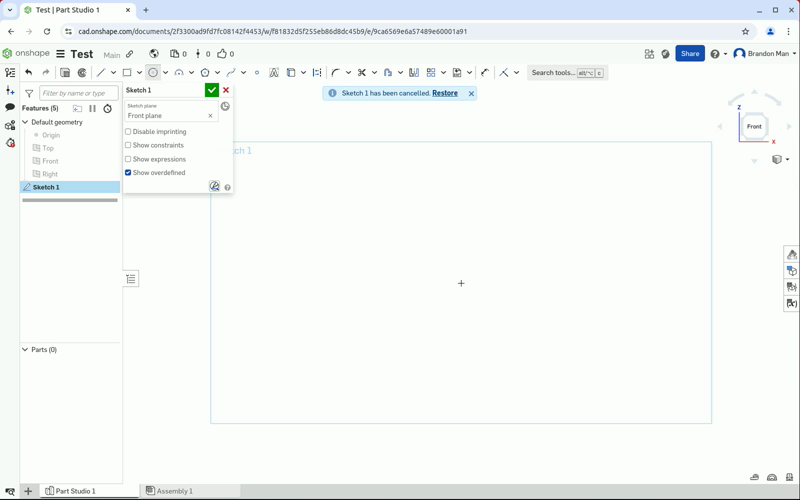
key_up(shift)
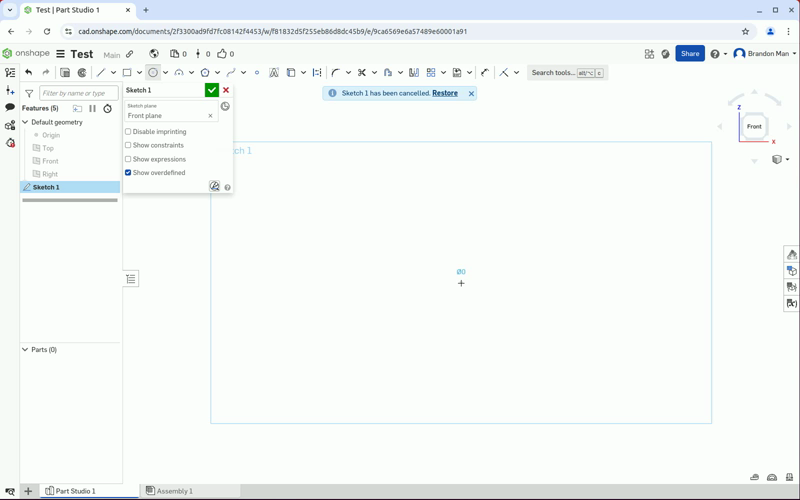
mouse_move(497, 282)
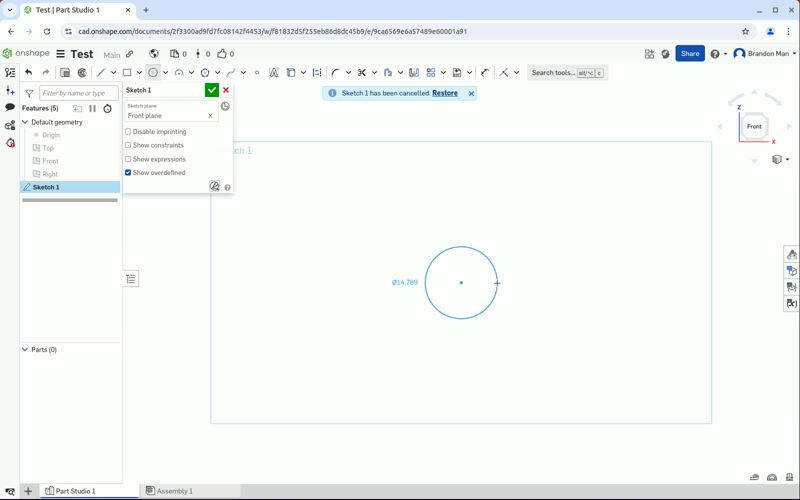
click(497, 282)
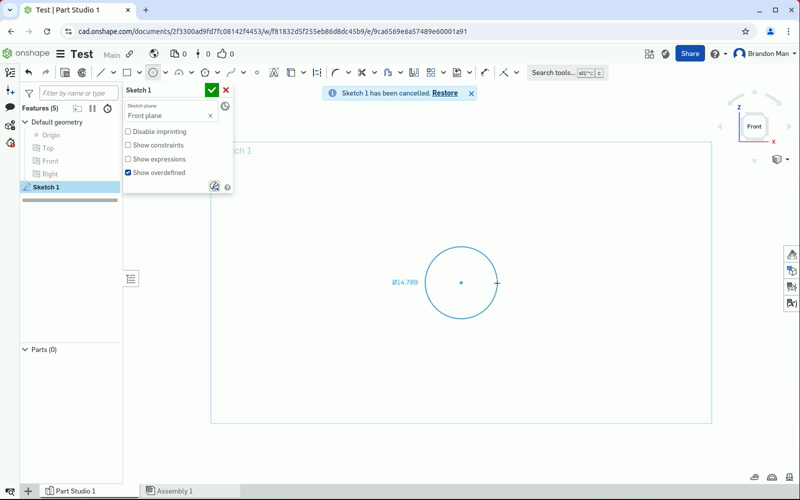
key(esc)
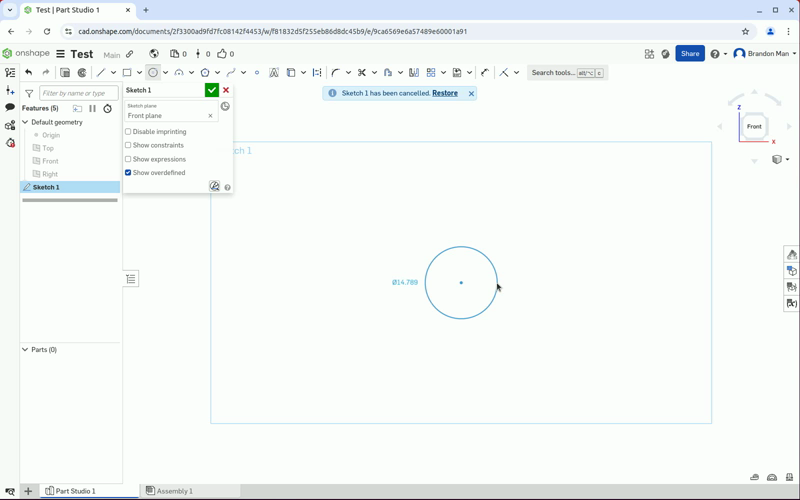
key(c)
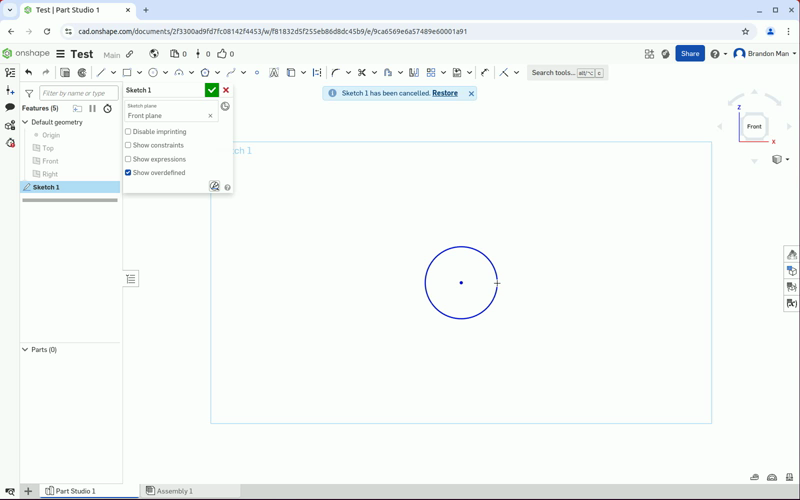
key_down(shift)
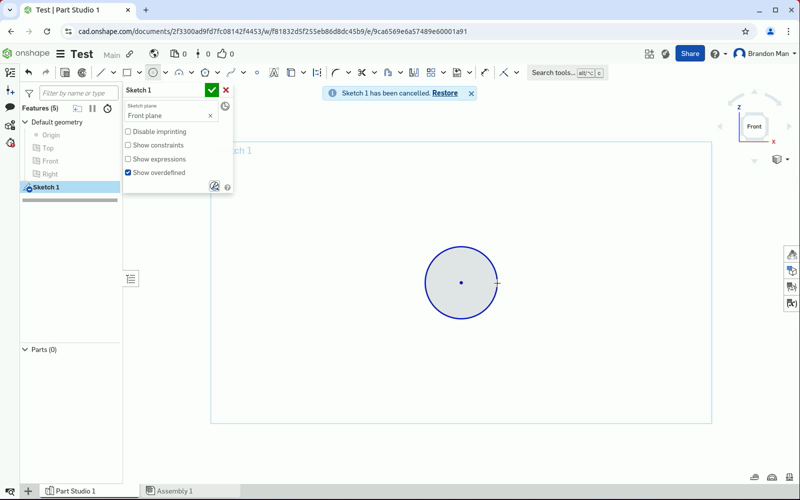
mouse_move(461, 282)
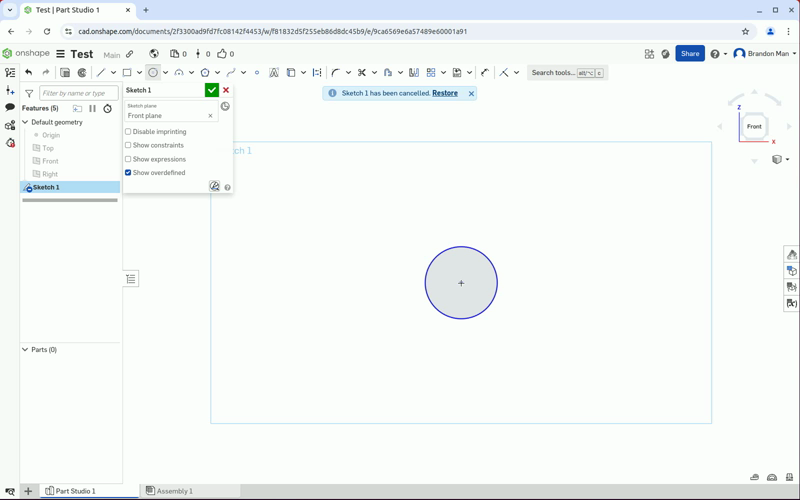
click(461, 282)
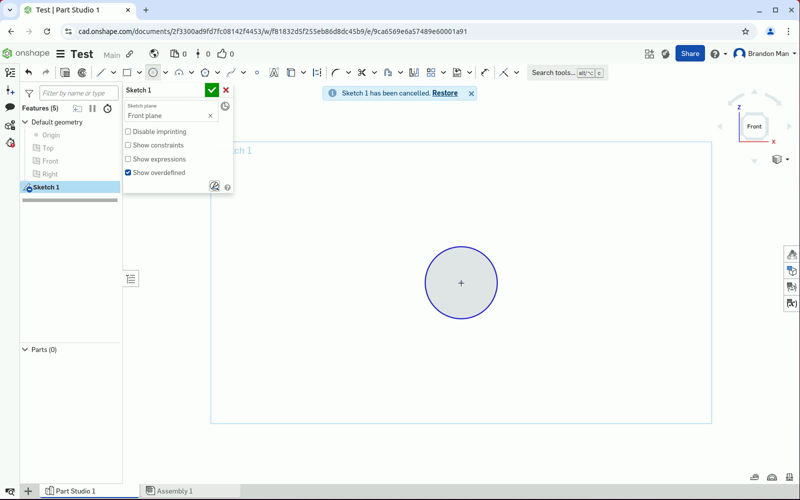
key_up(shift)
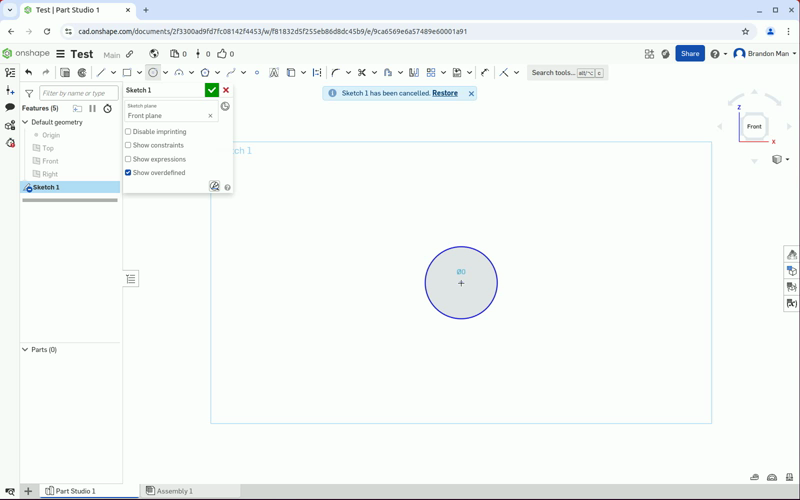
mouse_move(479, 282)
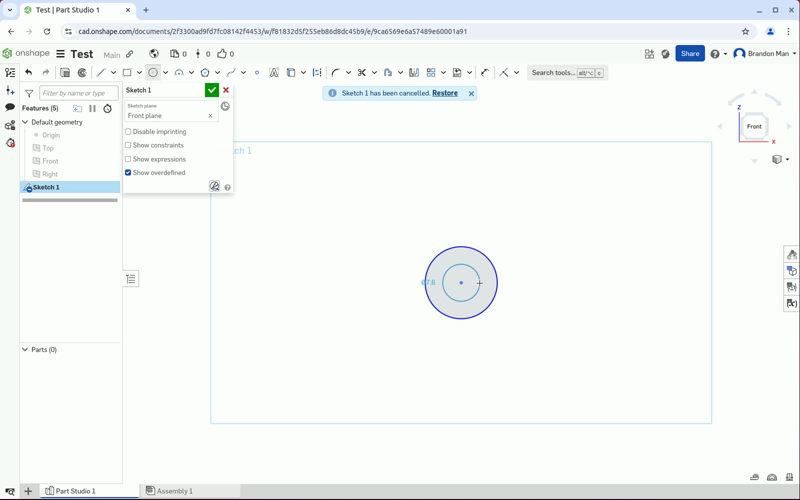
click(479, 282)
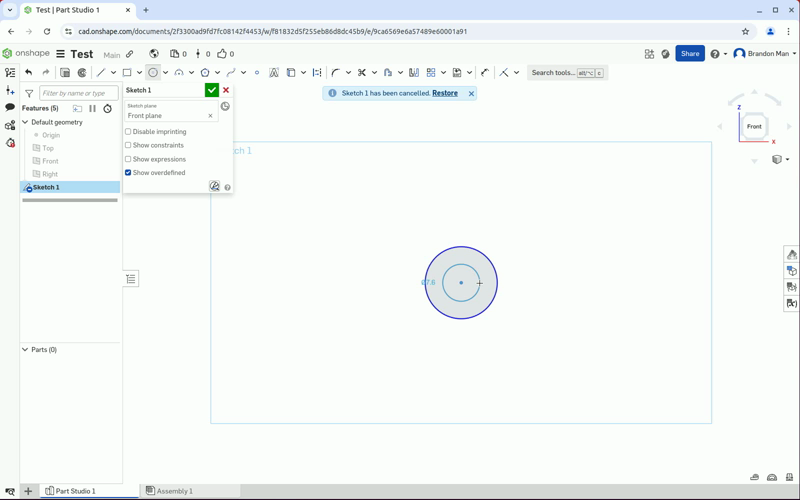
key(esc)
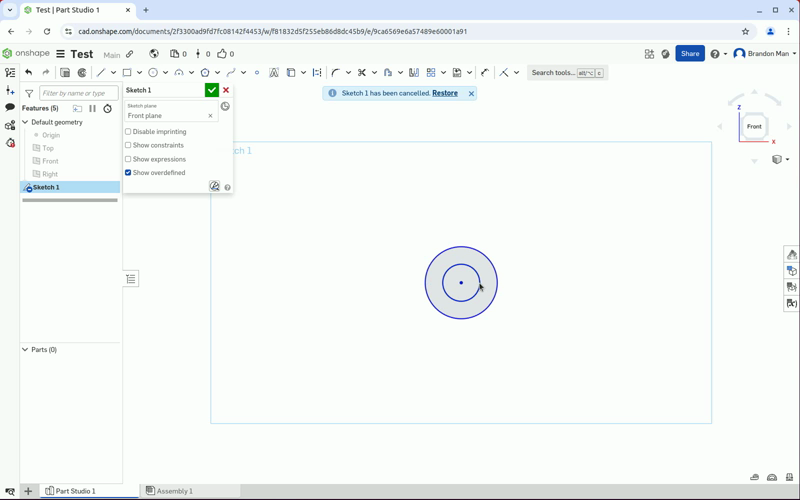
mouse_move(451, 309)
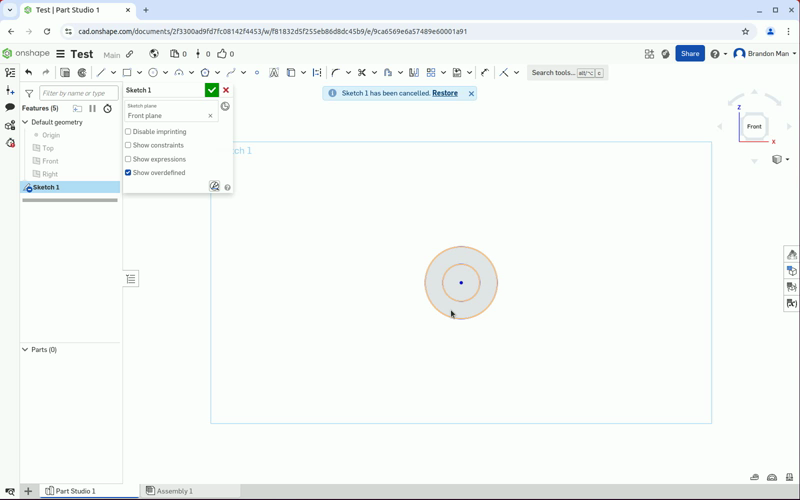
click(451, 309)
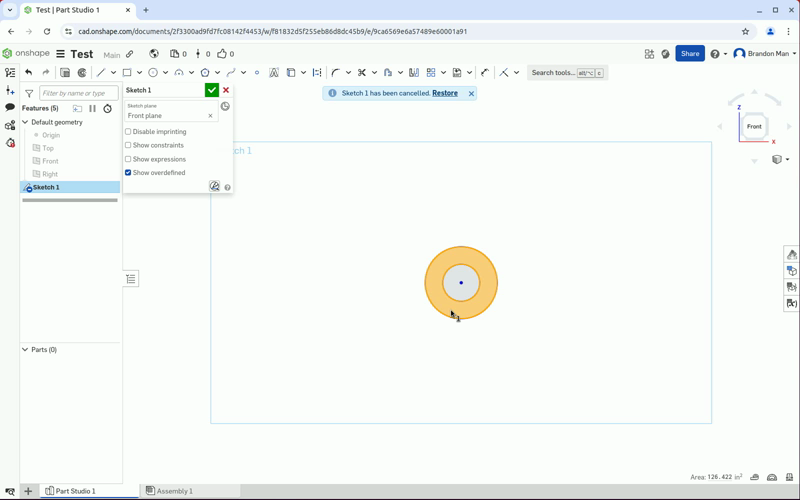
mouse_move(73, 352)
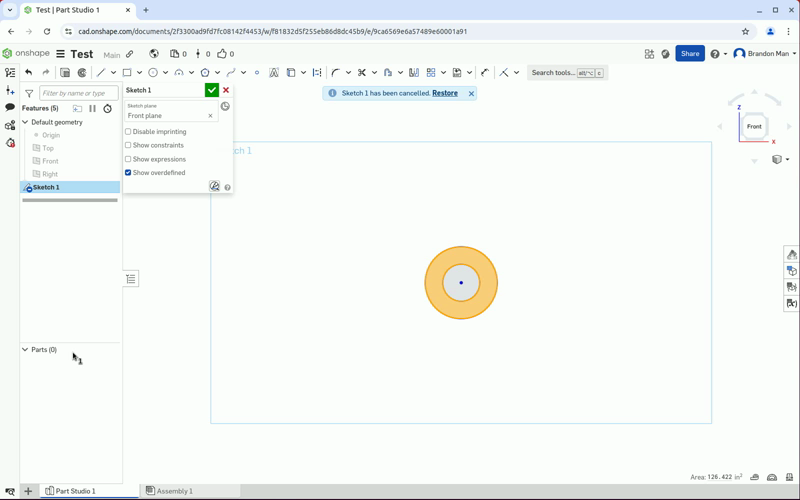
key(shift+y)
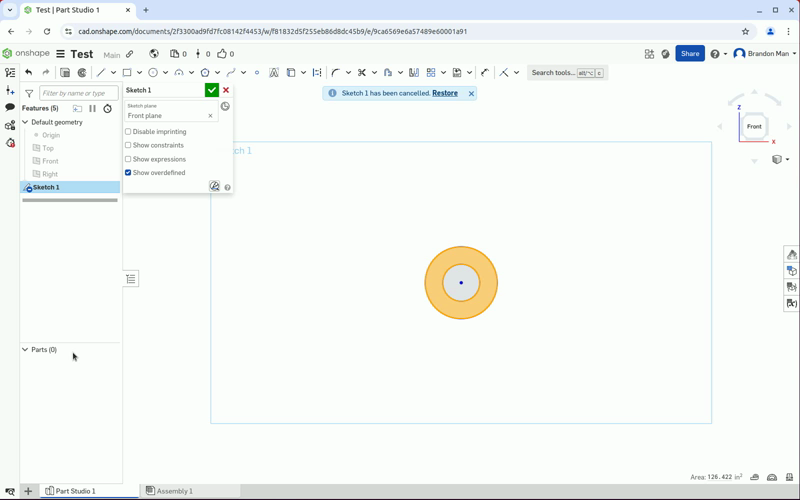
key(shift+e)
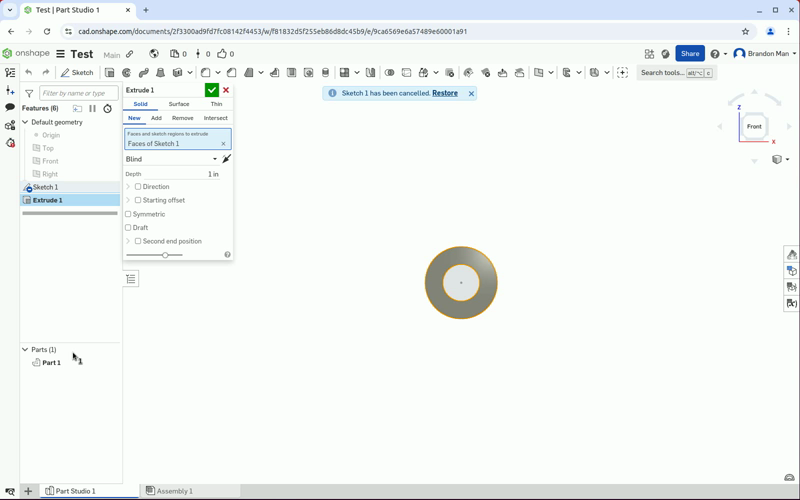
mouse_move(143, 106)
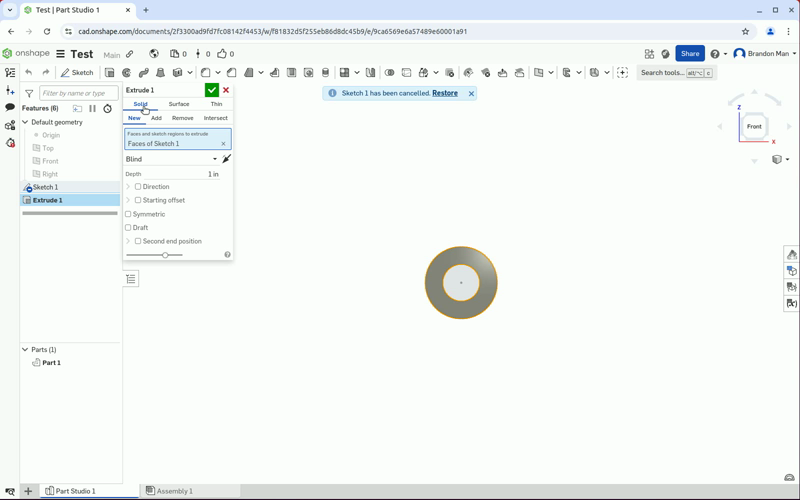
click(143, 106)
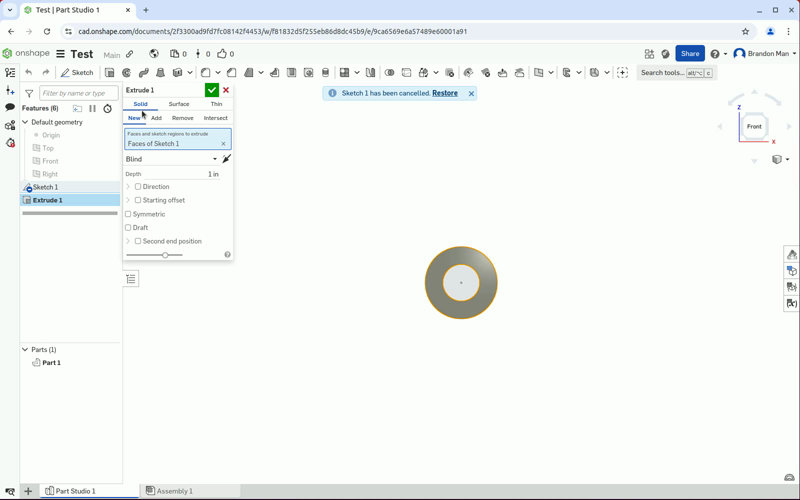
mouse_move(137, 120)
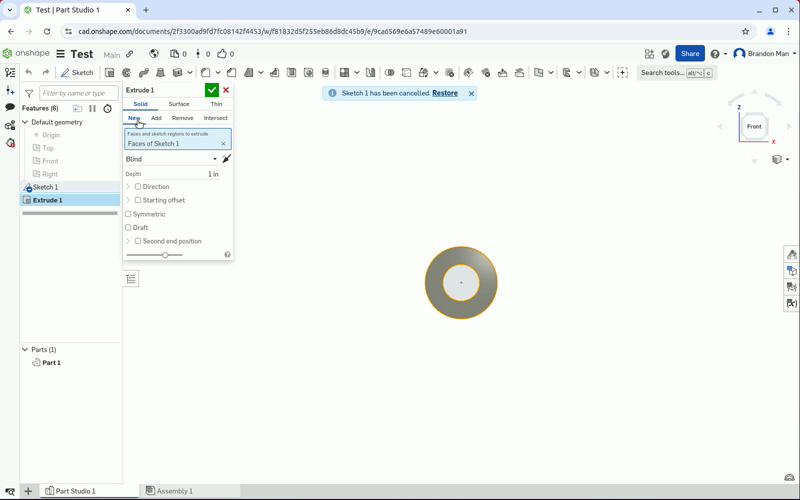
click(137, 120)
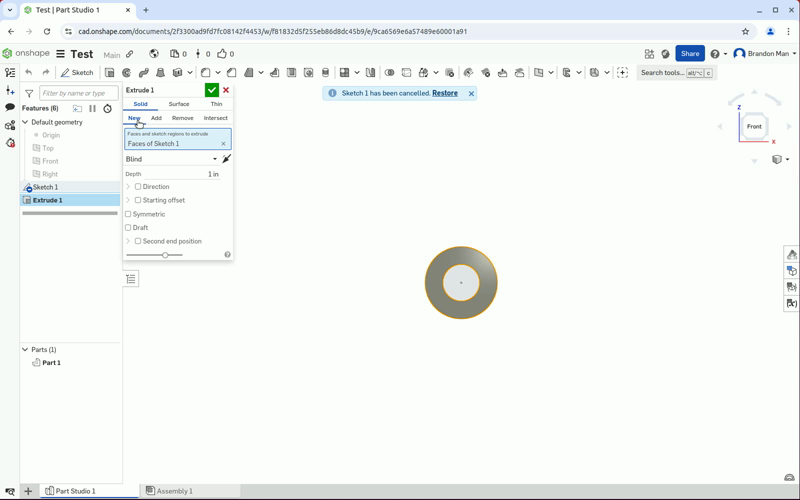
key(tab, 4)
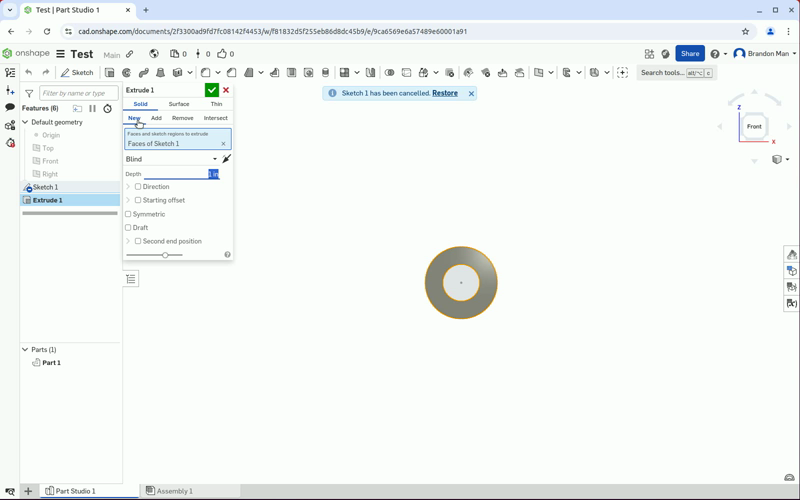
text(8.666)
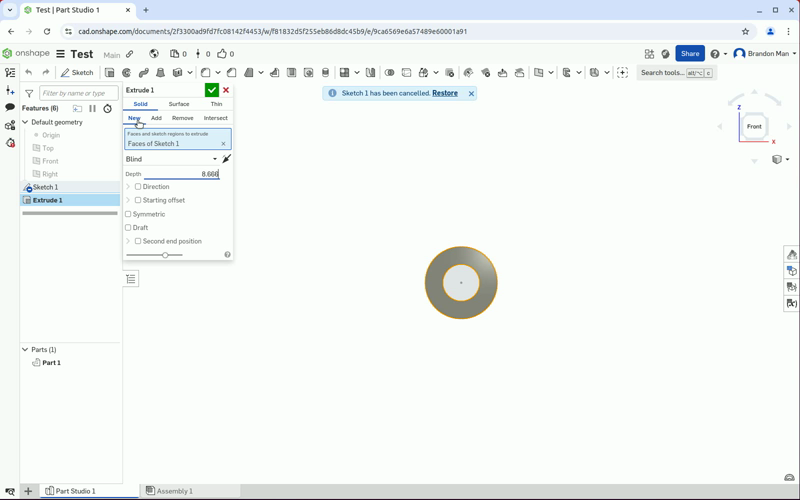
key(tab, 3)
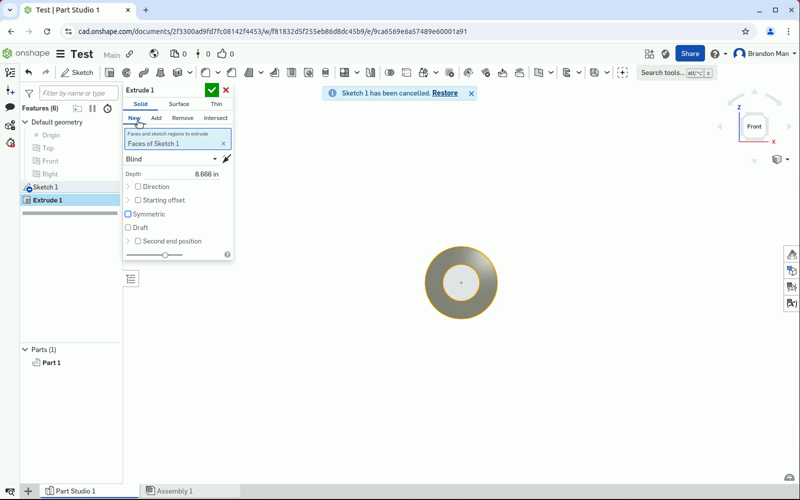
key(space)
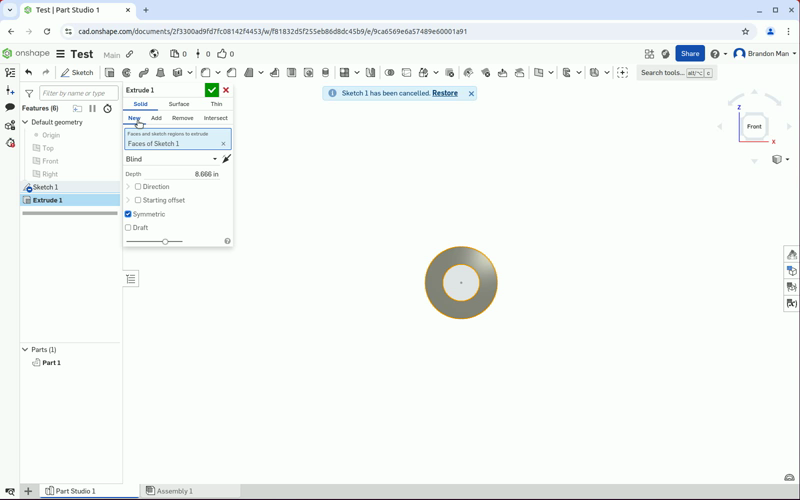
key(enter)
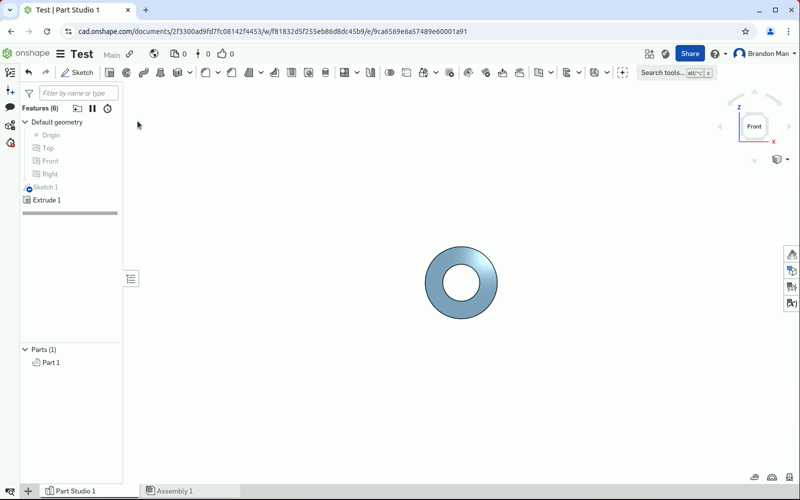
key(shift+h)
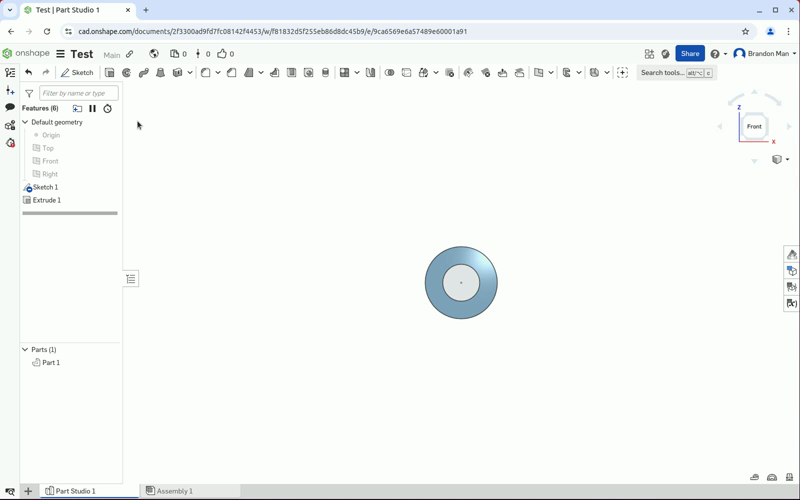
key(shift+h)
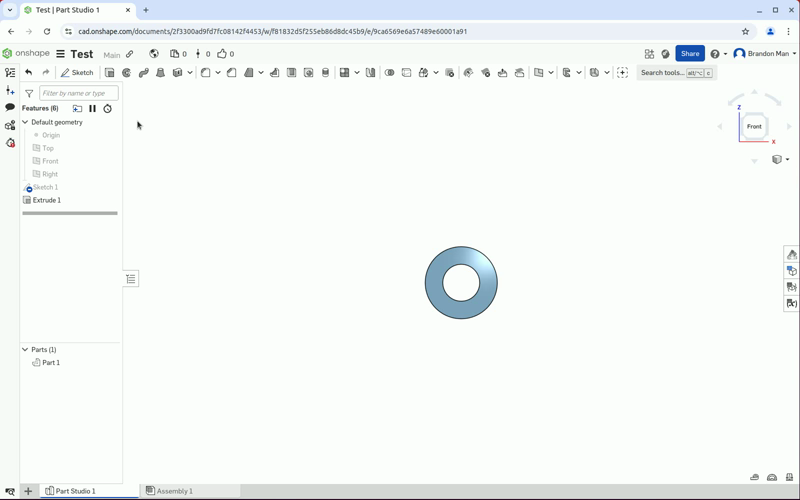
mouse_move(73, 189)
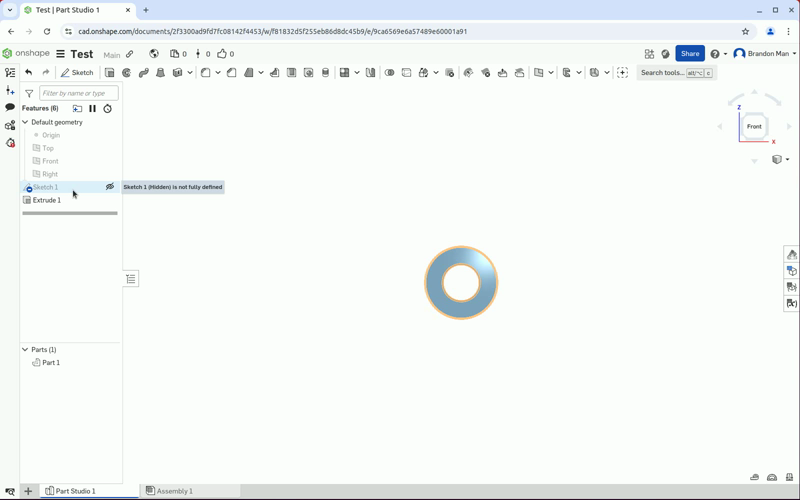
click(73, 189)
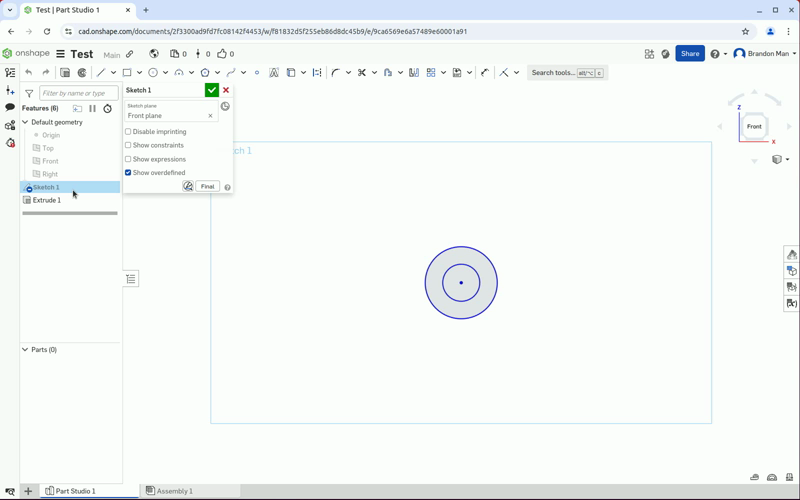
mouse_move(229, 92)
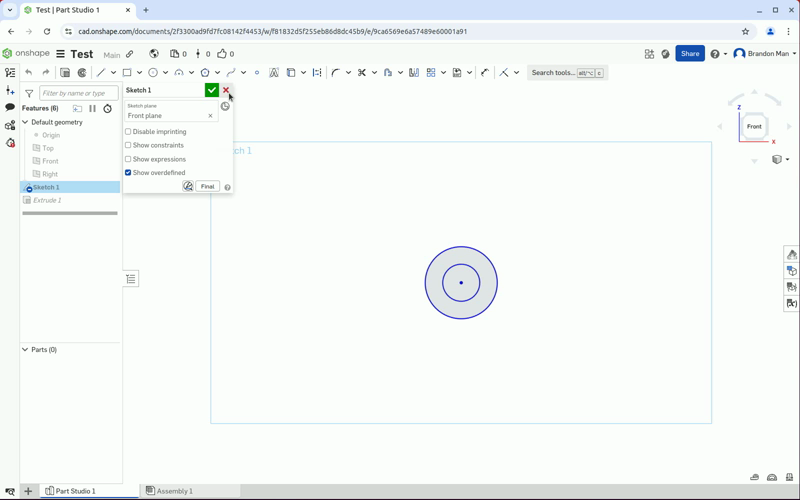
click(229, 92)
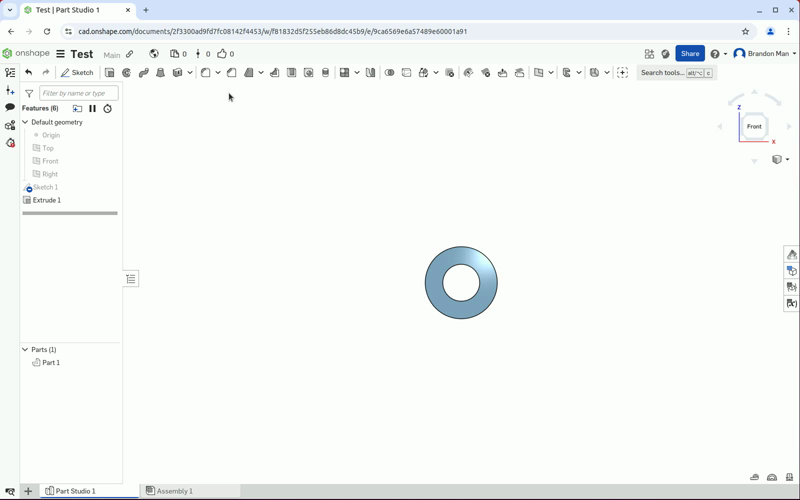
mouse_move(541, 75)
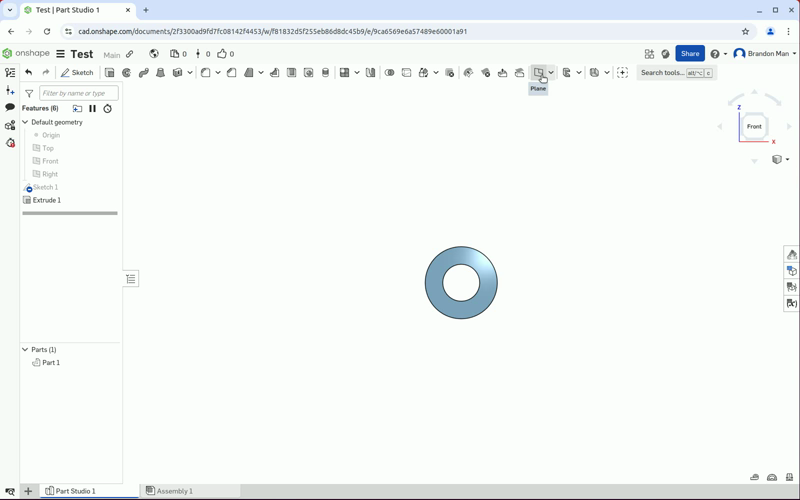
click(541, 75)
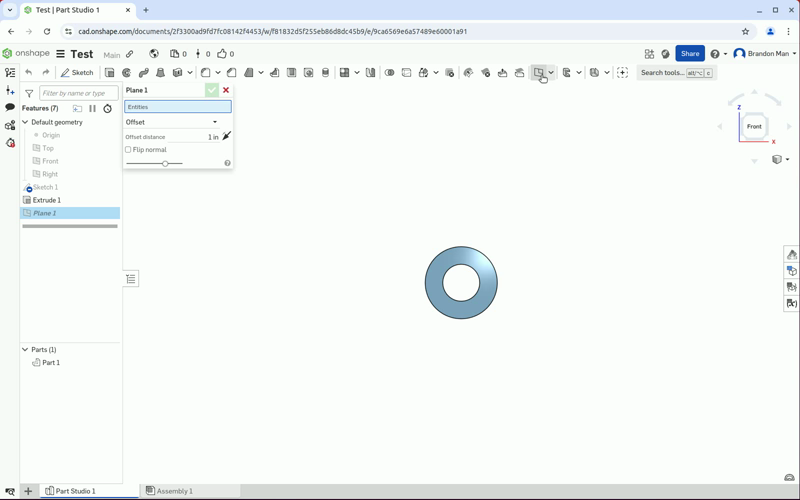
mouse_move(73, 163)
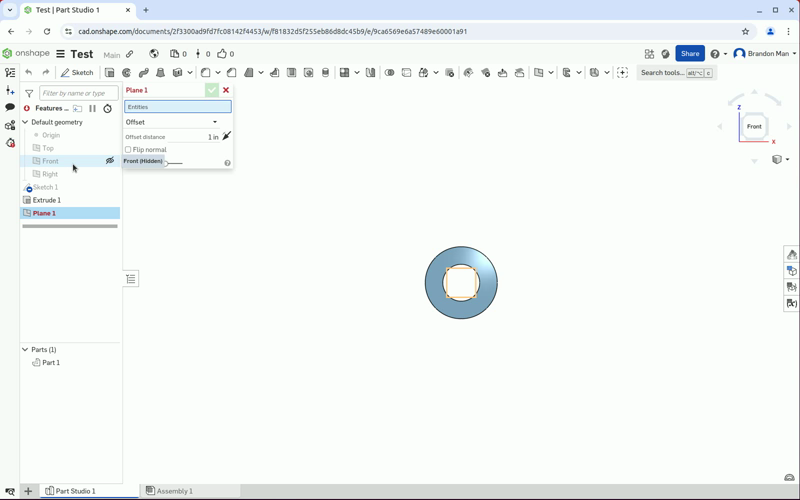
click(73, 163)
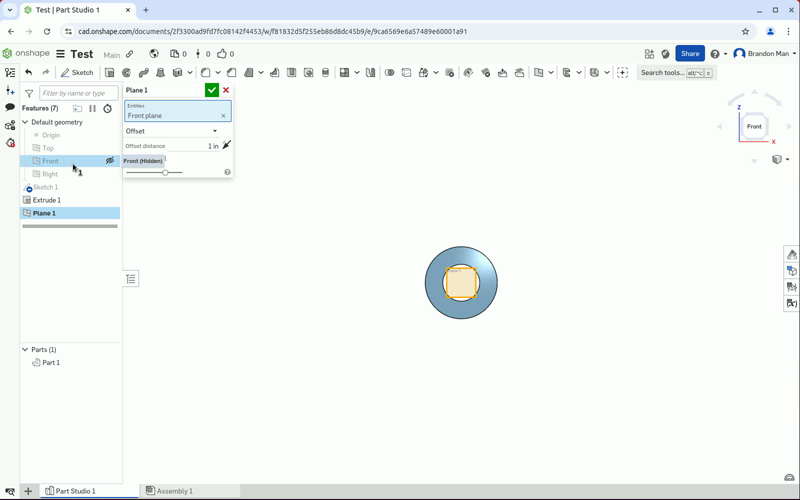
key(tab, 2)
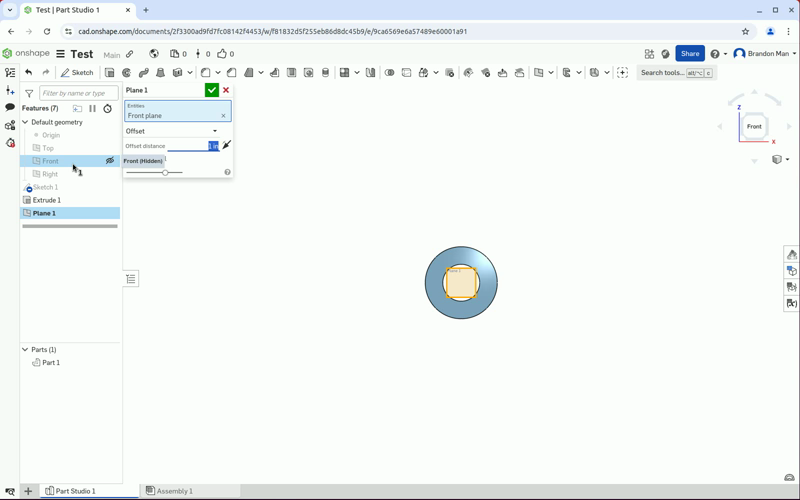
text(4.344)
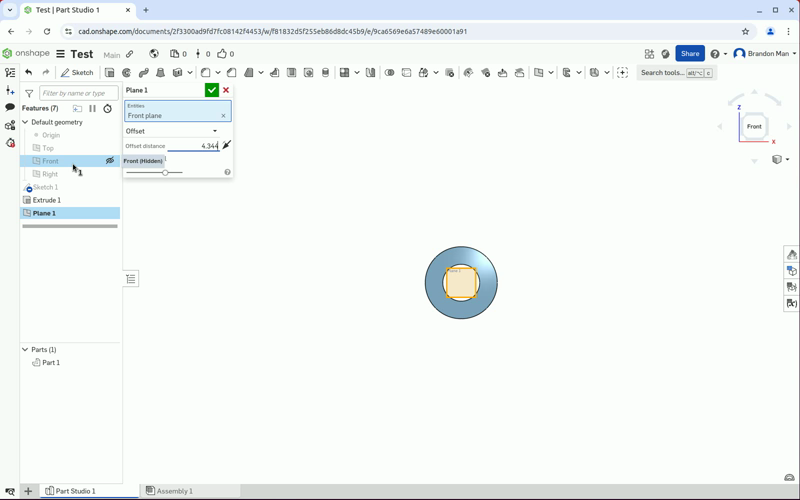
key(enter, 2)
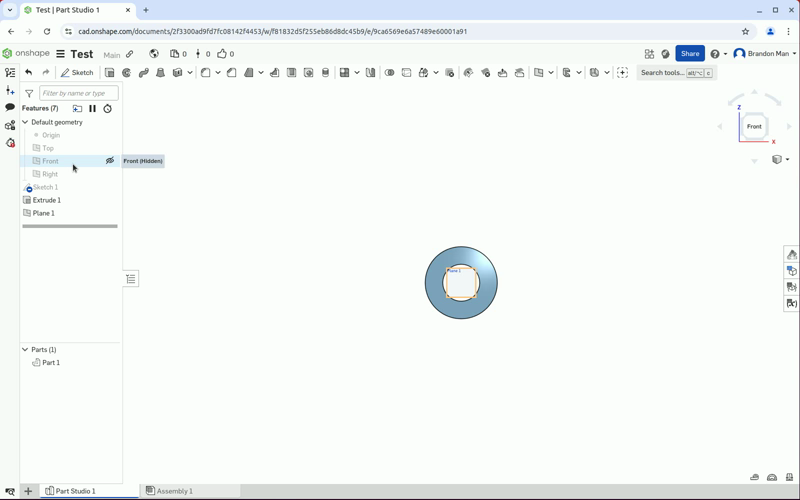
key(shift+s)
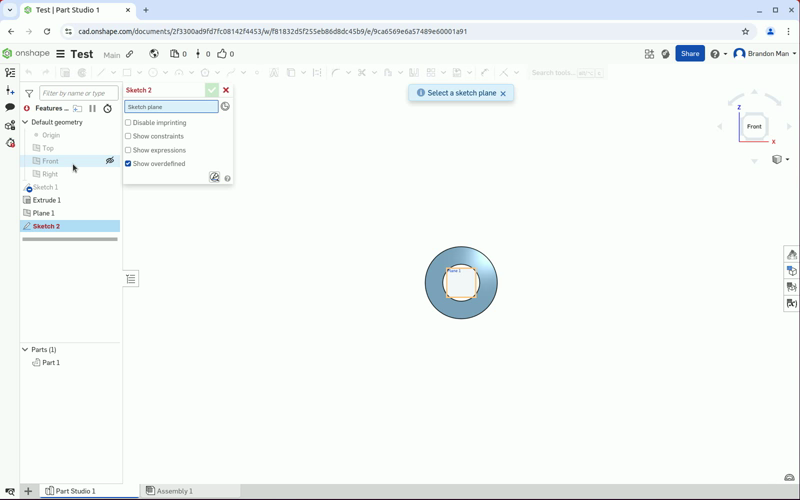
mouse_move(73, 215)
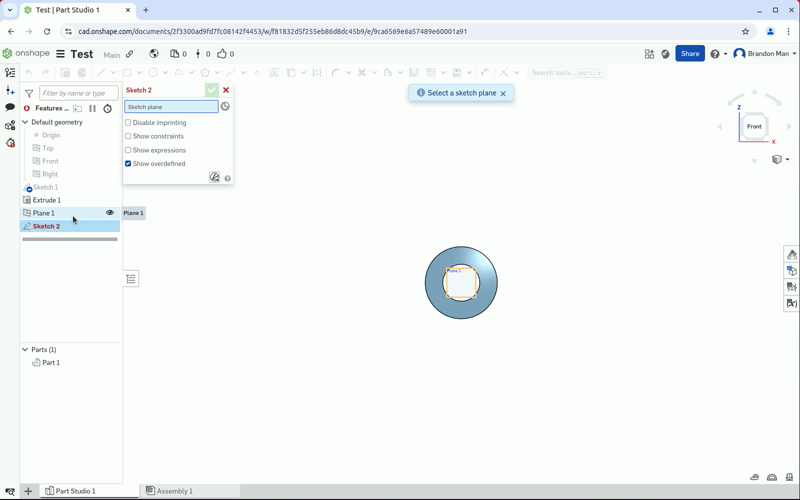
click(73, 215)
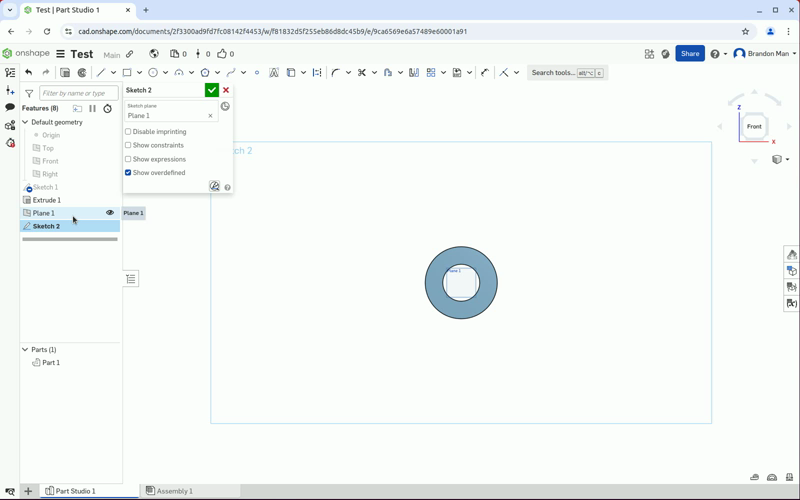
mouse_move(73, 352)
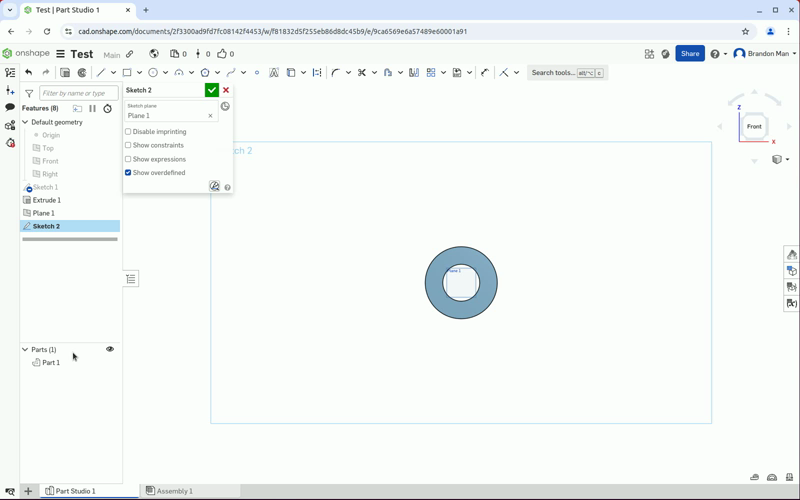
key(y)
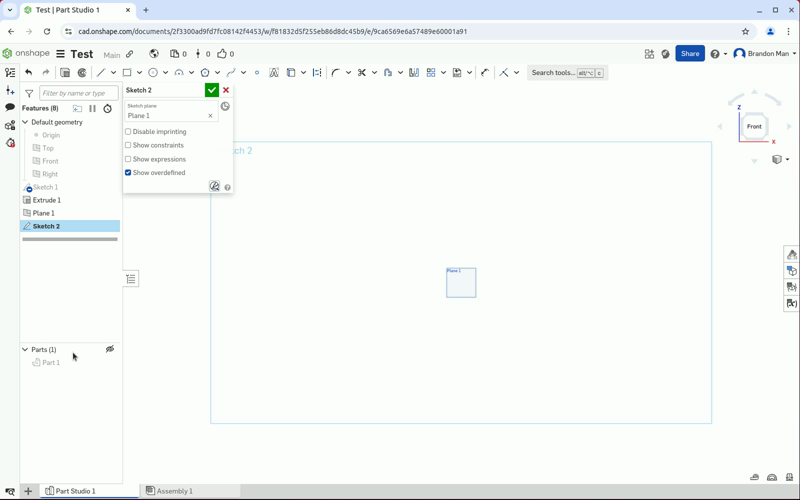
key(l)
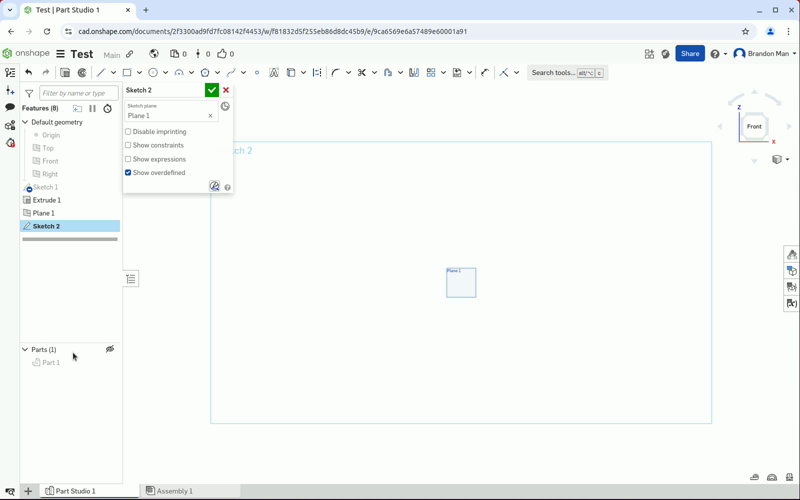
key_down(shift)
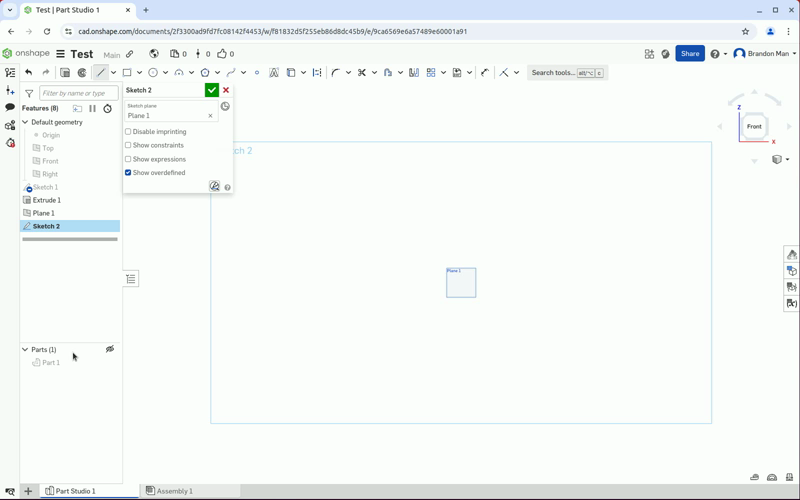
mouse_move(427, 293)
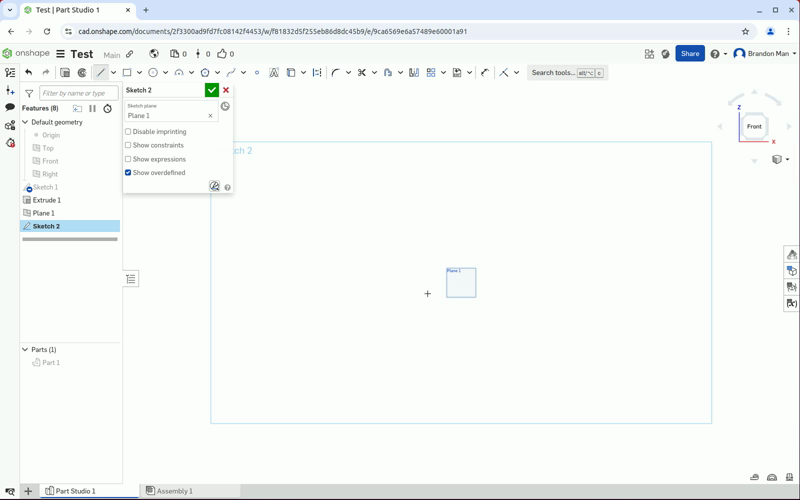
click(427, 293)
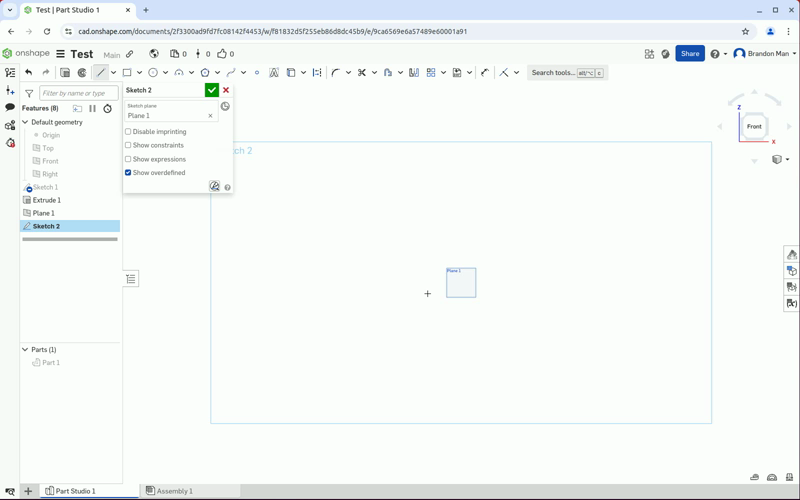
key_up(shift)
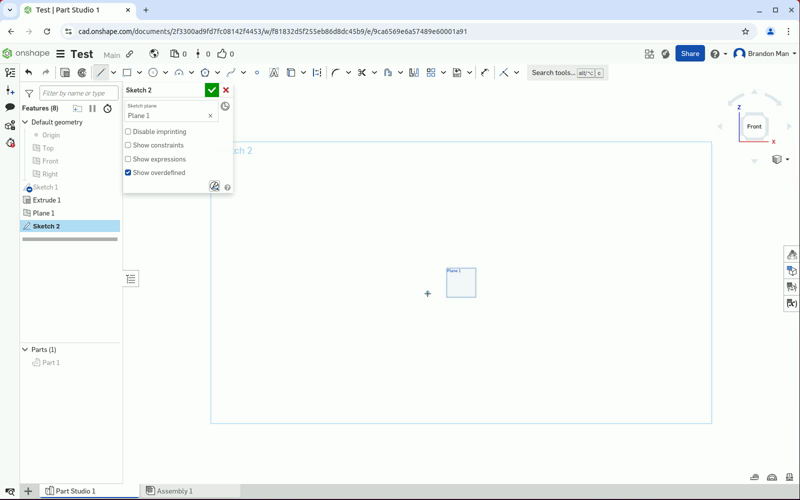
key_down(shift)
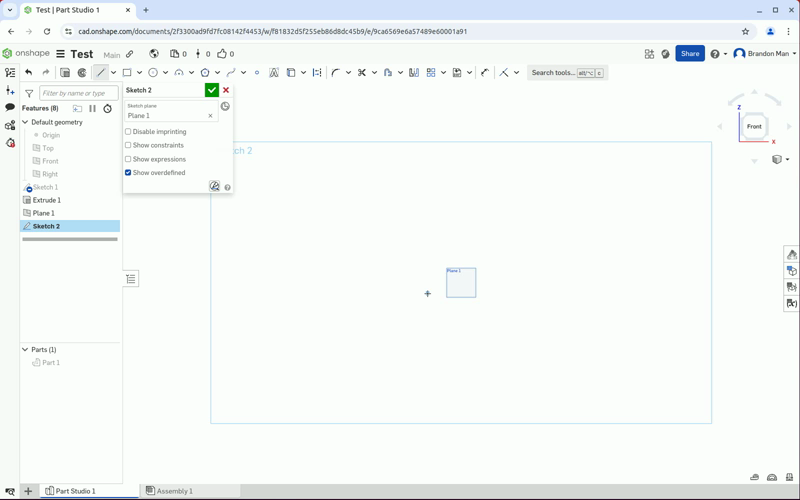
mouse_move(457, 293)
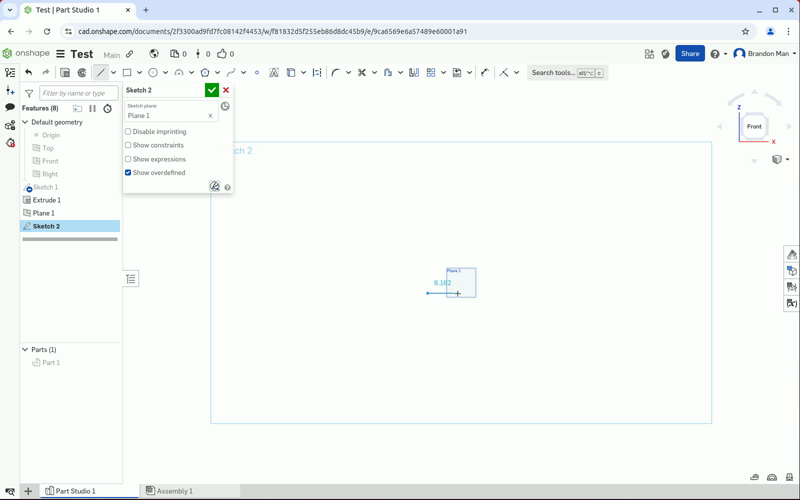
mouse_move(447, 293)
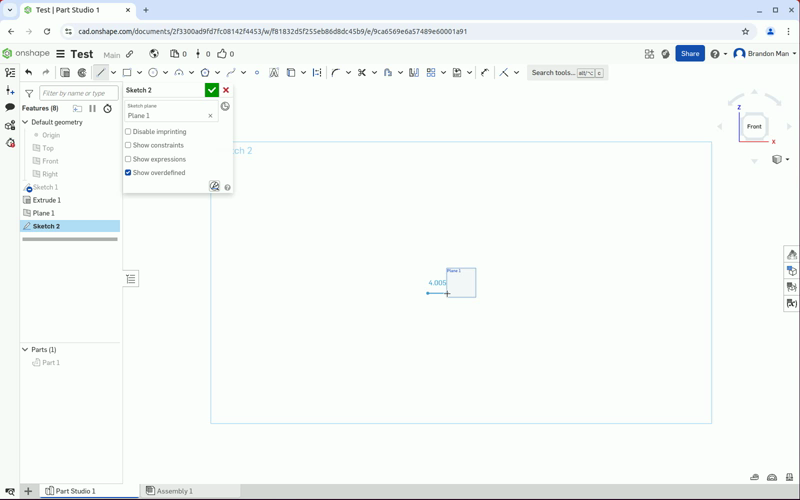
click(447, 293)
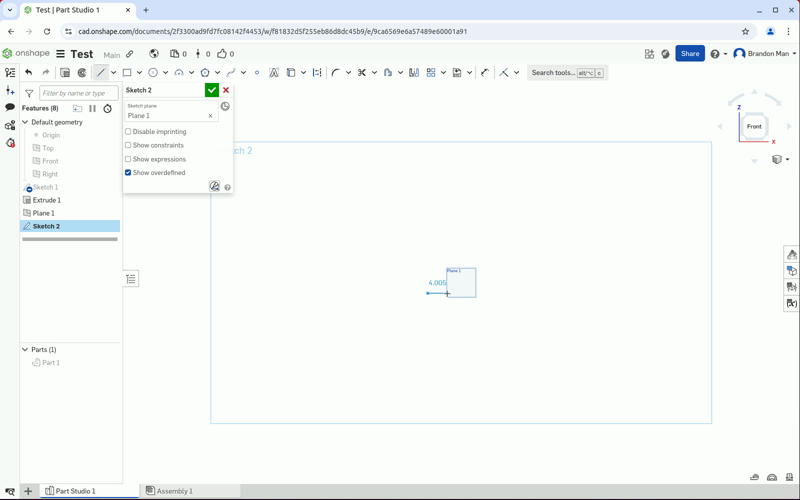
key_up(shift)
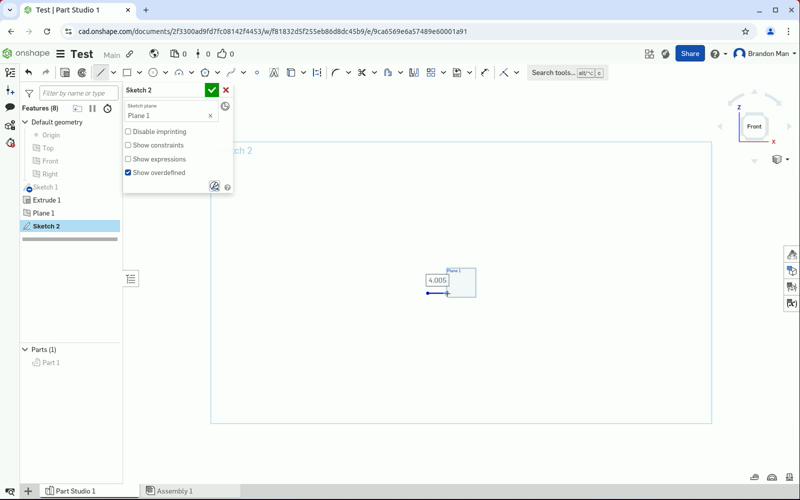
key(esc)
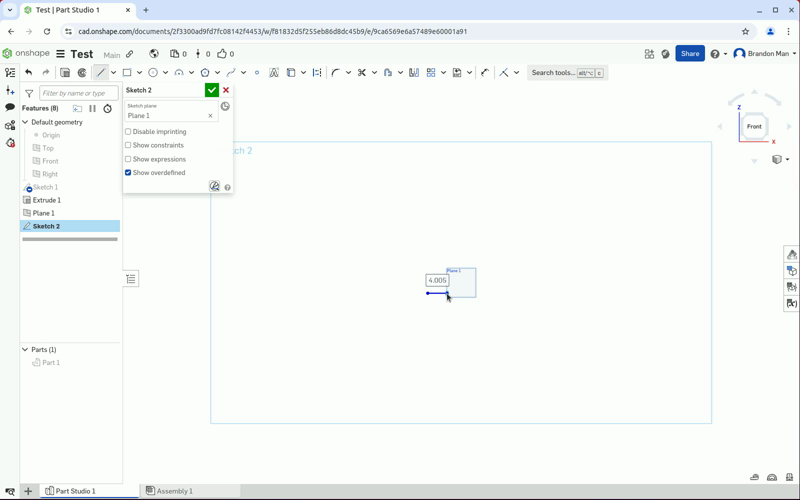
key(a)
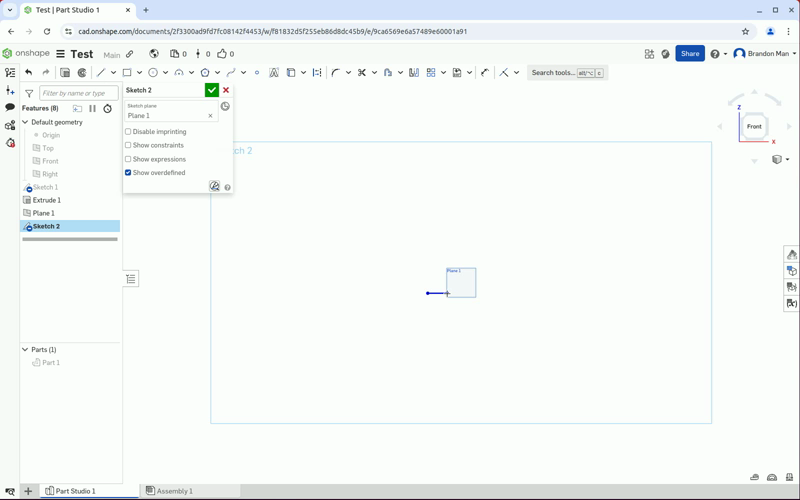
mouse_move(447, 293)
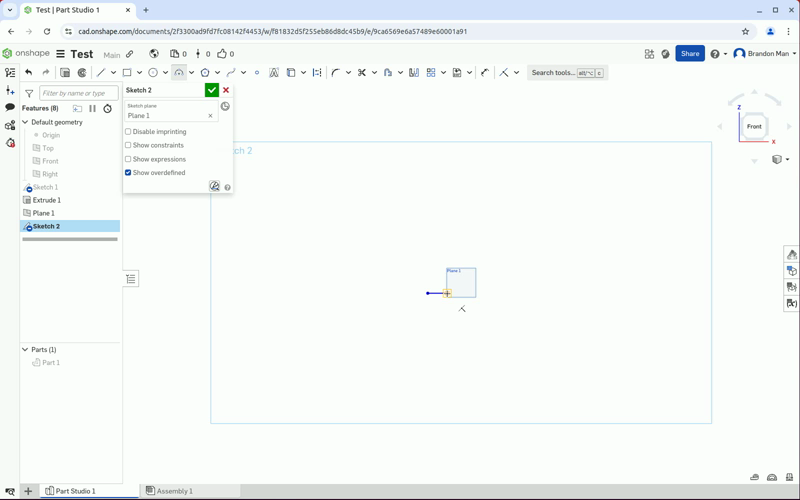
click(447, 293)
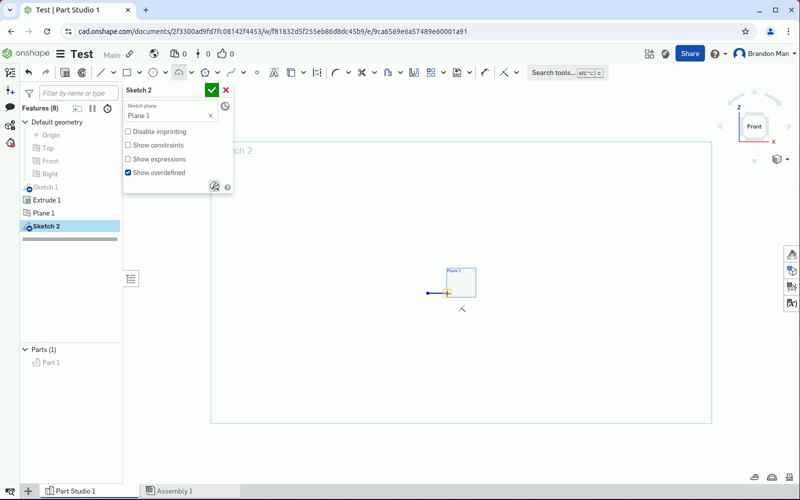
key_down(shift)
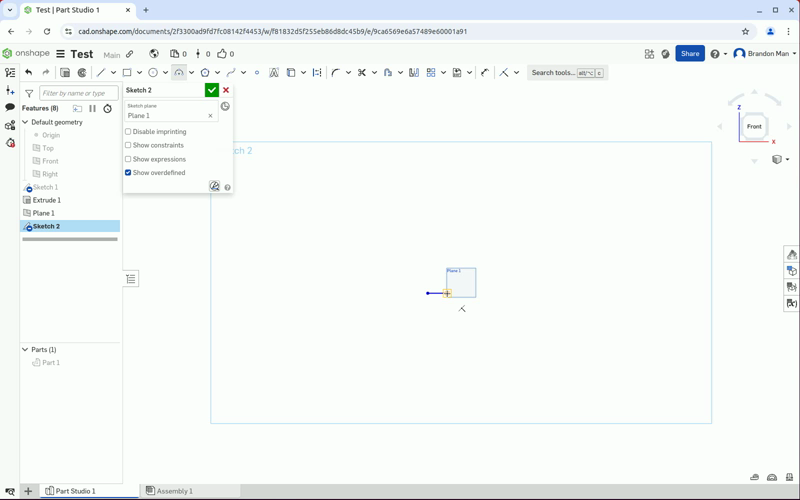
mouse_move(447, 271)
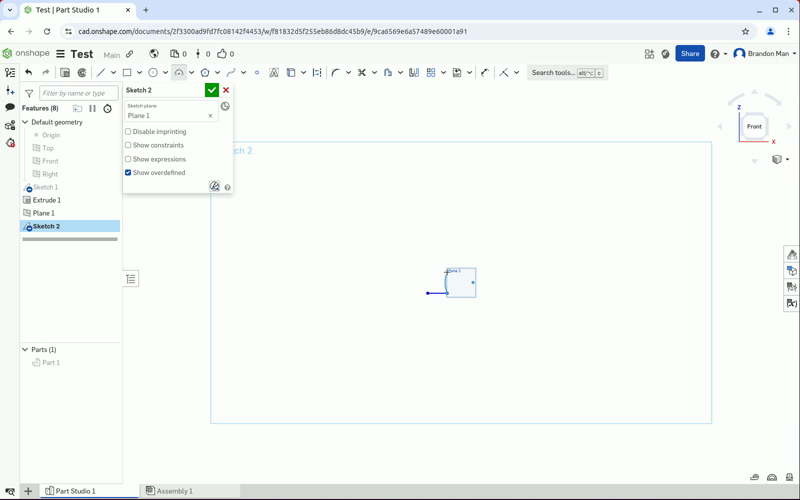
click(447, 271)
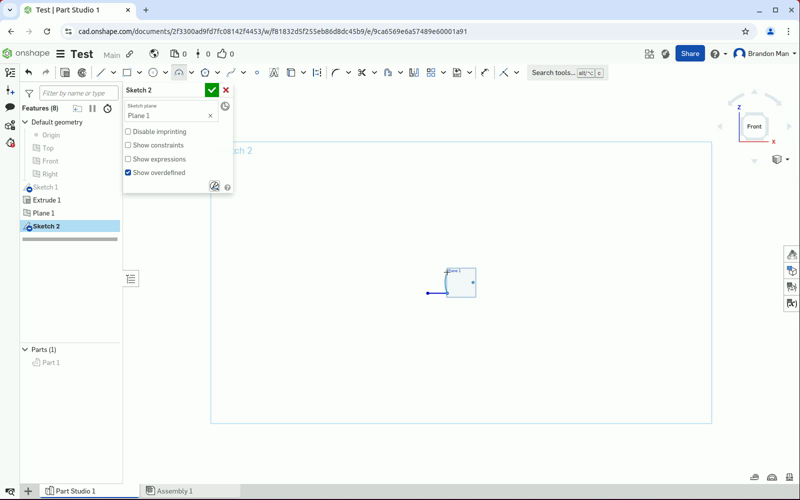
mouse_move(444, 282)
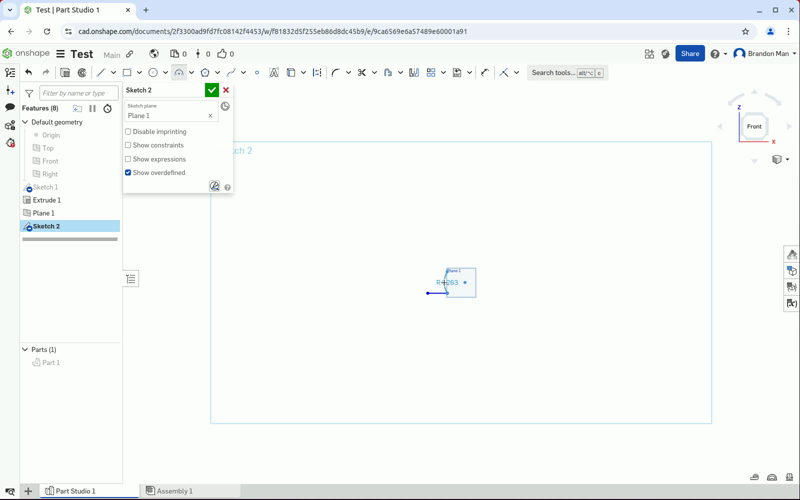
click(444, 282)
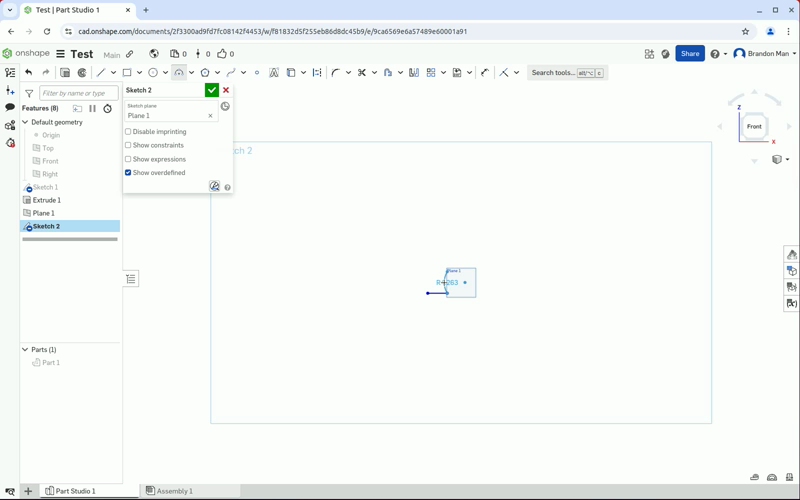
key_up(shift)
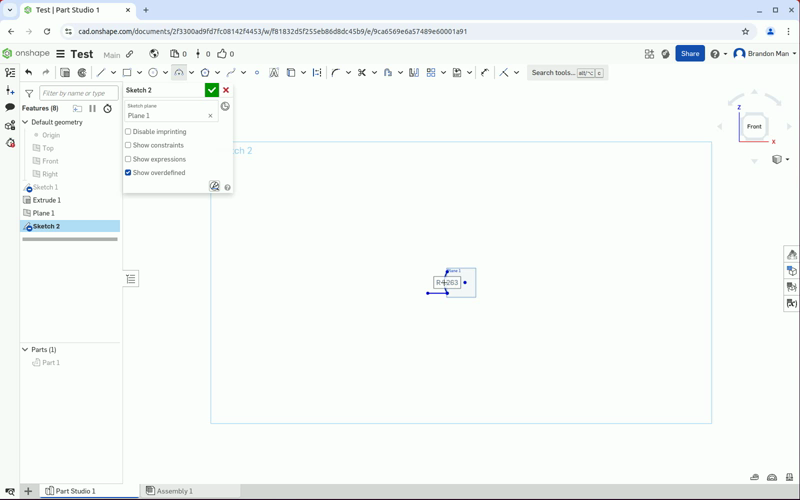
key(esc)
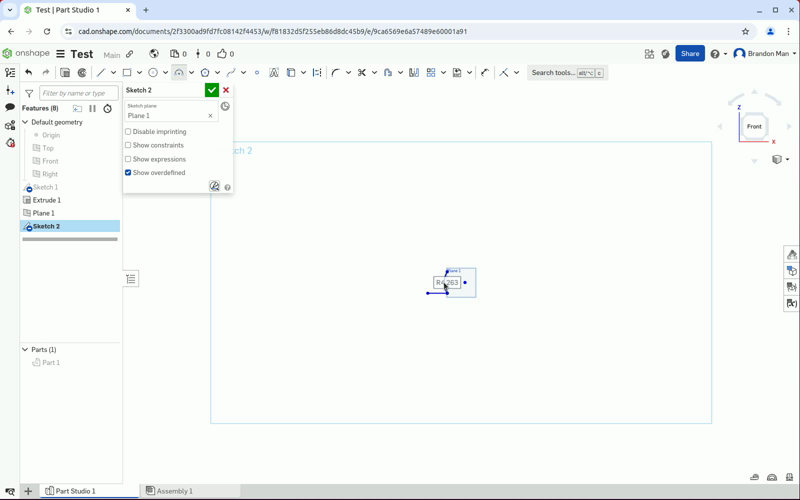
key(l)
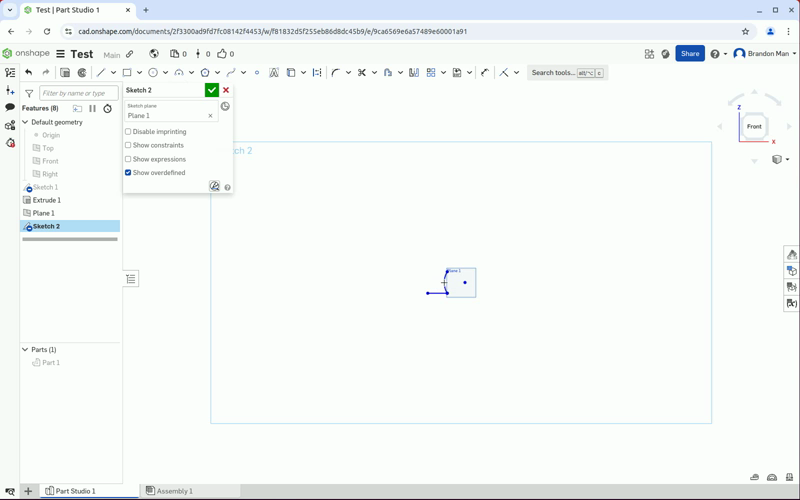
mouse_move(447, 271)
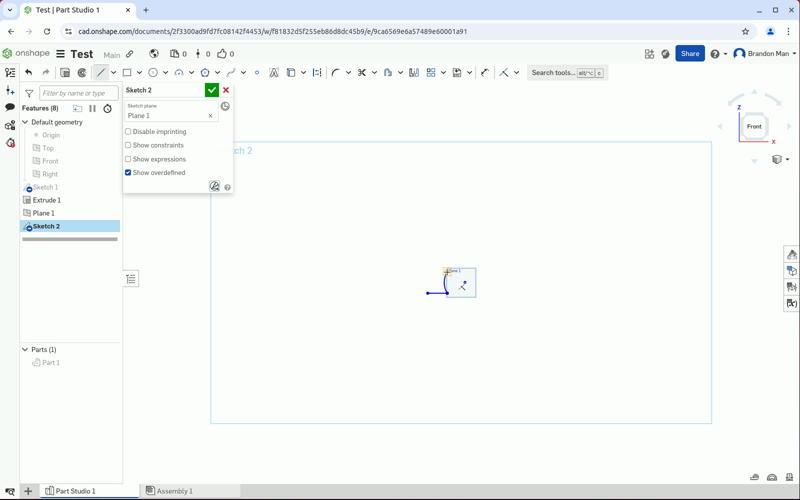
click(447, 271)
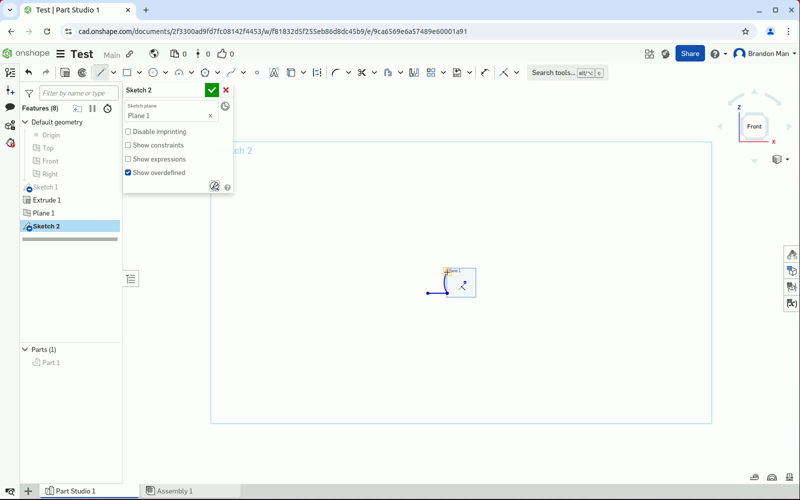
key_down(shift)
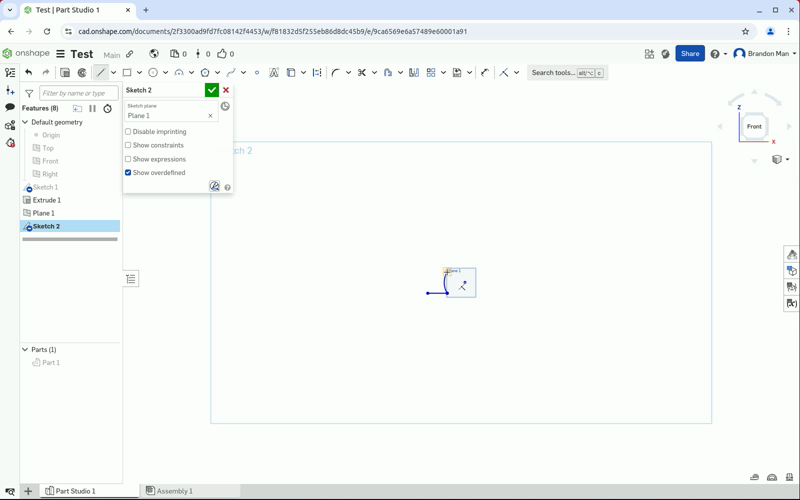
mouse_move(477, 271)
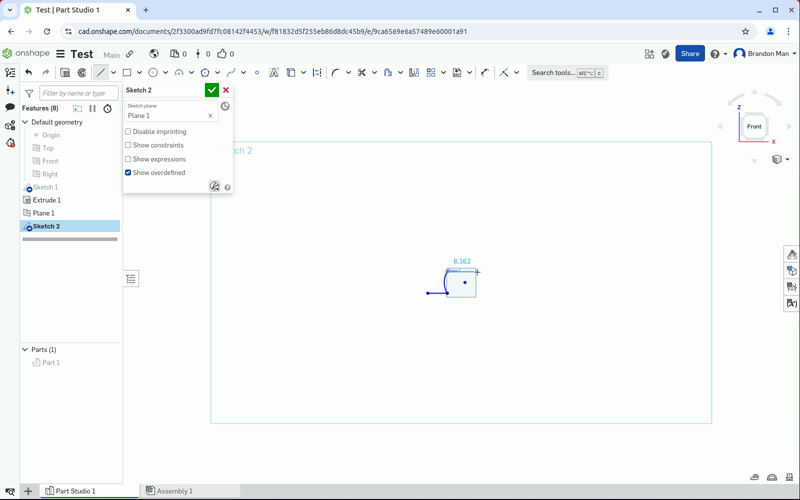
mouse_move(427, 271)
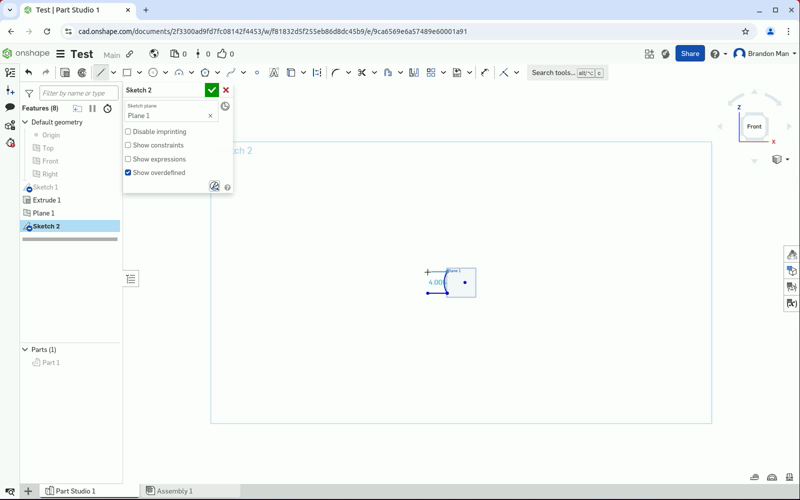
click(427, 271)
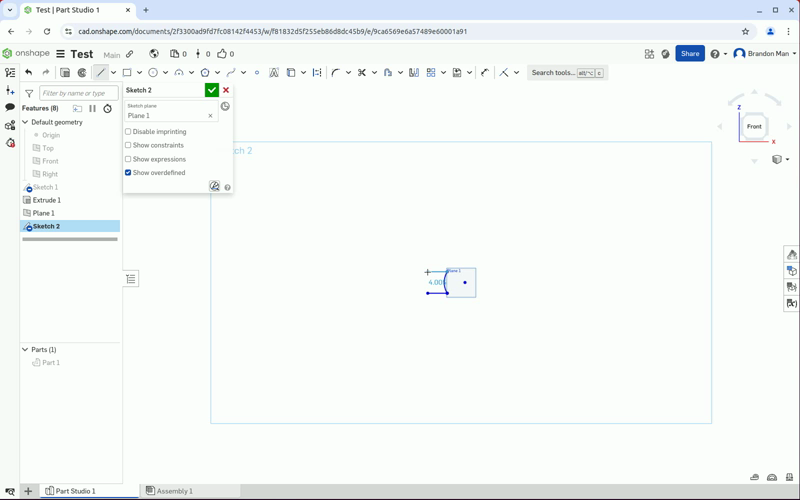
key_up(shift)
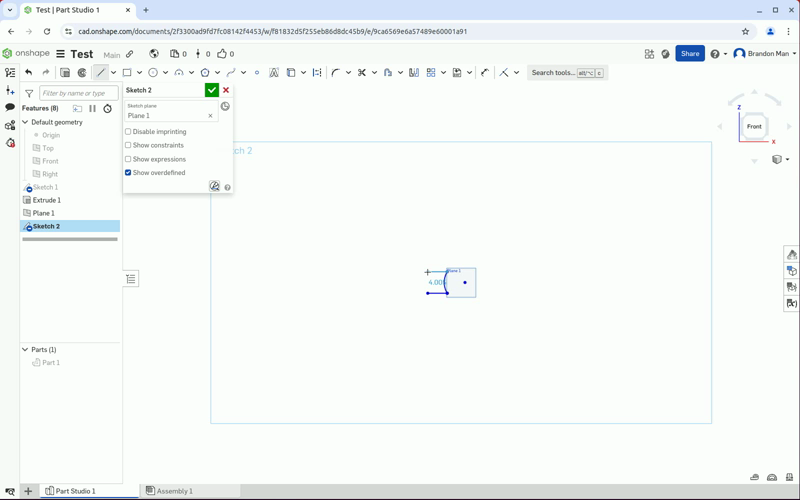
key(esc)
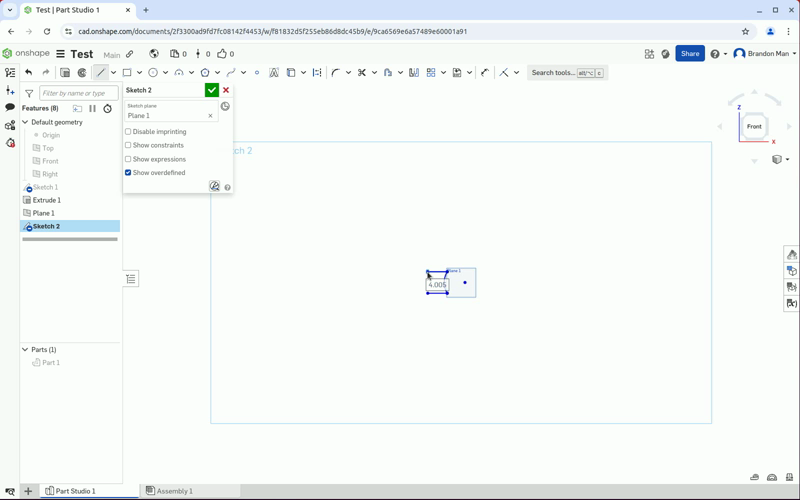
key(a)
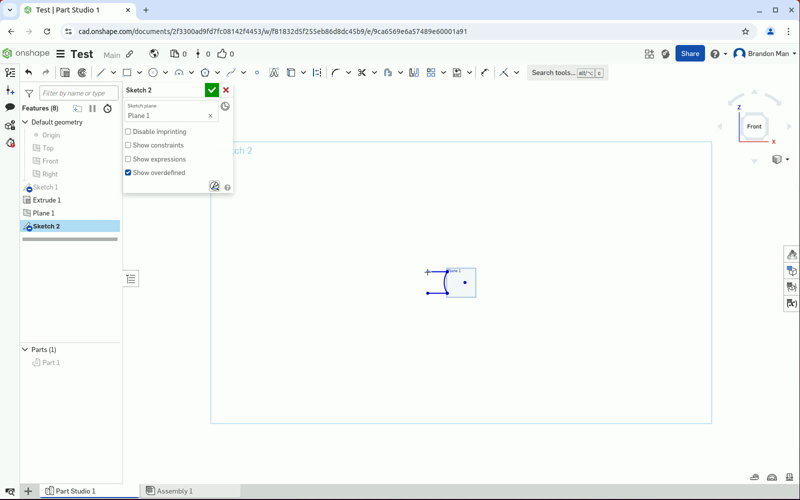
mouse_move(427, 271)
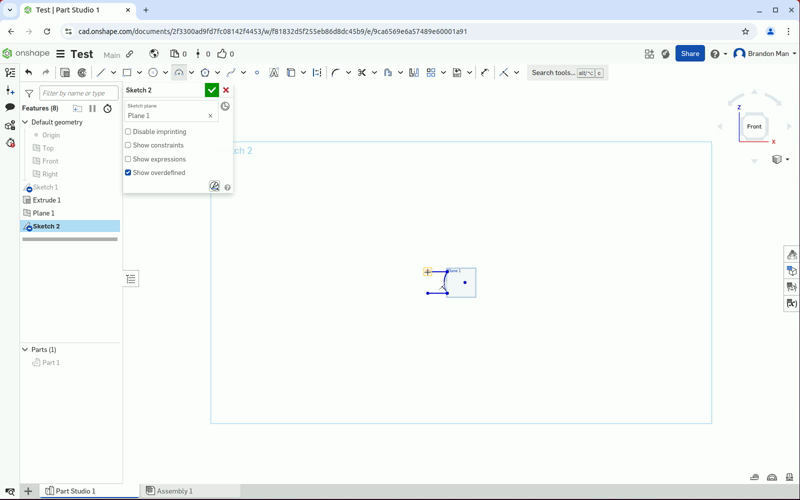
click(427, 271)
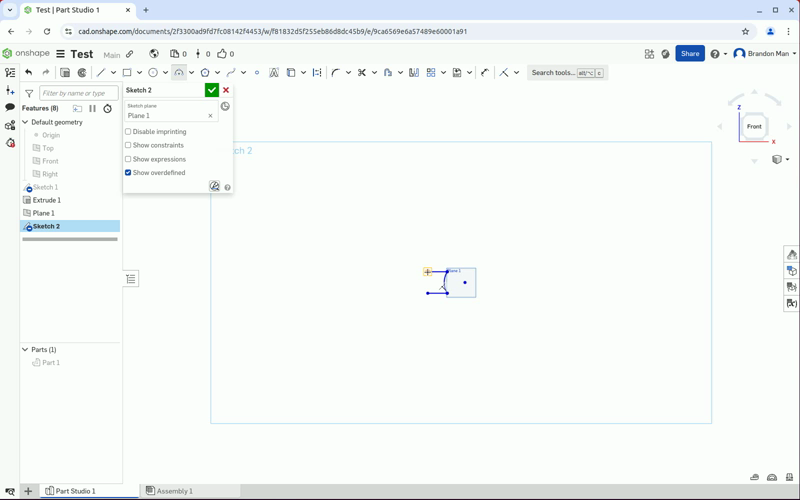
mouse_move(427, 293)
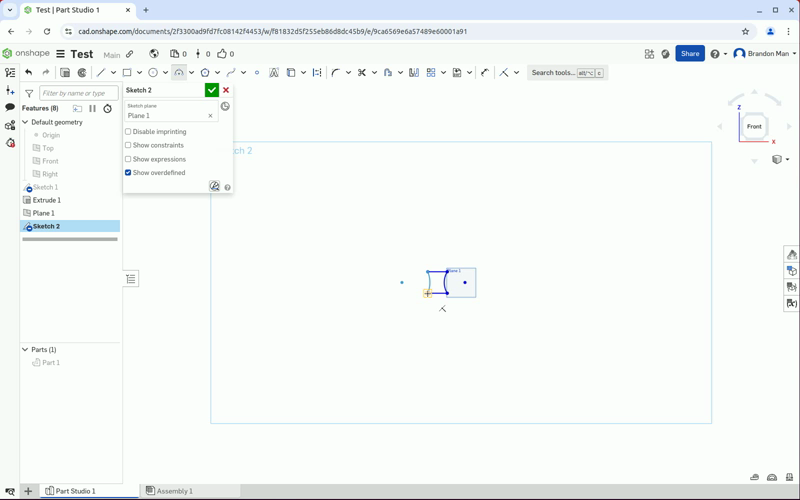
click(427, 293)
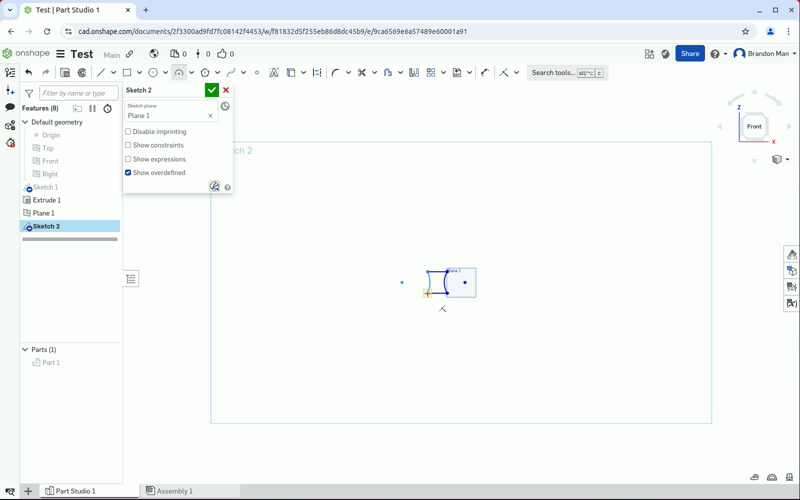
key_down(shift)
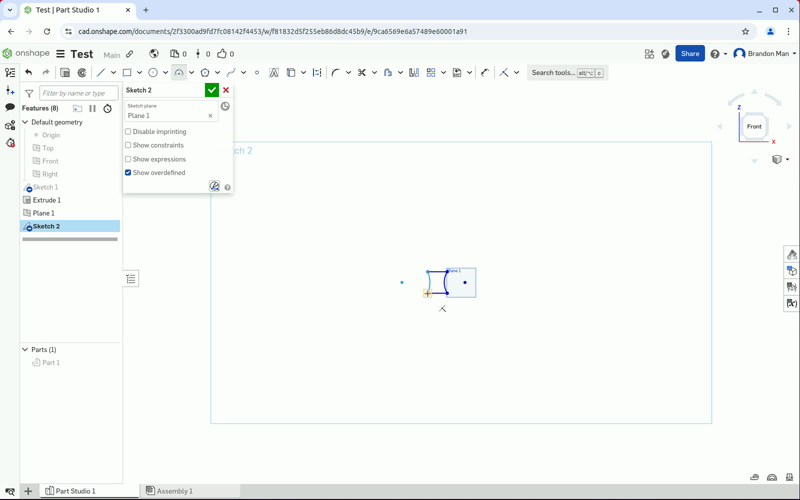
mouse_move(426, 282)
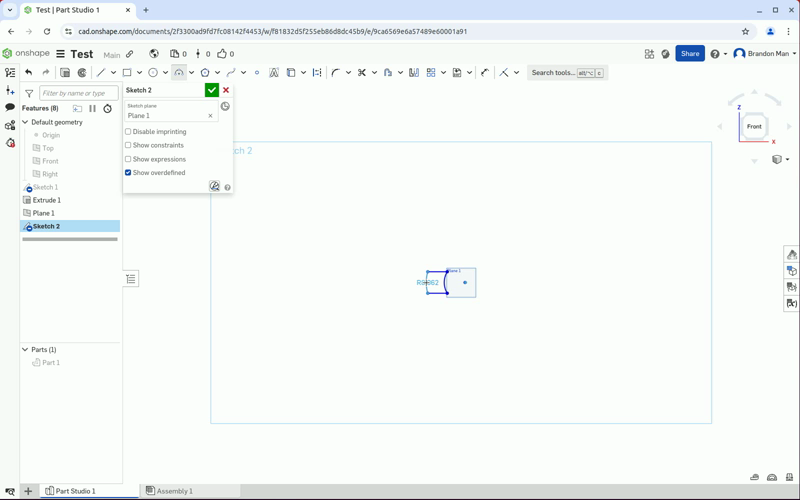
click(426, 282)
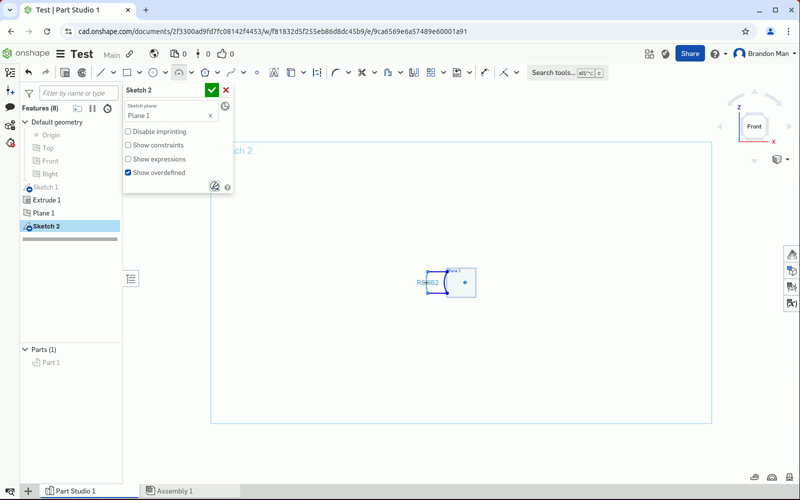
key_up(shift)
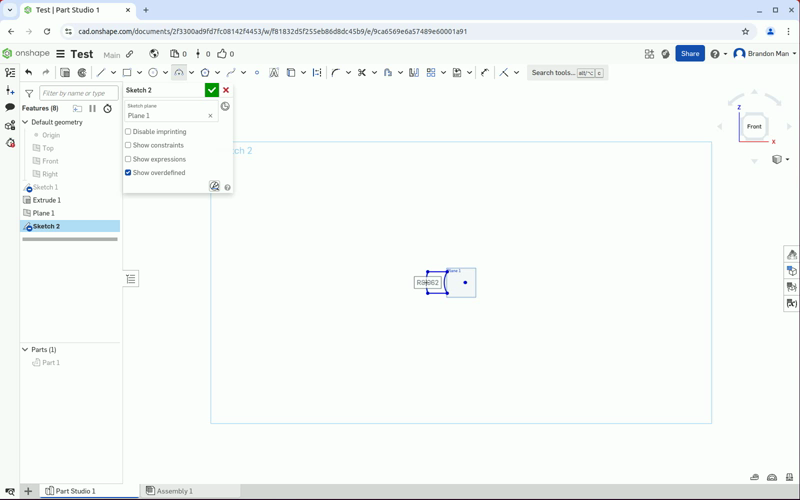
key(esc)
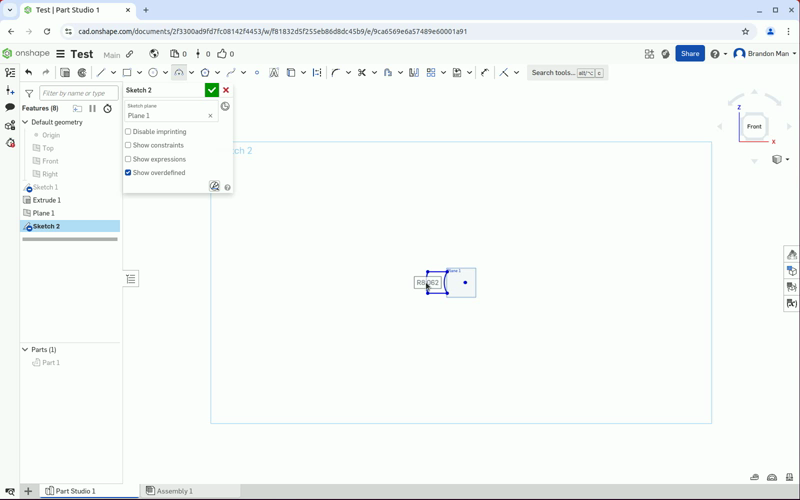
mouse_move(435, 275)
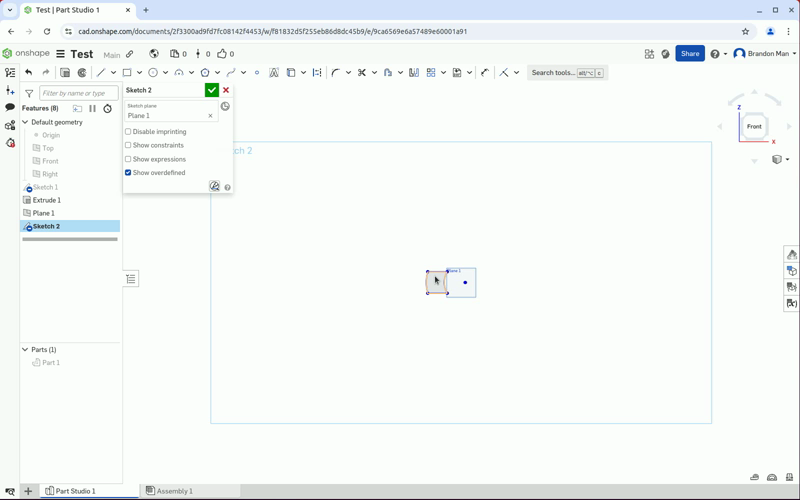
scroll(6)
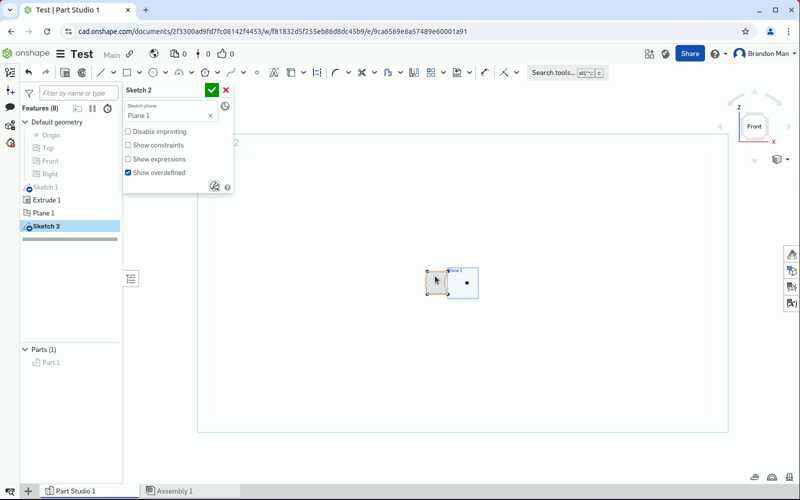
scroll(6)
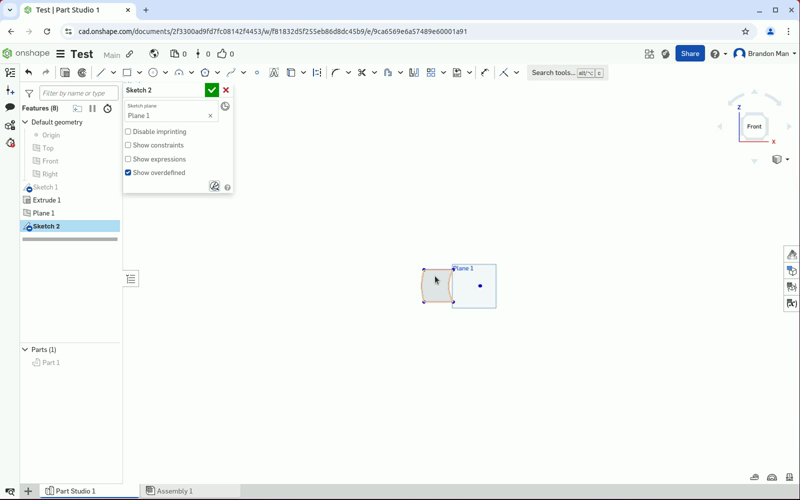
scroll(6)
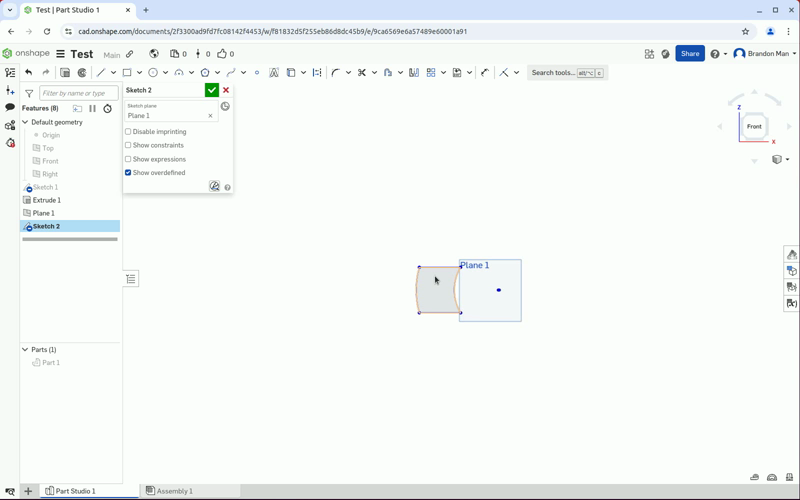
scroll(6)
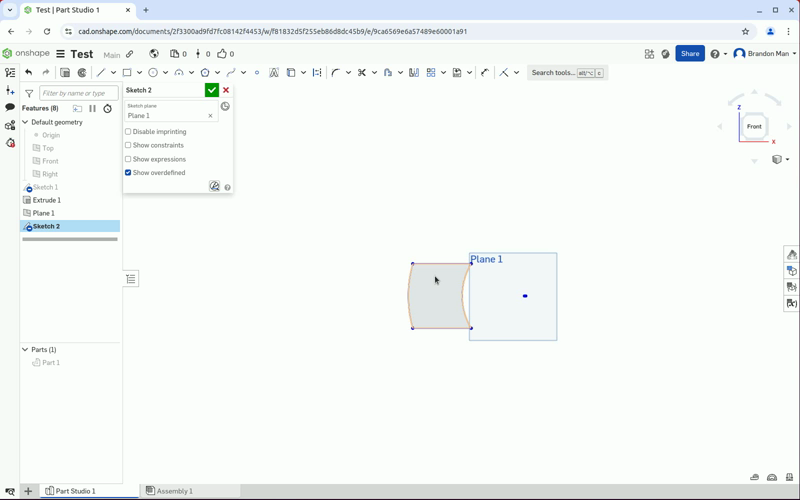
scroll(6)
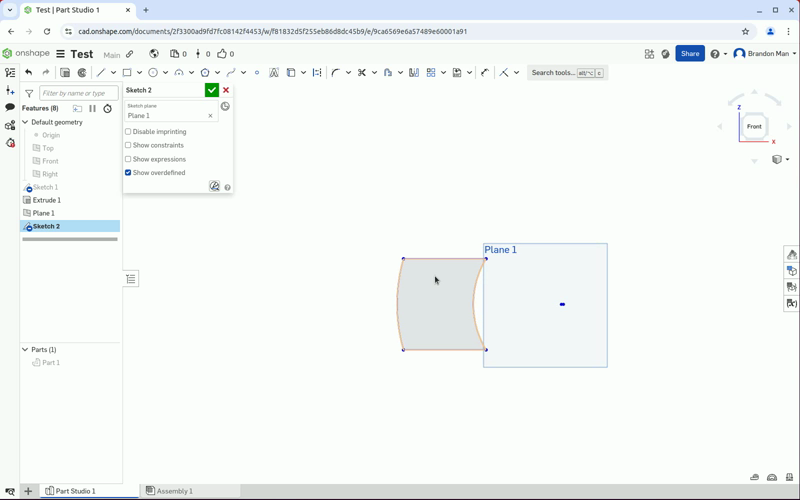
scroll(6)
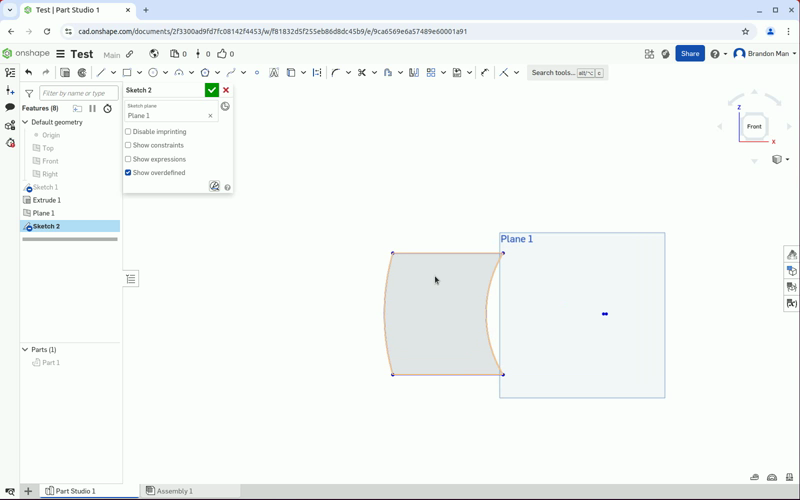
scroll(6)
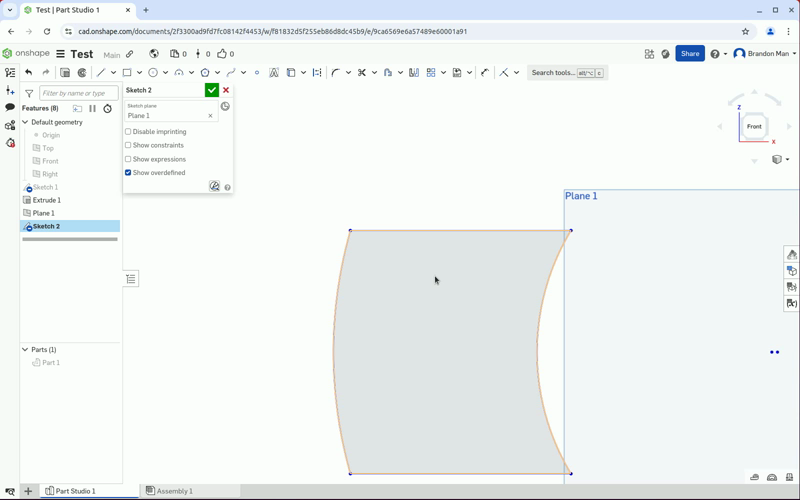
click(435, 275)
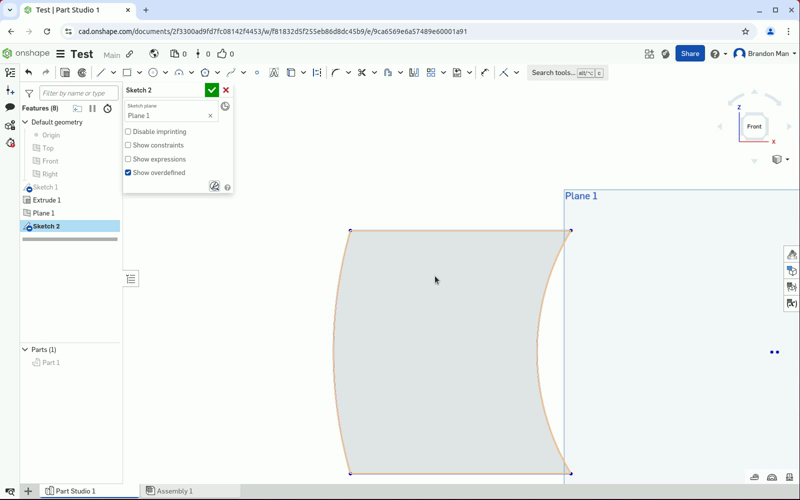
scroll(-6)
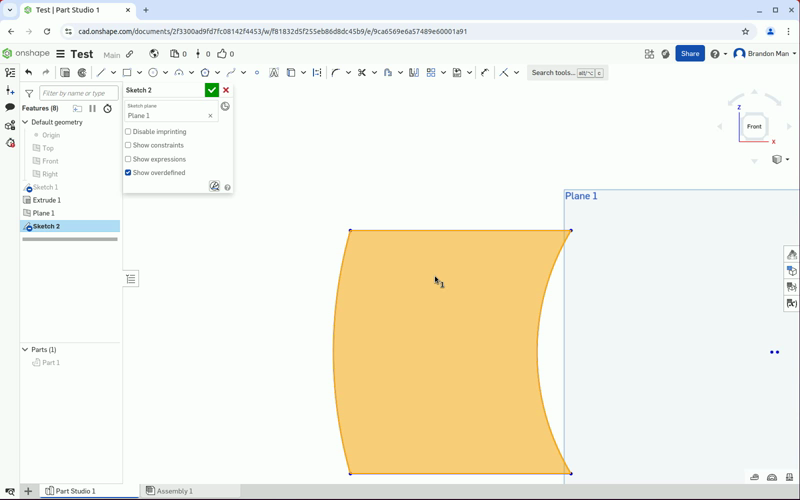
scroll(-6)
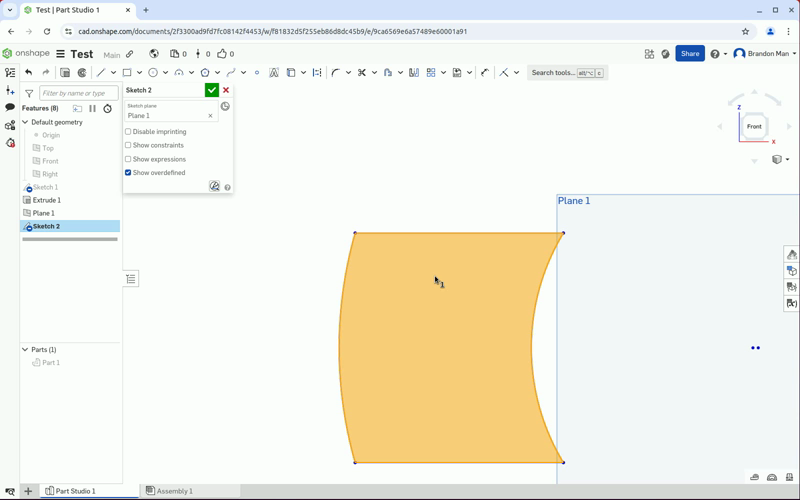
scroll(-6)
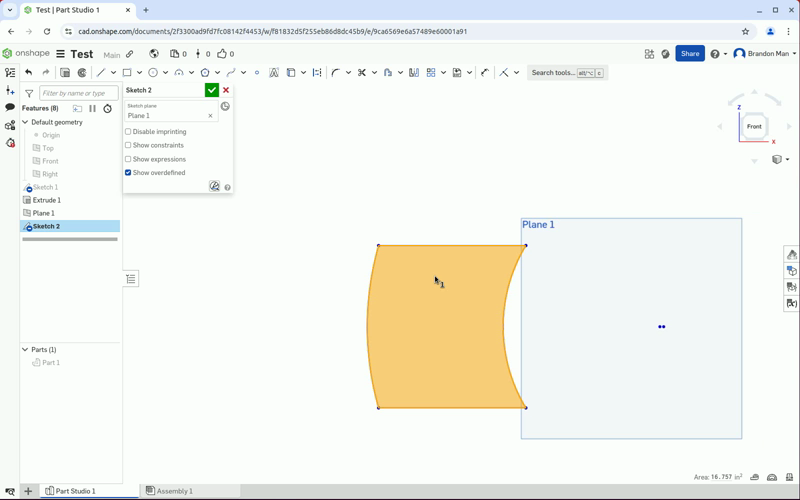
scroll(-6)
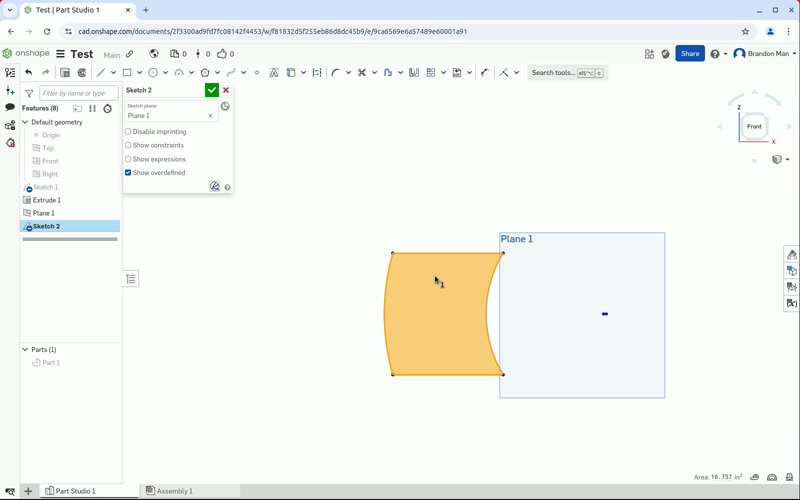
scroll(-6)
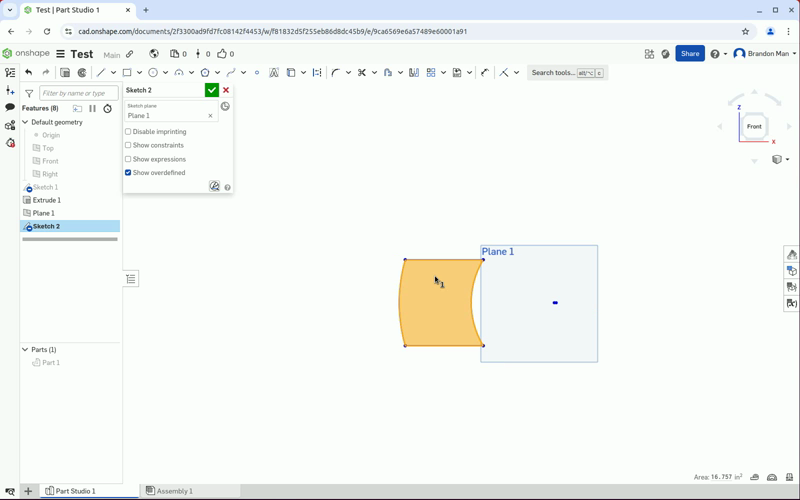
scroll(-6)
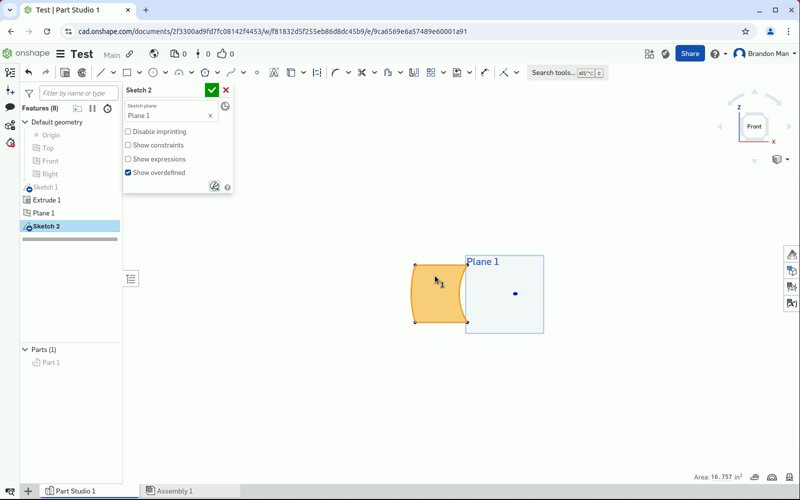
scroll(-6)
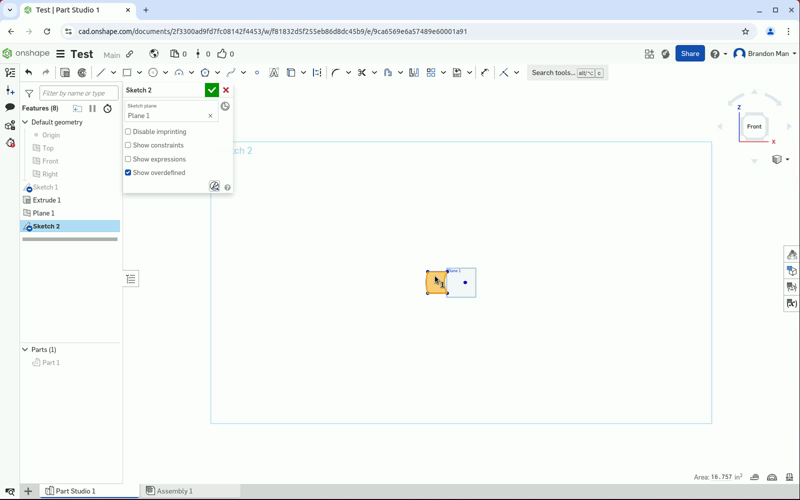
mouse_move(73, 352)
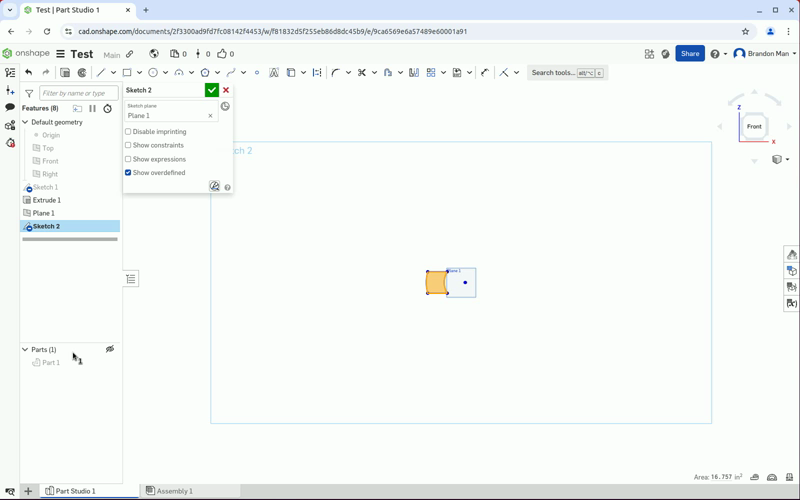
key(shift+y)
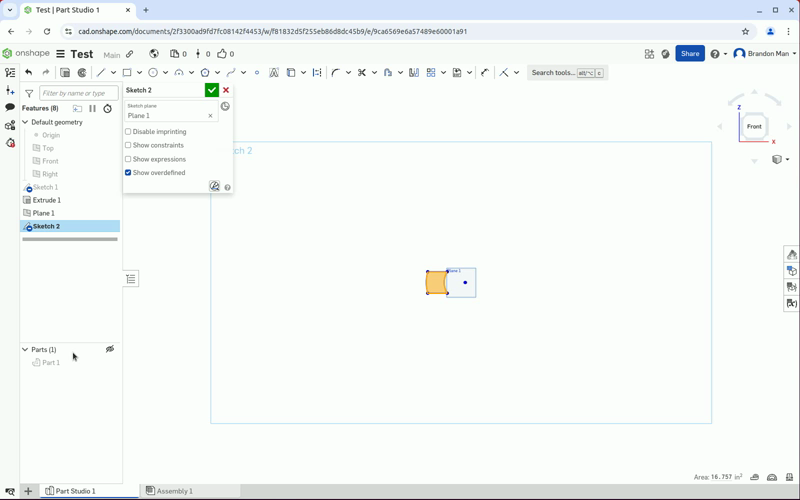
key(shift+e)
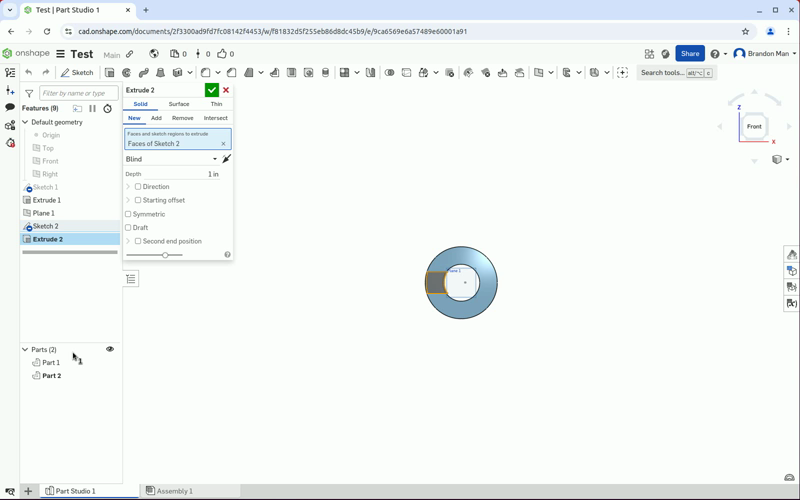
mouse_move(143, 106)
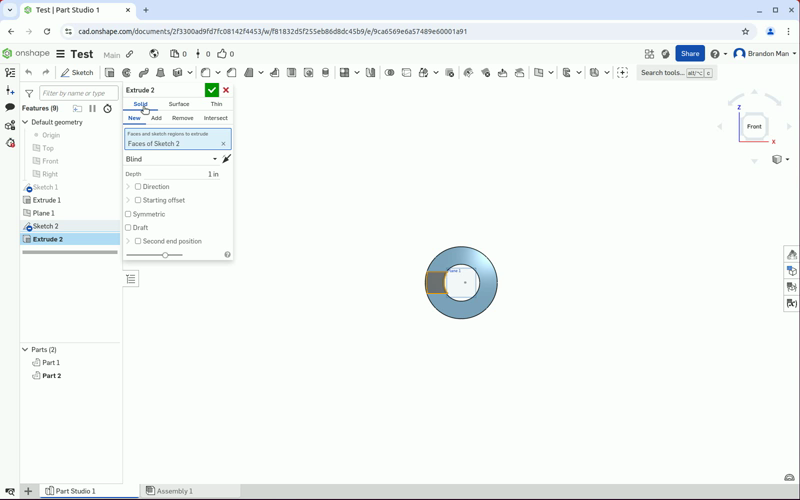
click(143, 106)
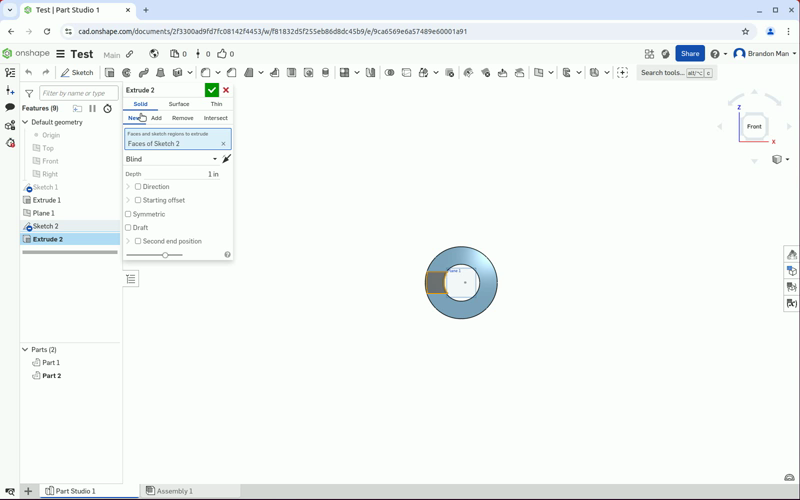
mouse_move(137, 120)
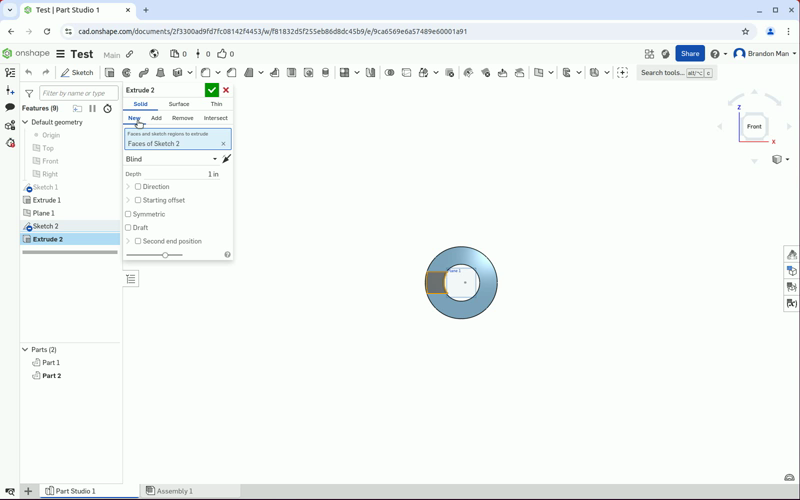
click(137, 120)
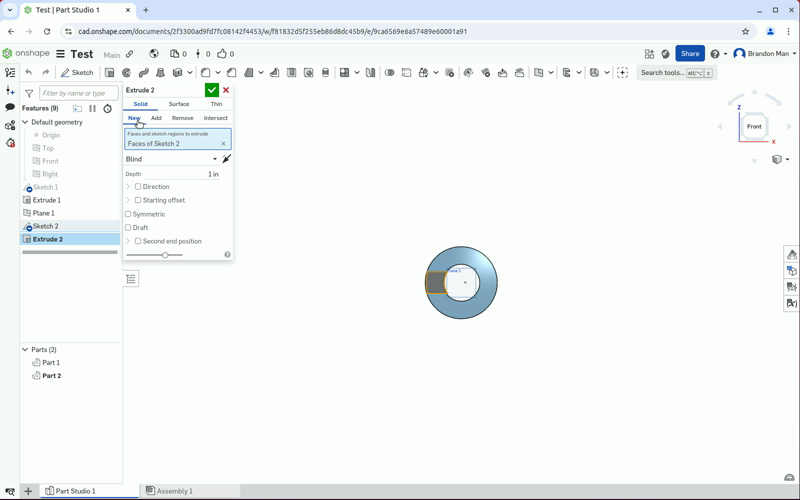
key(tab, 4)
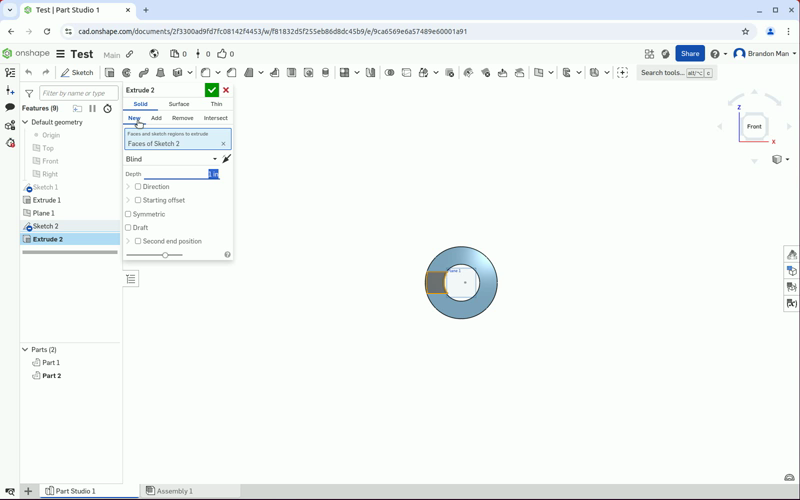
text(1.444)
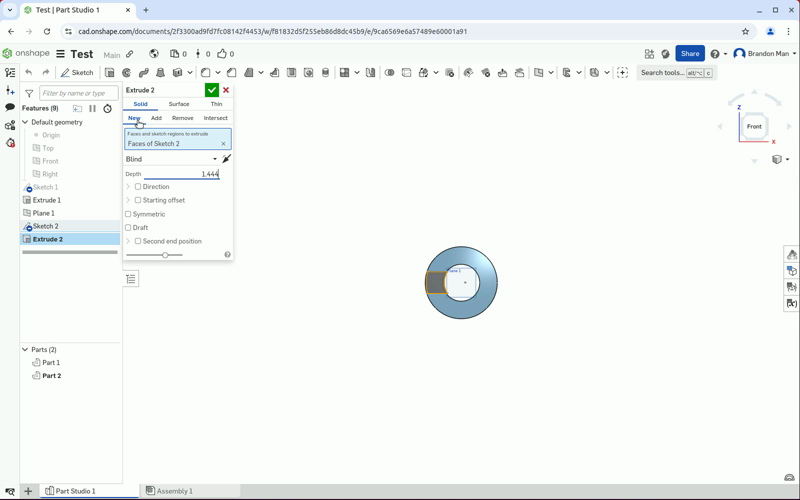
key(enter)
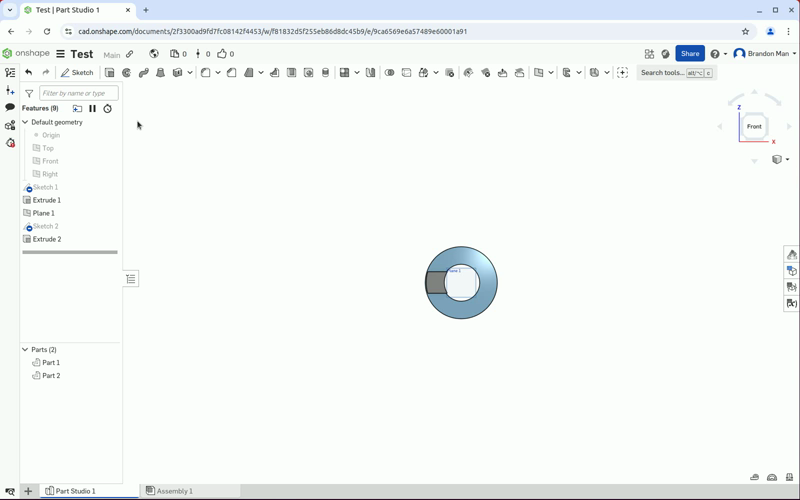
key(shift+h)
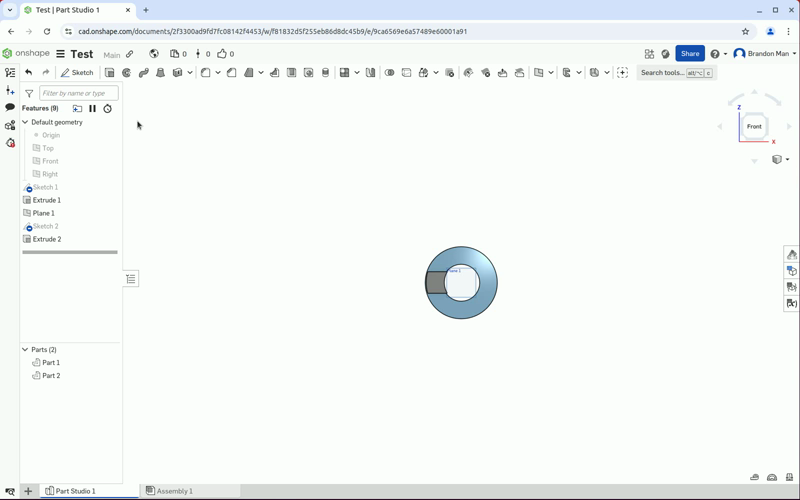
key(shift+h)
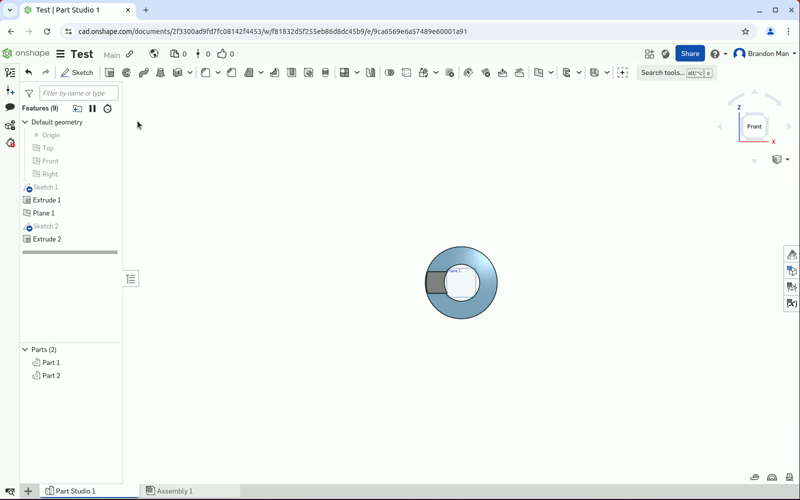
mouse_move(73, 189)
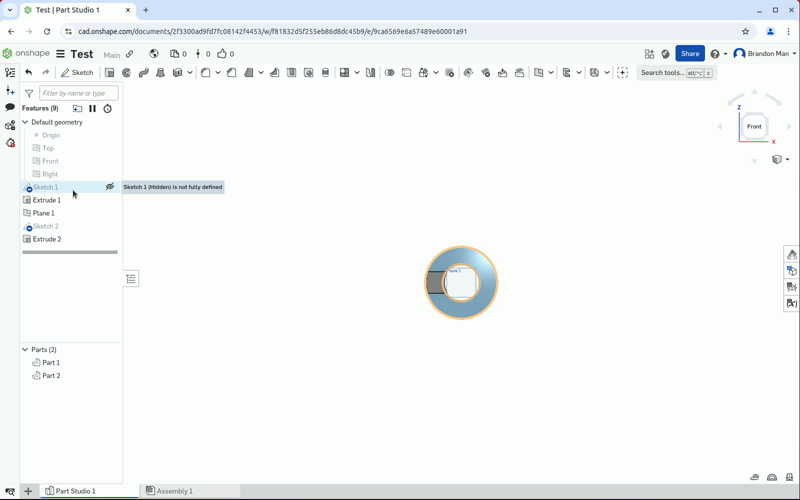
click(73, 189)
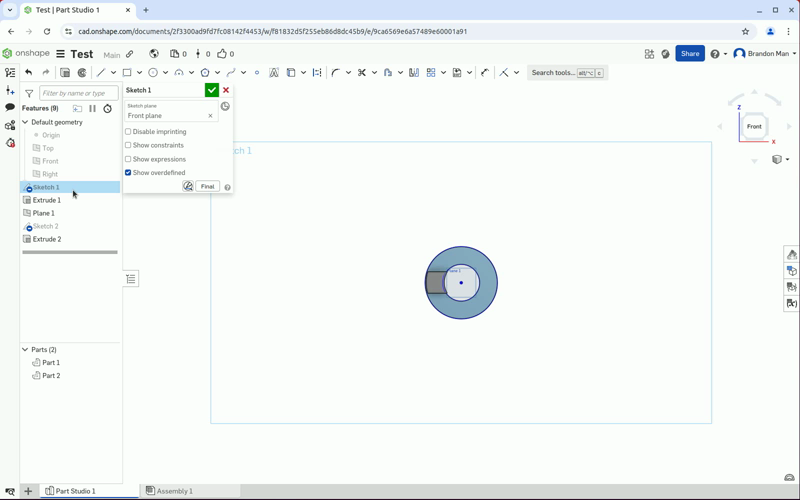
mouse_move(229, 92)
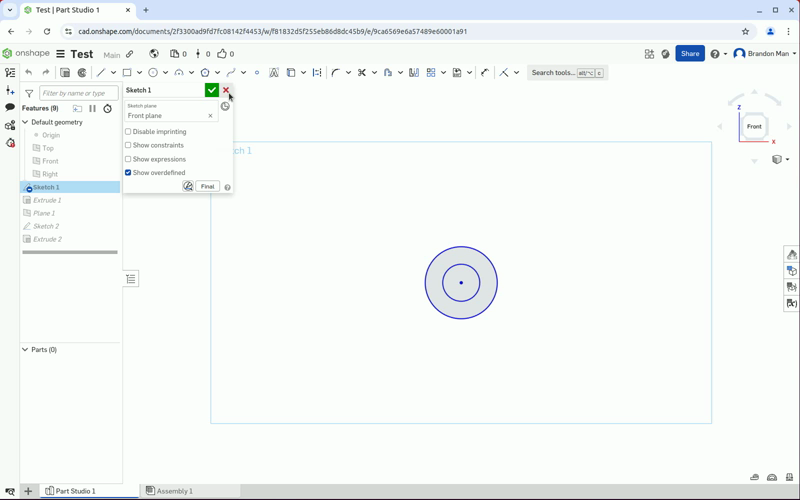
click(229, 92)
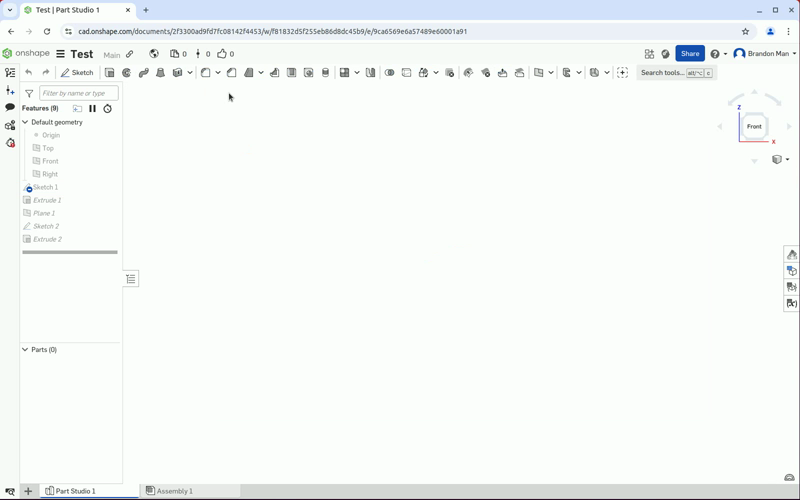
key(shift+s)
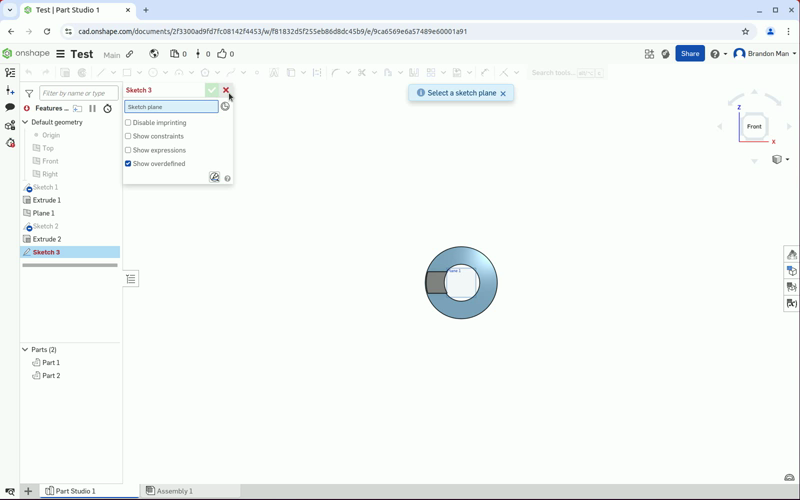
mouse_move(73, 215)
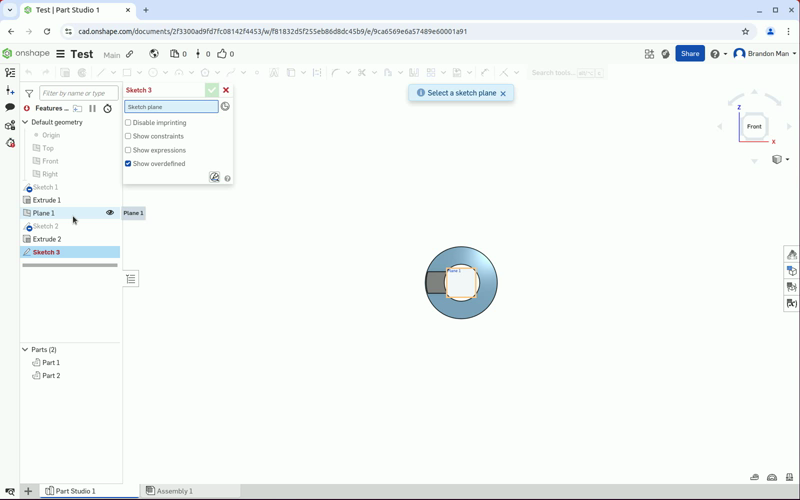
click(73, 215)
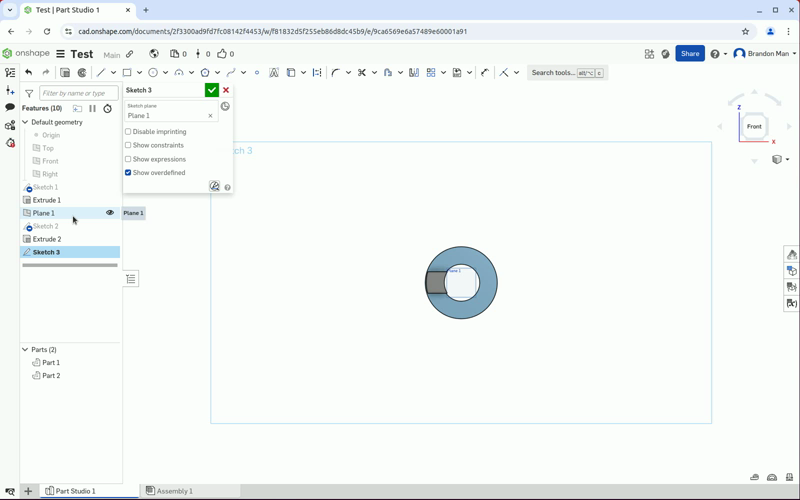
mouse_move(73, 352)
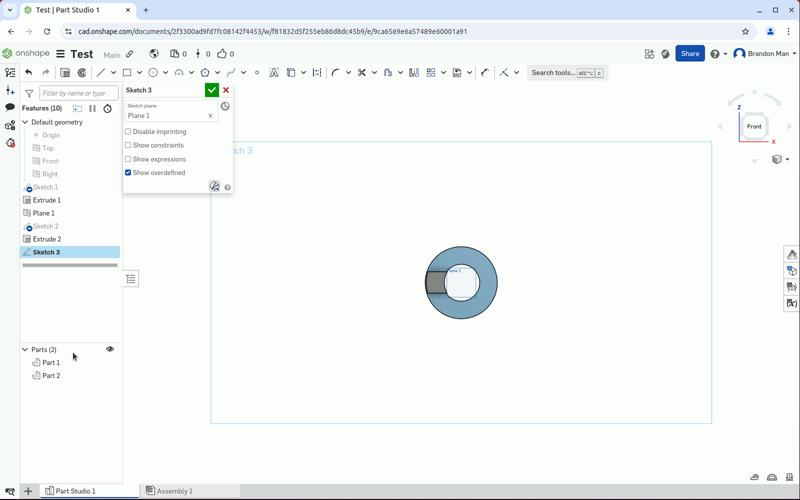
key(y)
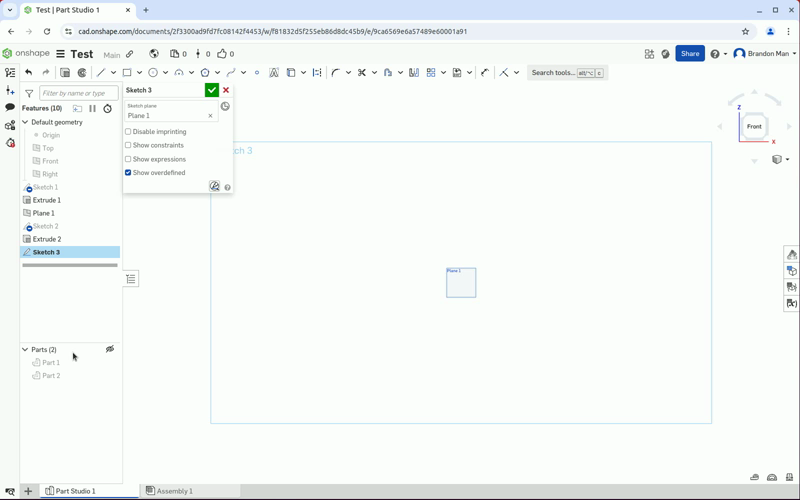
key(l)
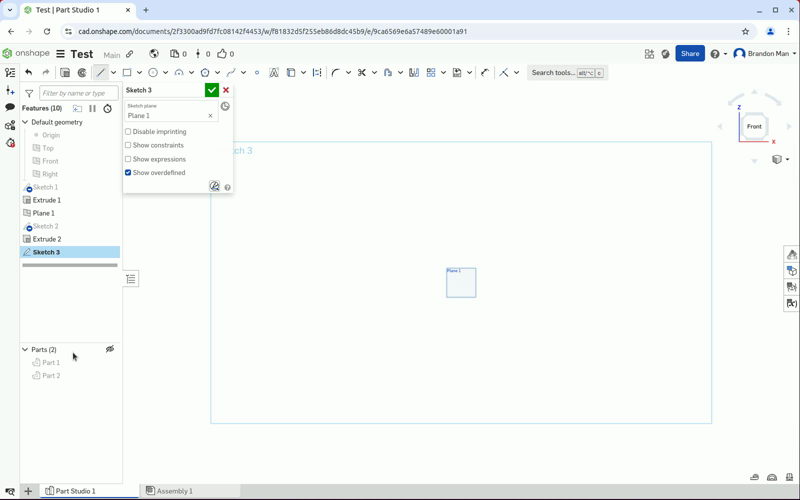
key_down(shift)
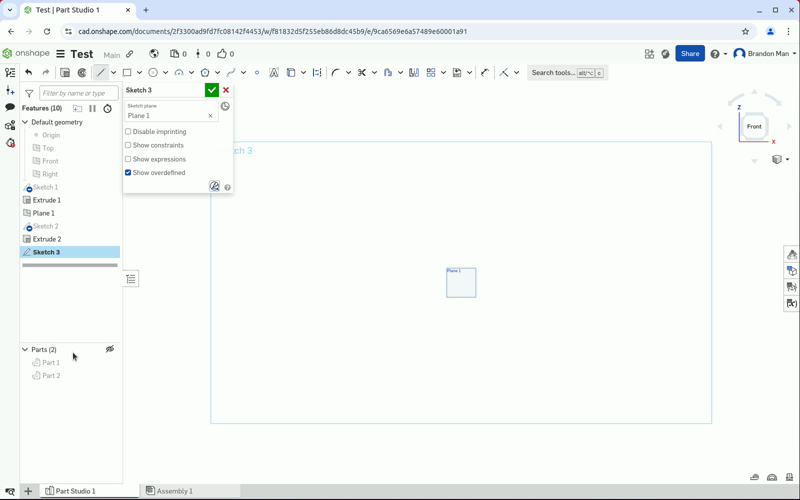
mouse_move(476, 293)
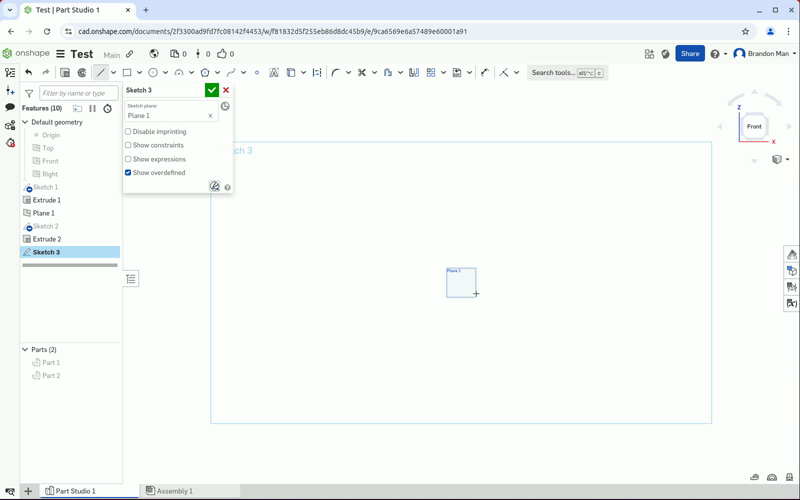
click(476, 293)
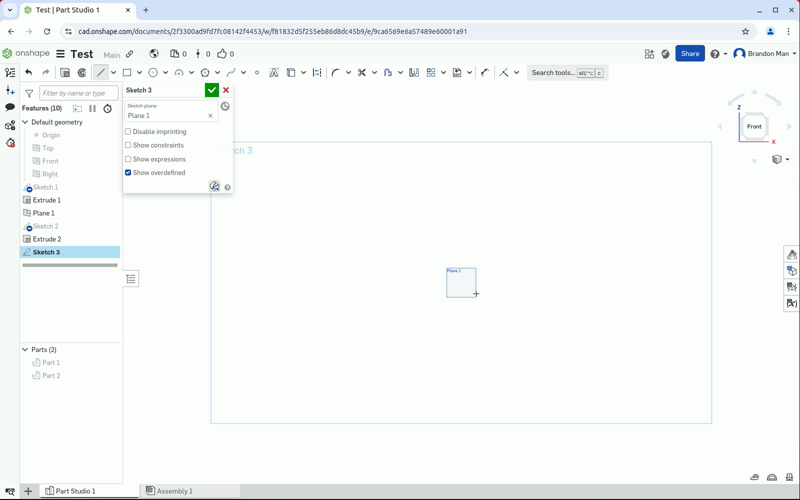
key_up(shift)
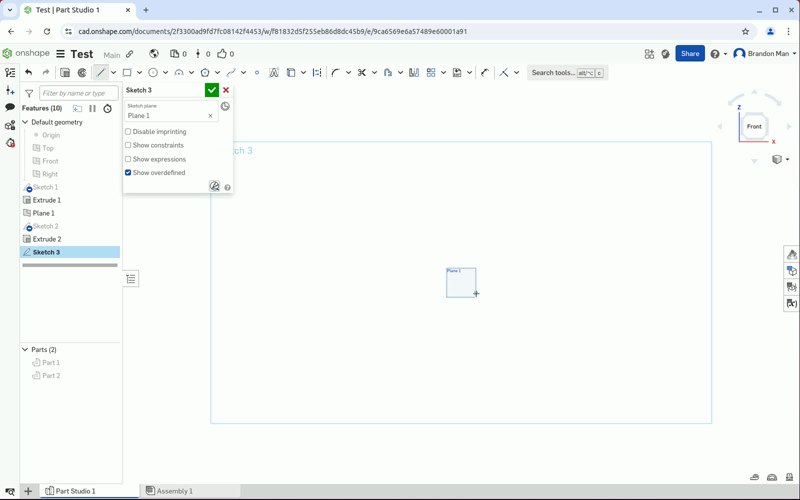
key_down(shift)
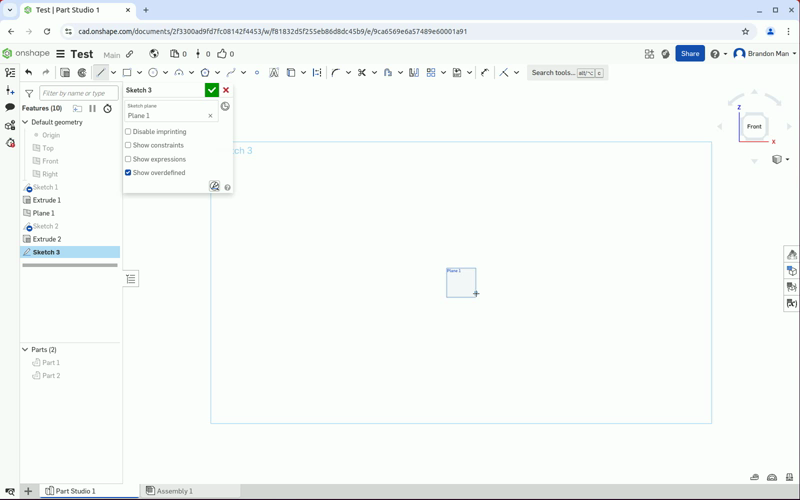
mouse_move(506, 293)
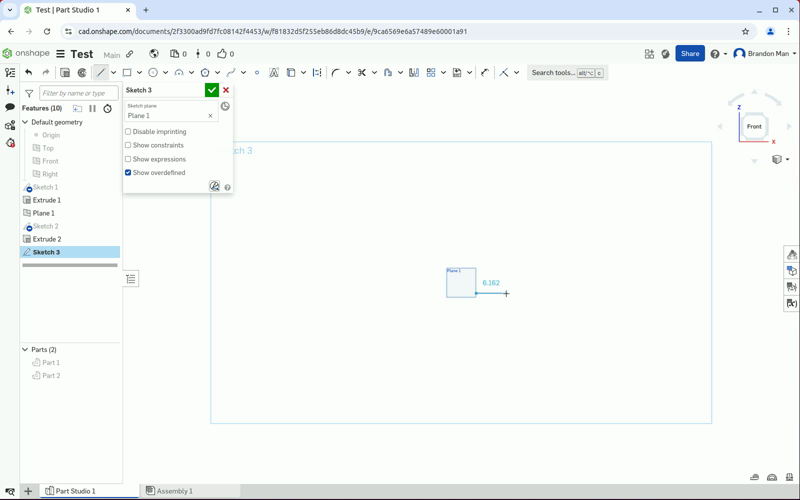
mouse_move(495, 293)
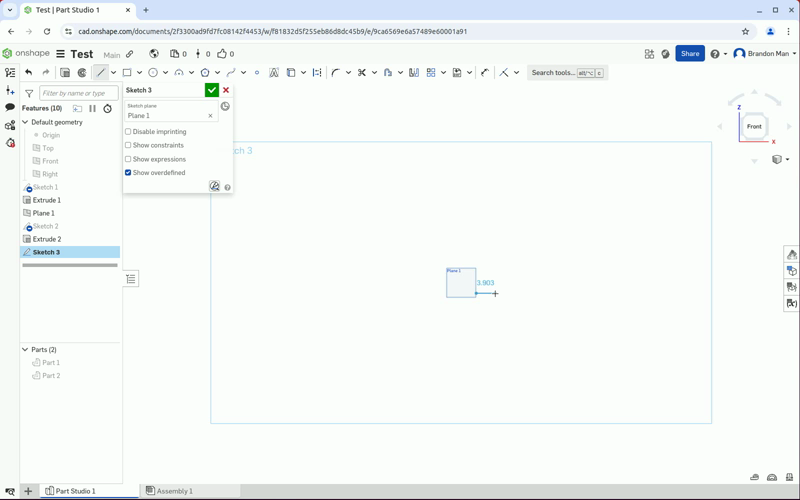
click(495, 293)
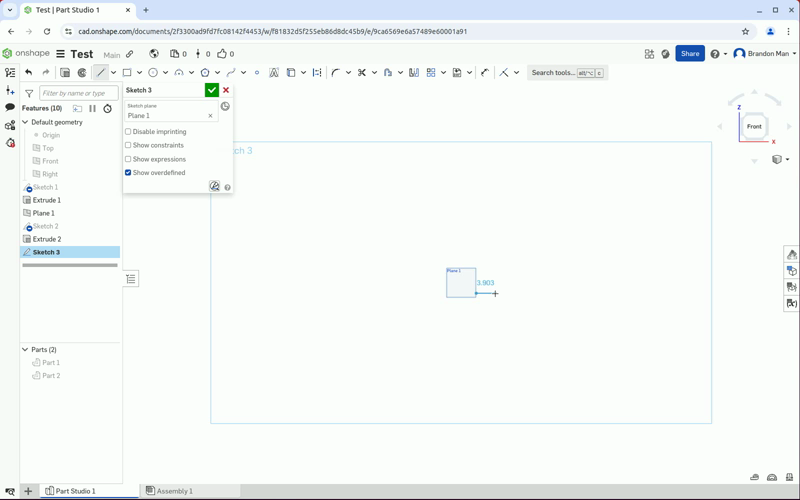
key_up(shift)
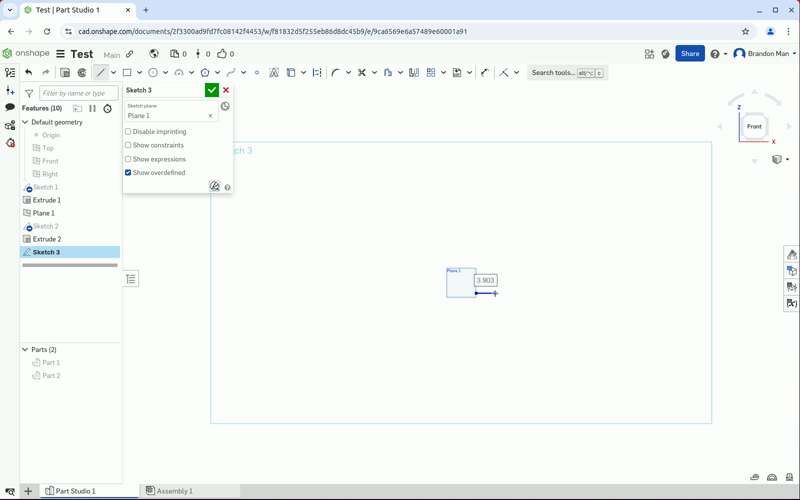
key(esc)
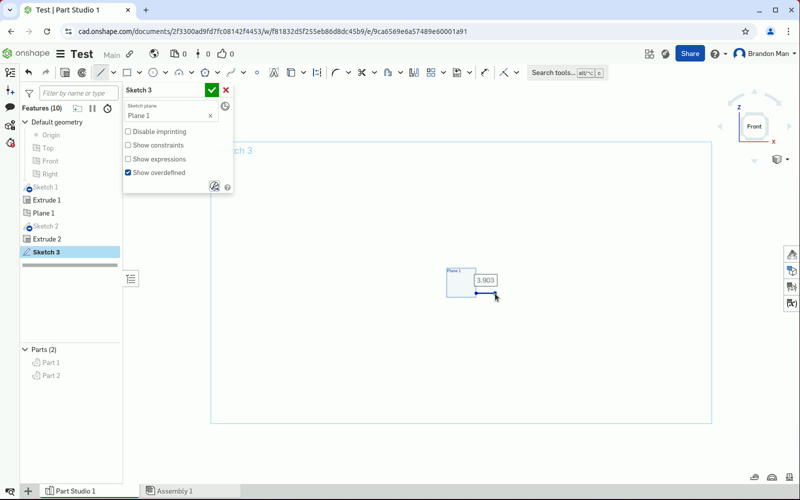
key(a)
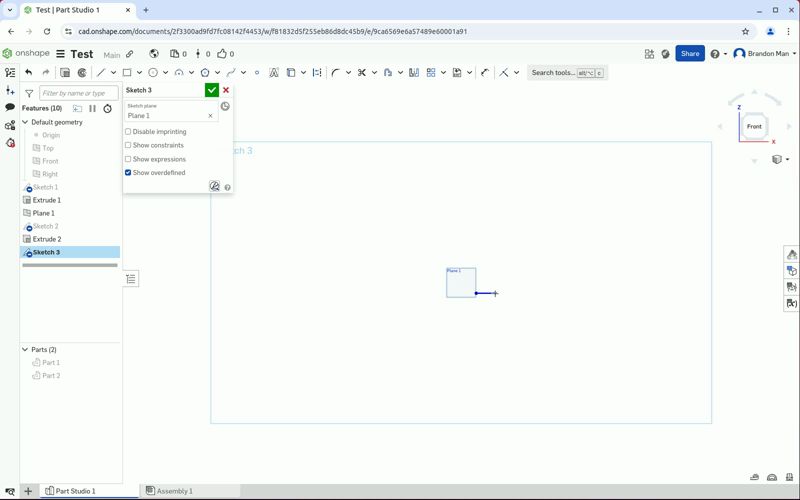
mouse_move(495, 293)
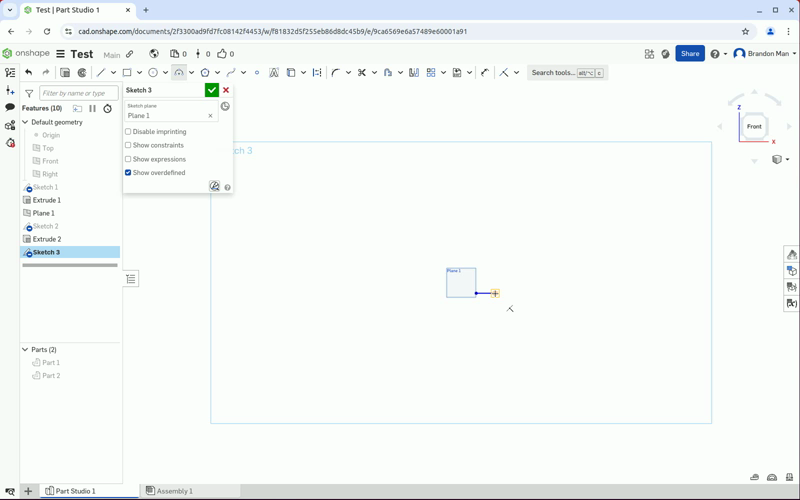
click(495, 293)
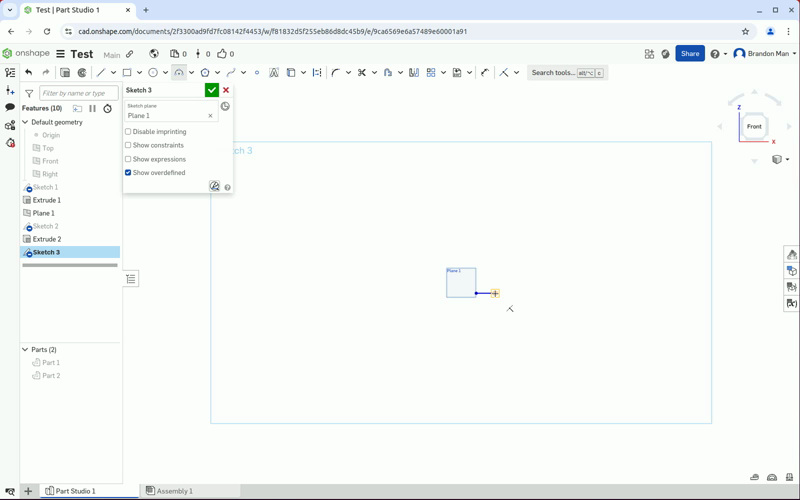
key_down(shift)
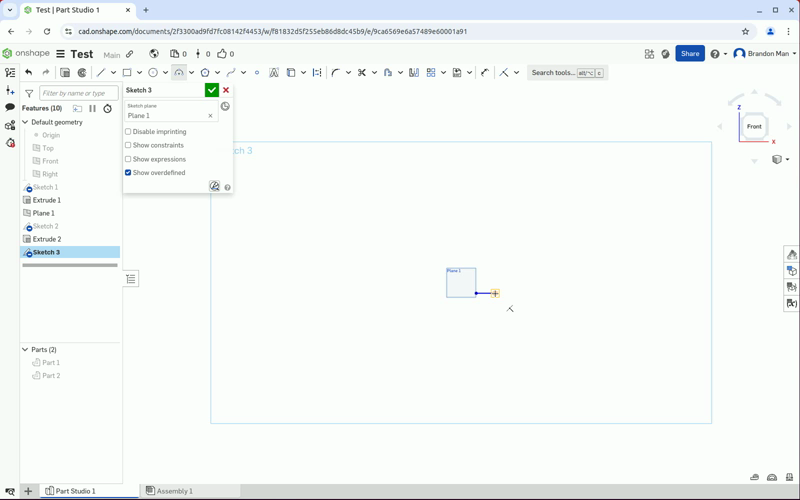
mouse_move(495, 271)
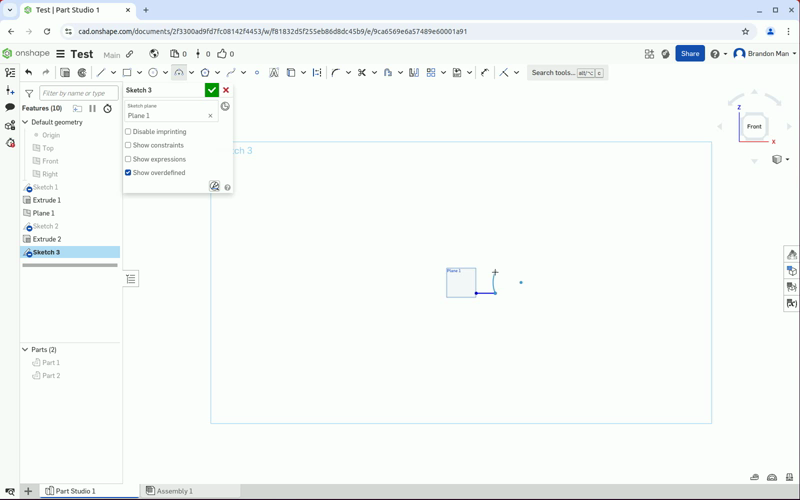
click(495, 271)
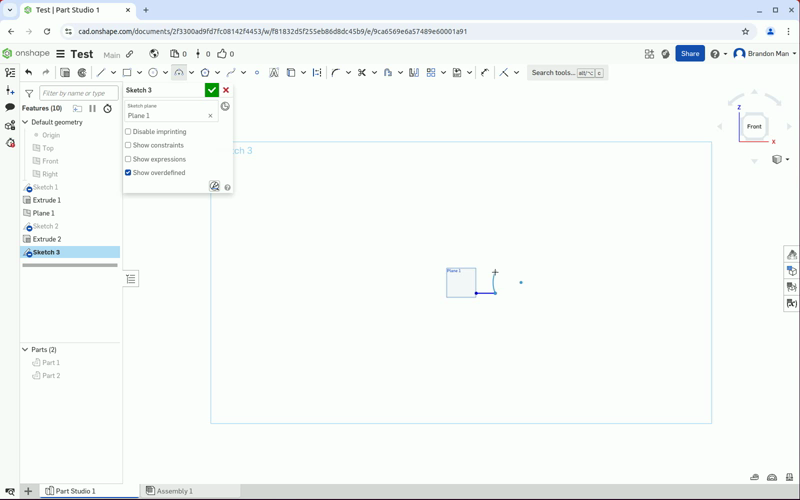
mouse_move(497, 282)
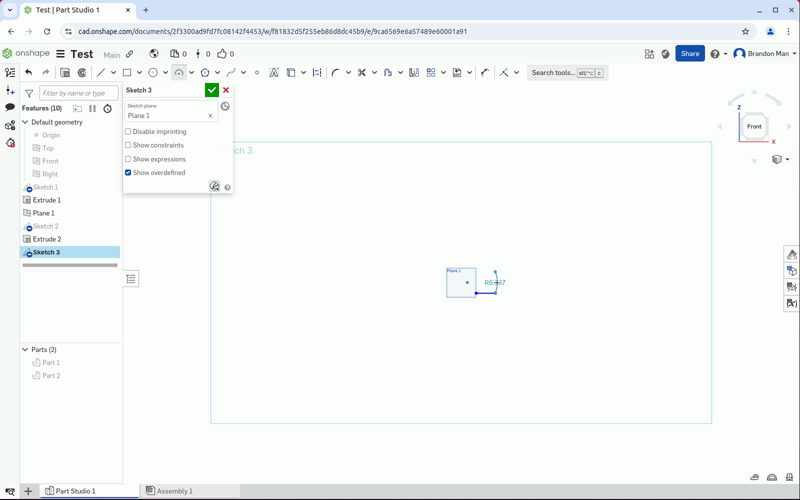
click(497, 282)
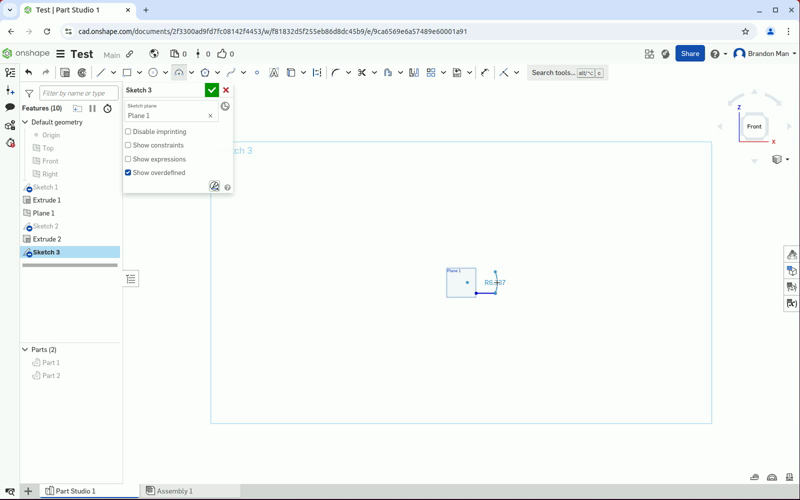
key_up(shift)
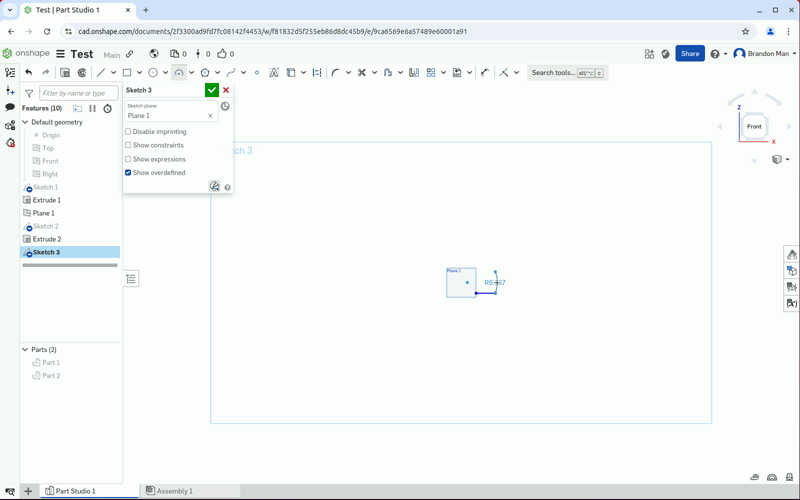
key(esc)
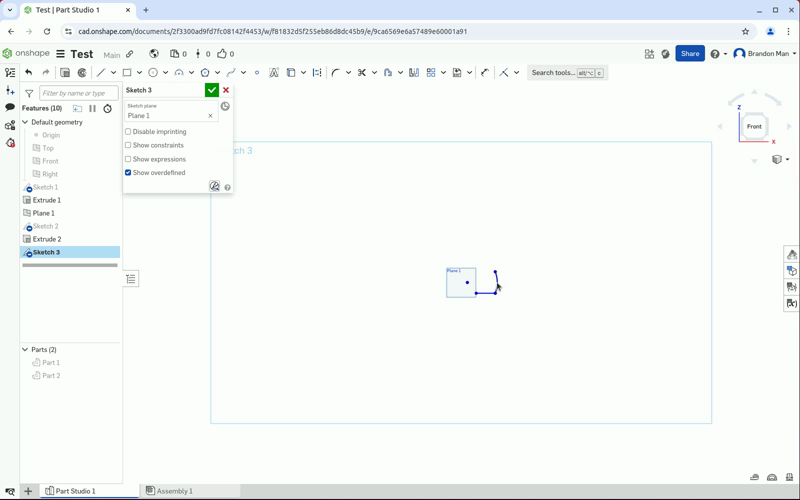
key(l)
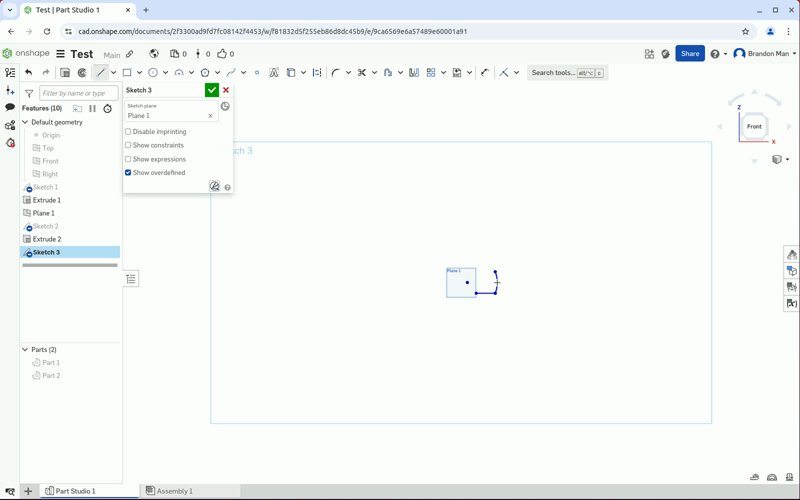
mouse_move(495, 271)
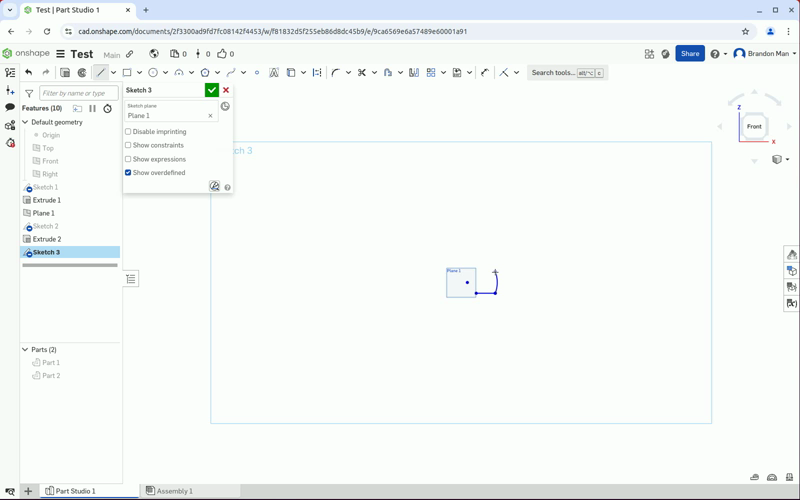
click(495, 271)
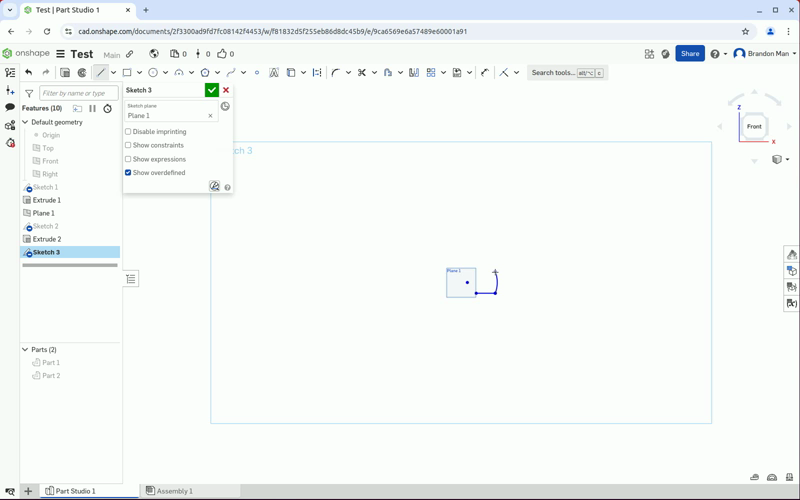
key_down(shift)
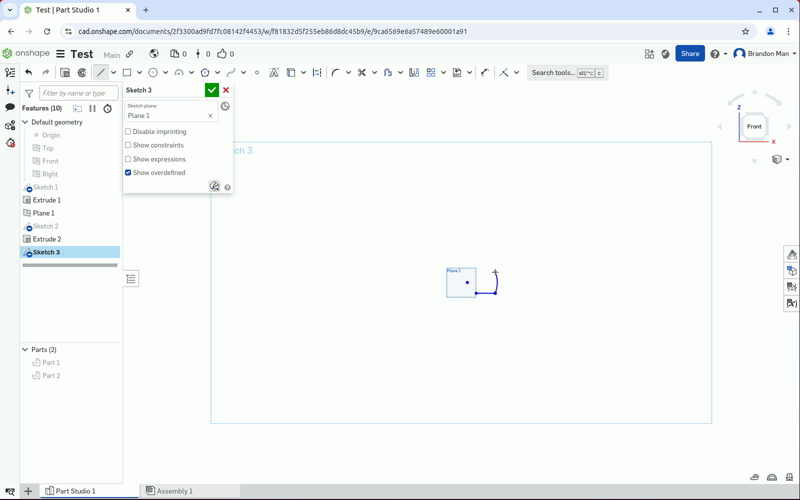
mouse_move(525, 271)
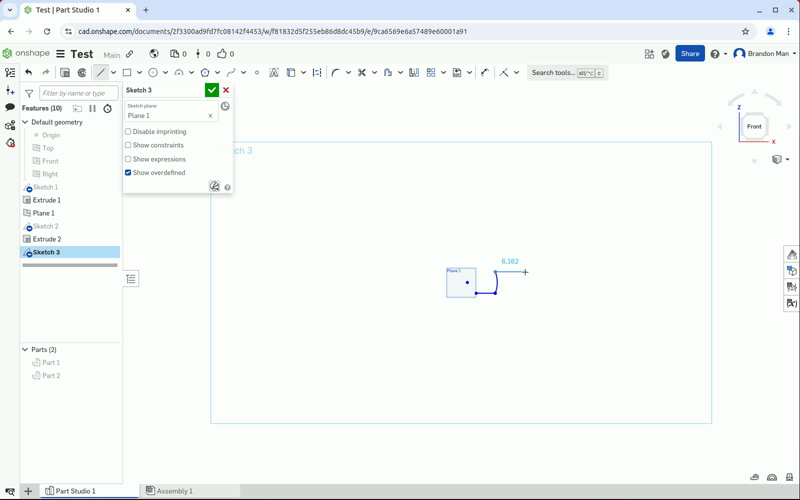
mouse_move(476, 271)
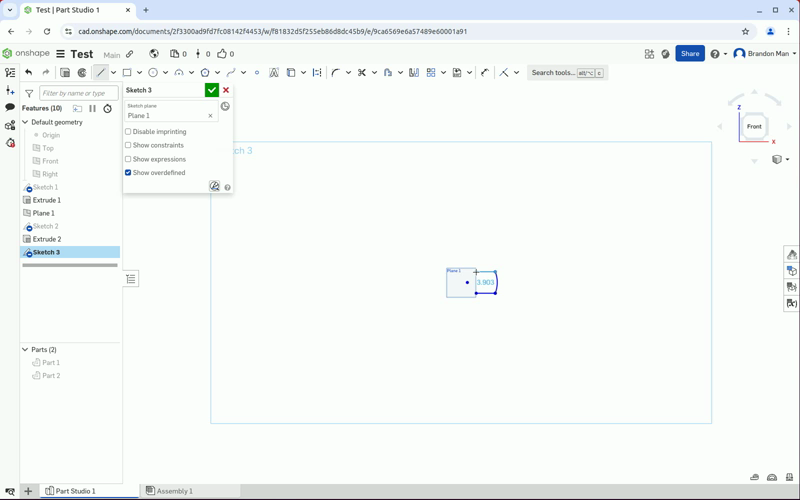
click(476, 271)
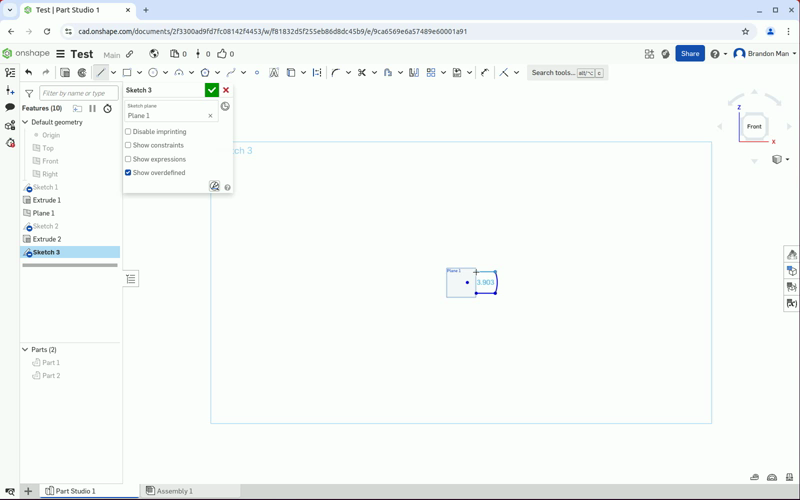
key_up(shift)
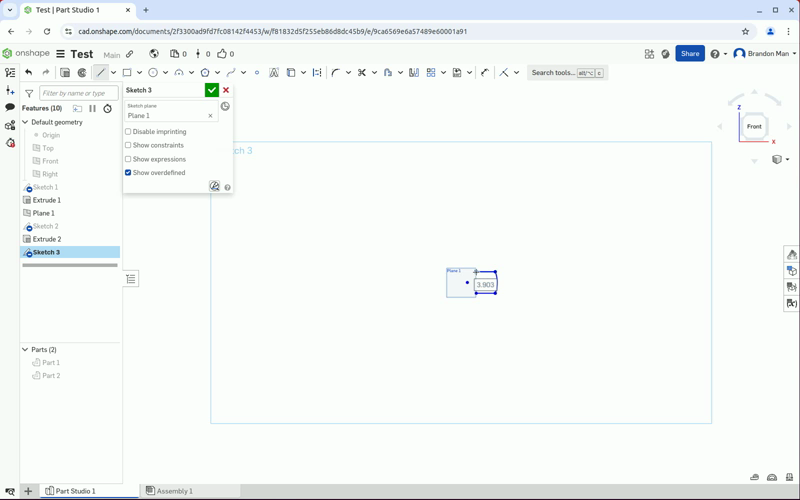
key(esc)
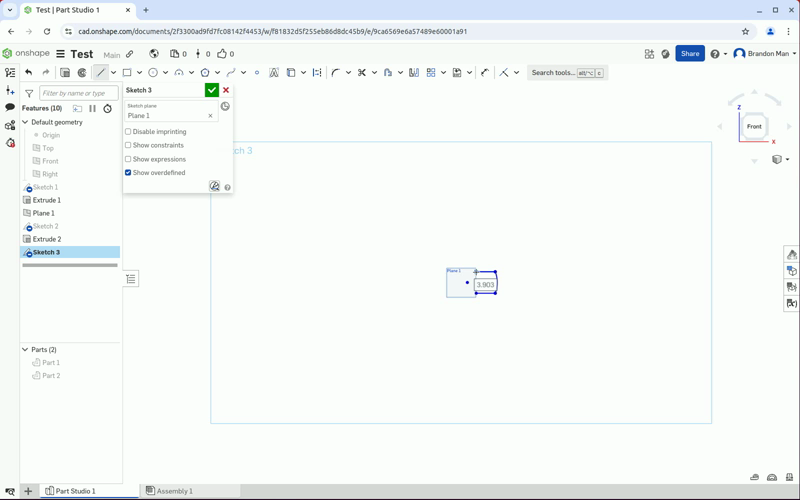
key(a)
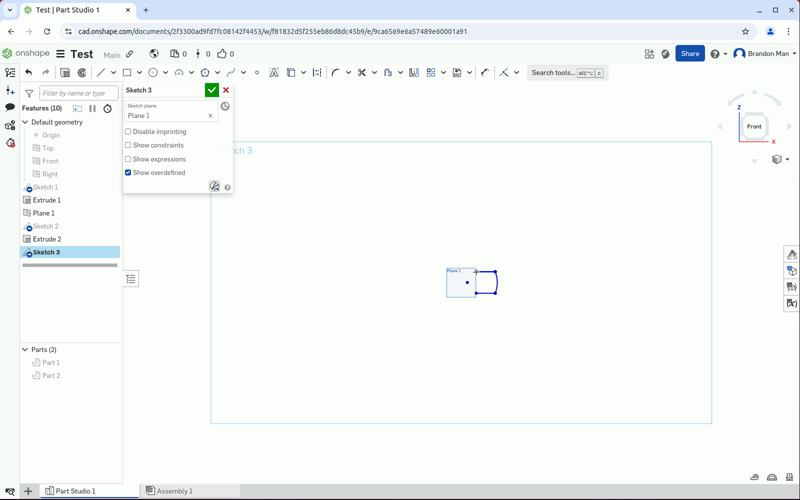
mouse_move(476, 271)
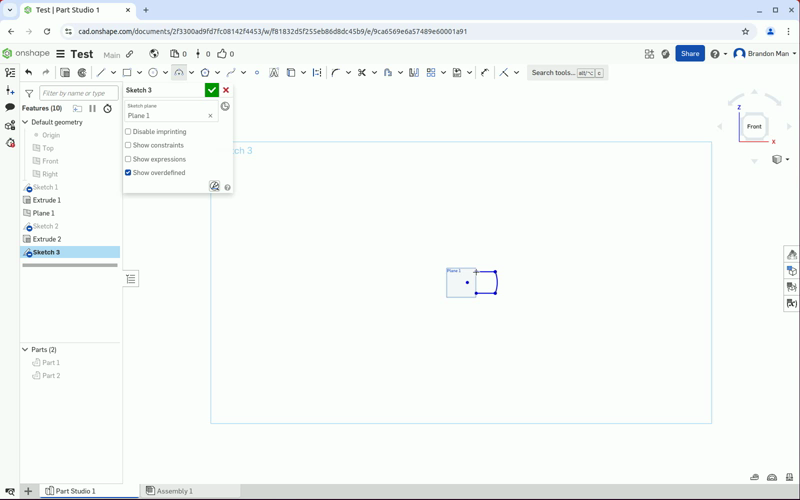
click(476, 271)
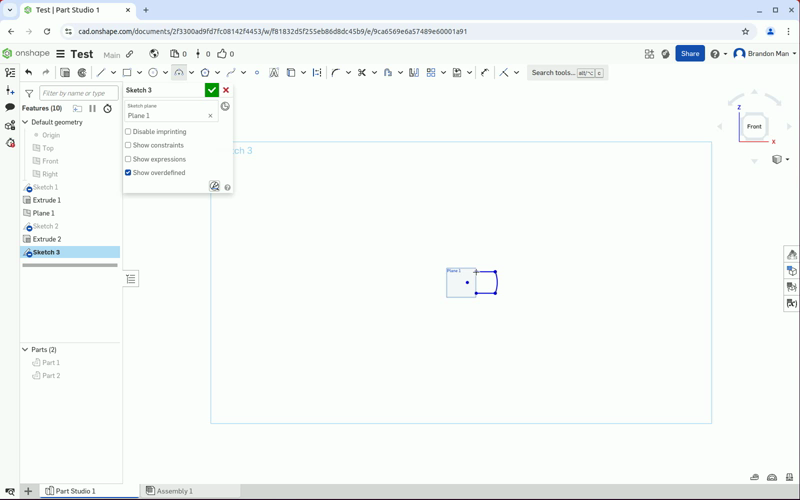
mouse_move(476, 293)
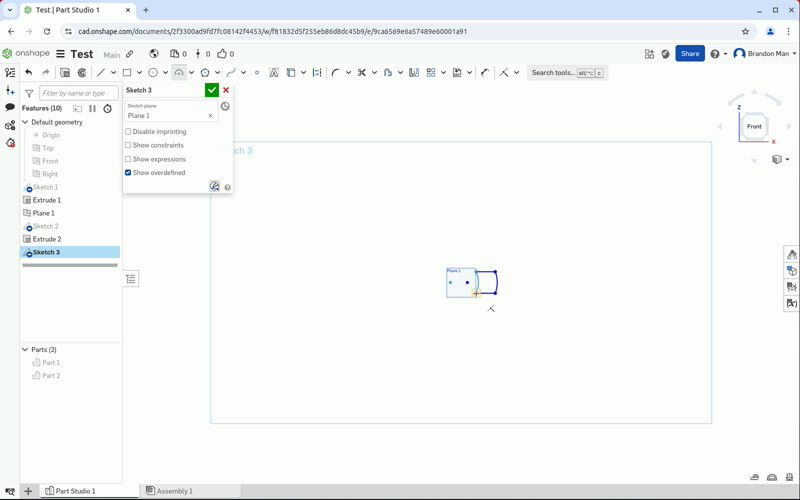
click(476, 293)
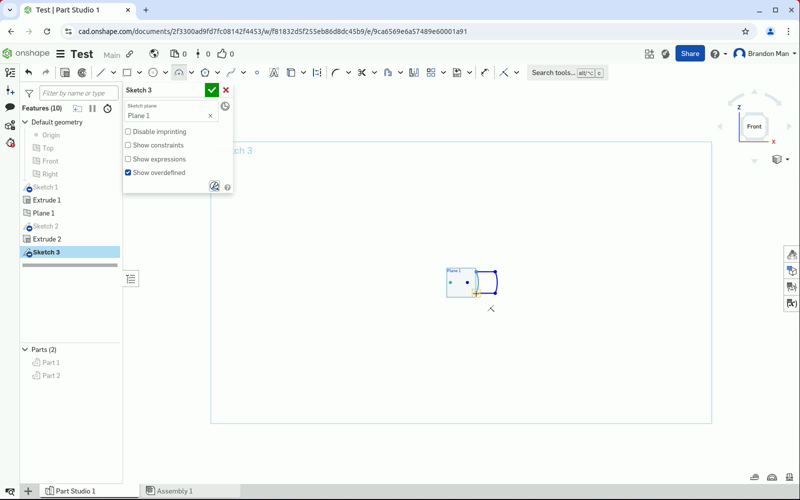
key_down(shift)
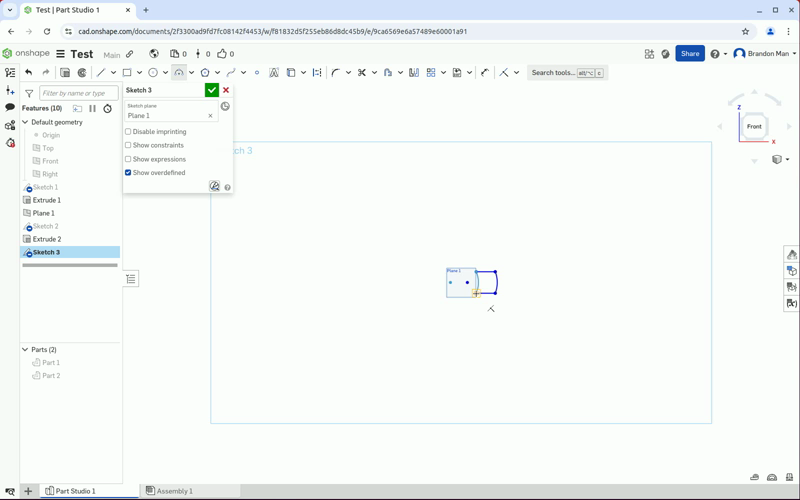
mouse_move(479, 282)
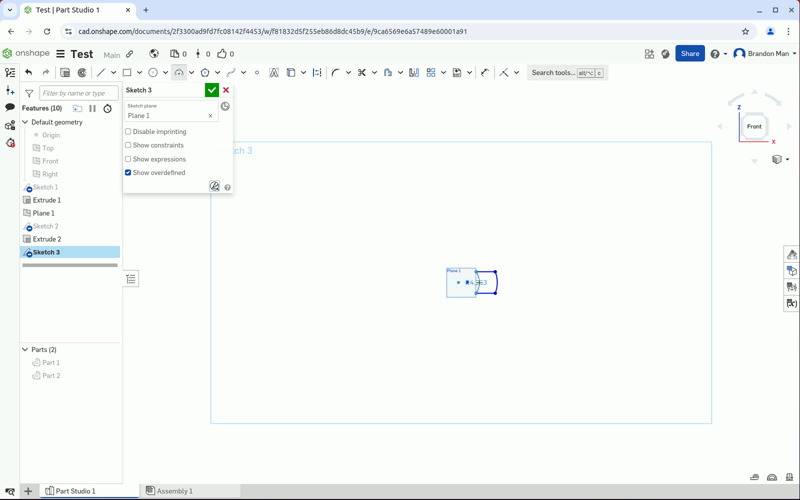
click(479, 282)
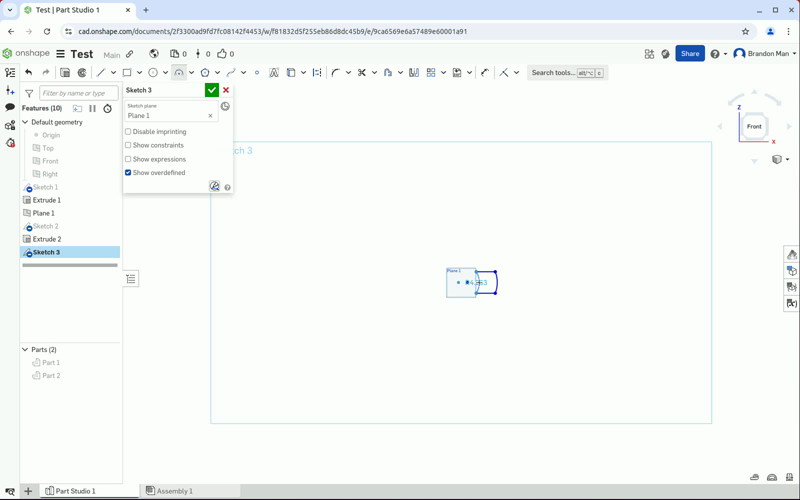
key_up(shift)
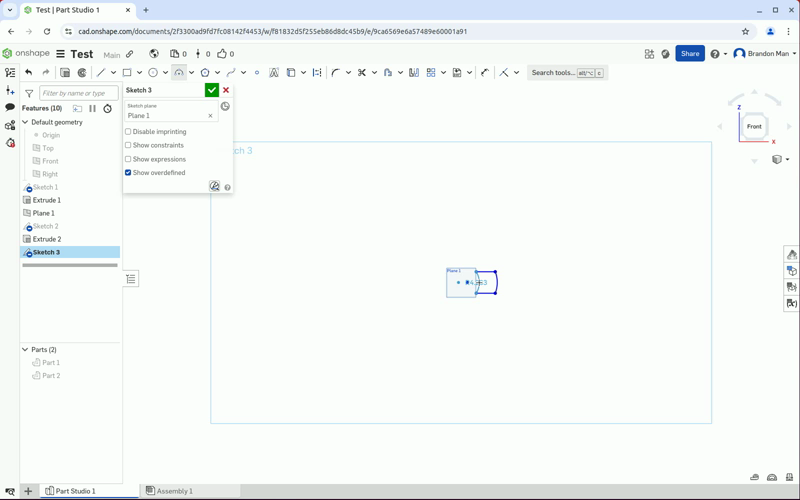
key(esc)
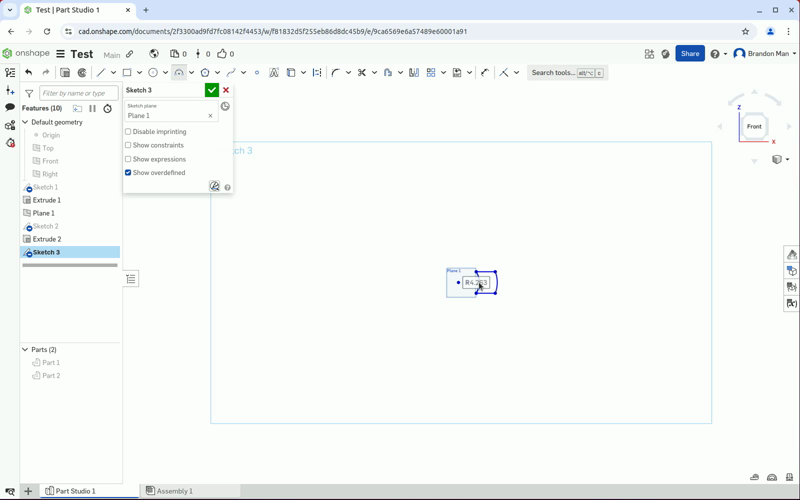
mouse_move(493, 286)
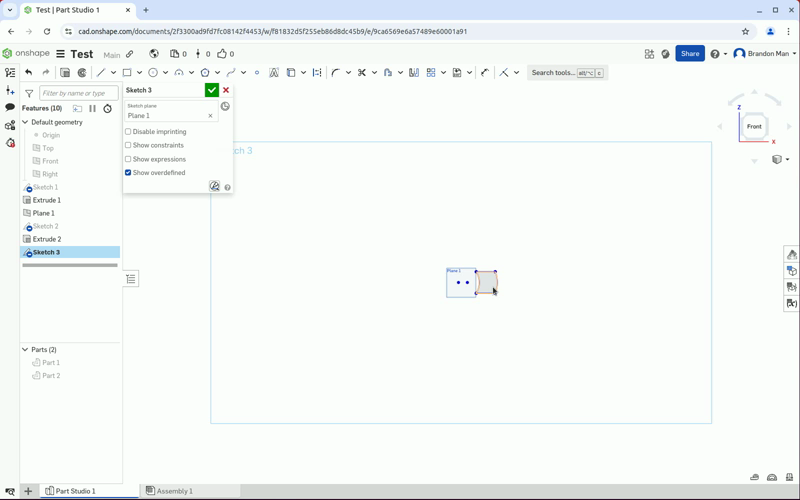
scroll(6)
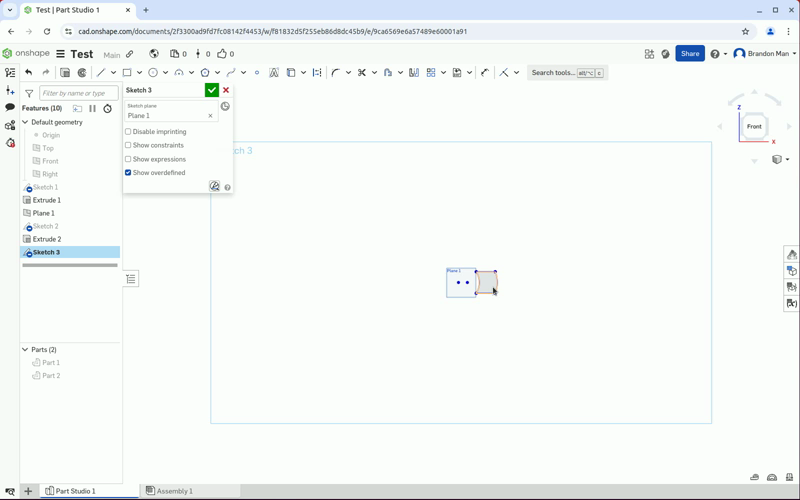
scroll(6)
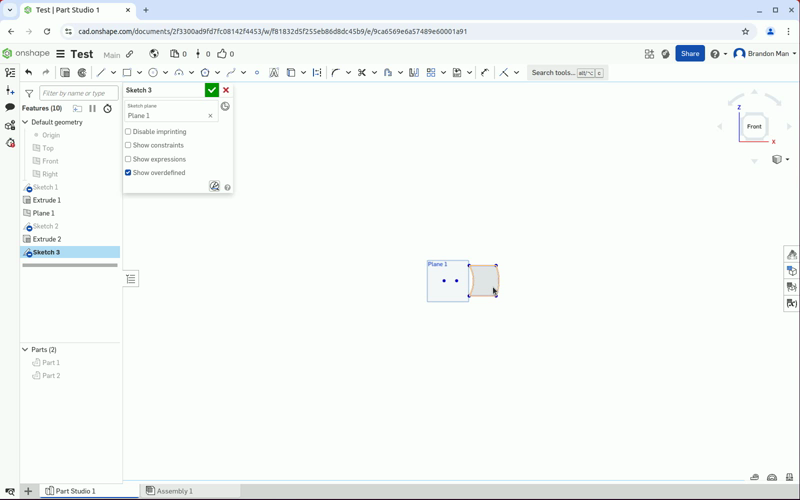
scroll(6)
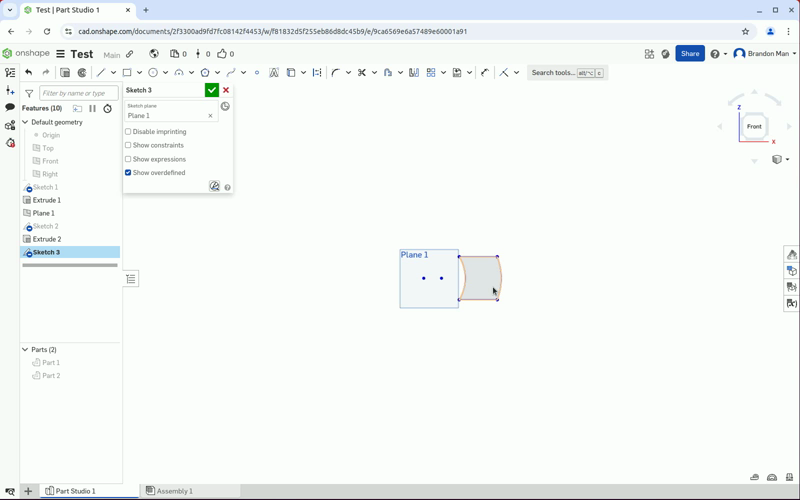
scroll(6)
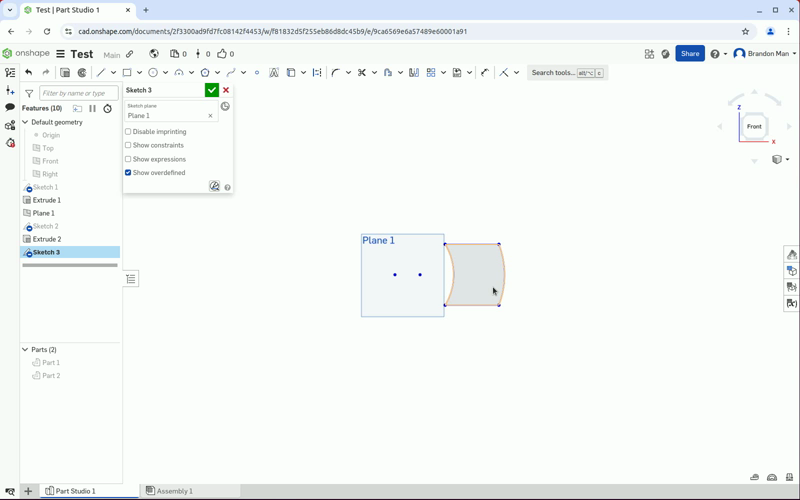
scroll(6)
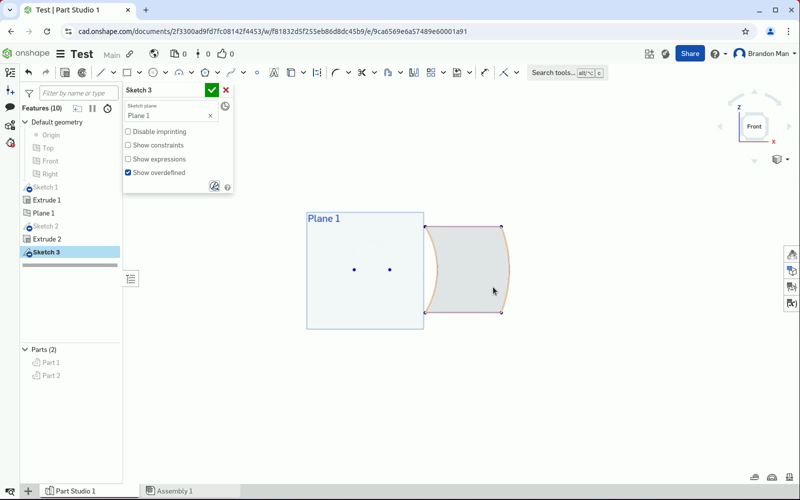
scroll(6)
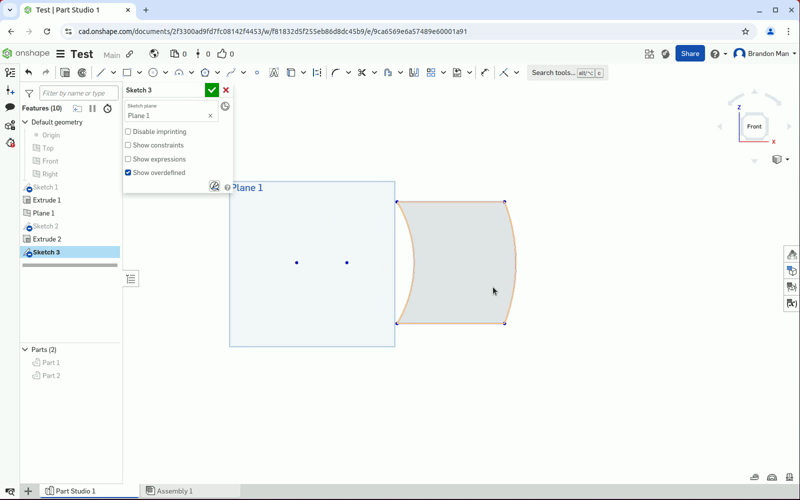
scroll(6)
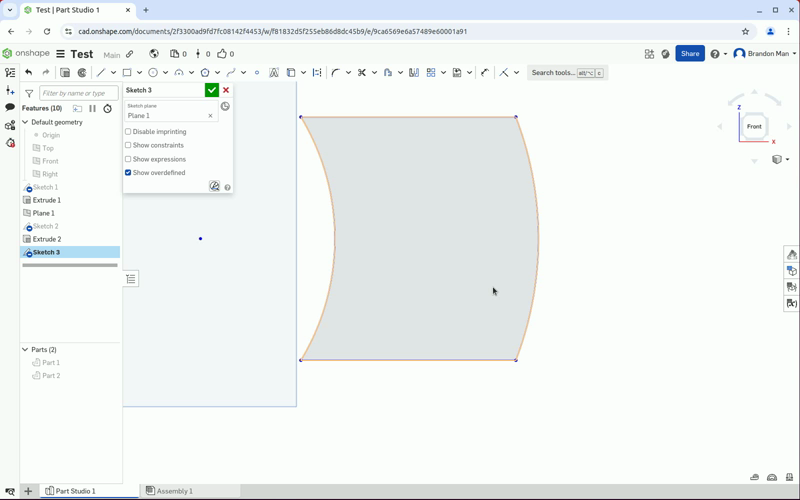
click(493, 286)
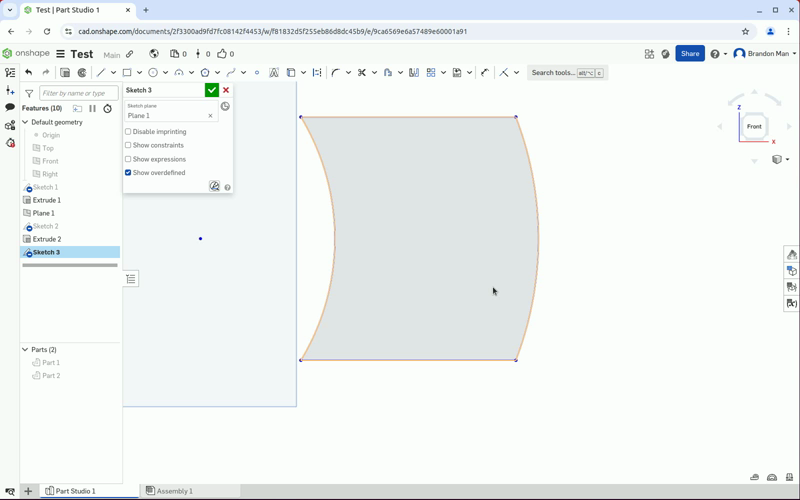
scroll(-6)
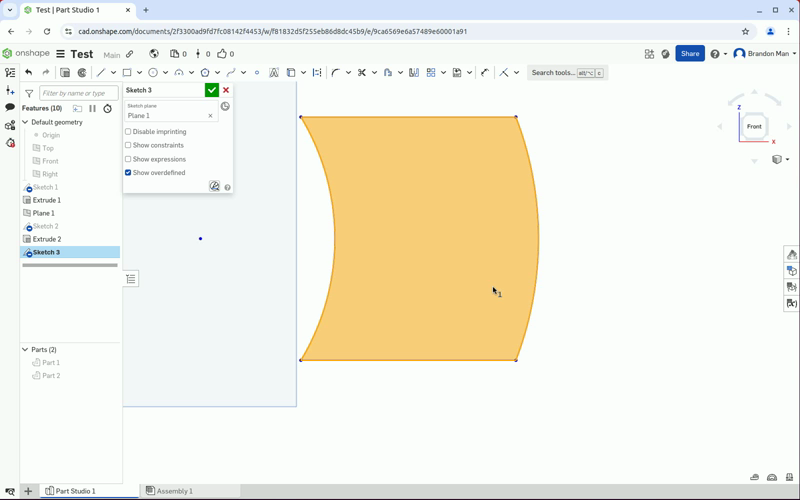
scroll(-6)
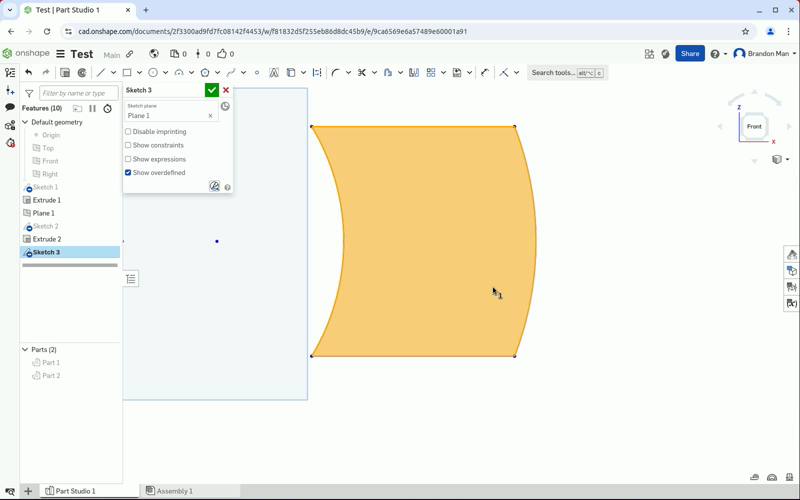
scroll(-6)
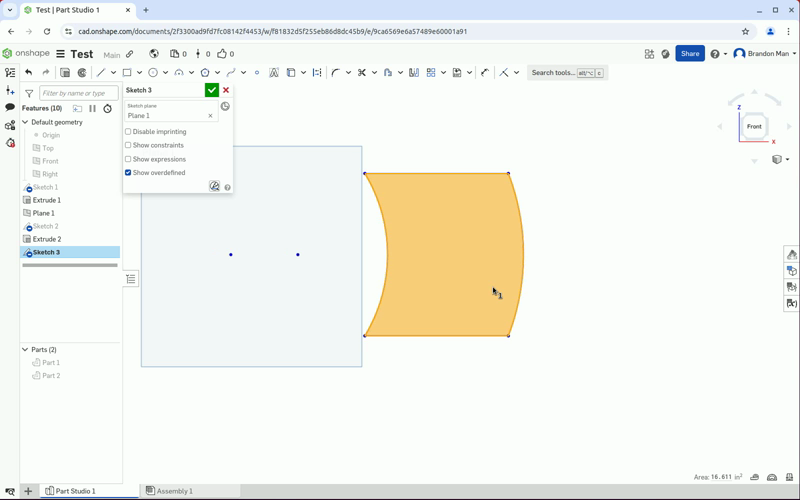
scroll(-6)
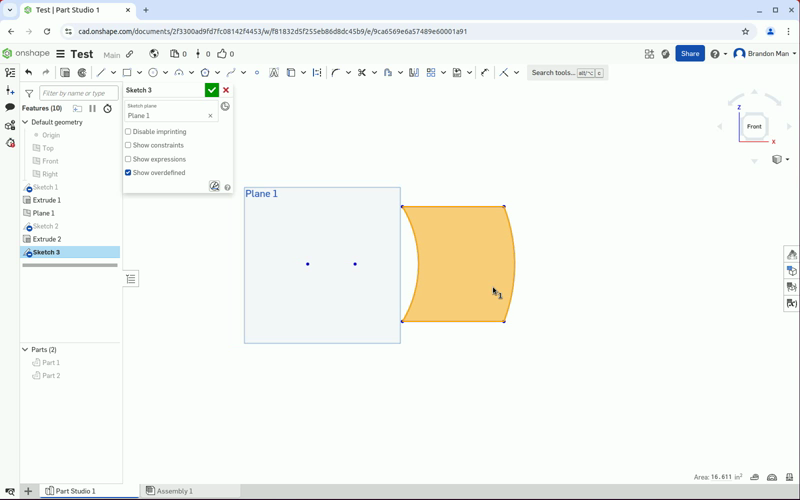
scroll(-6)
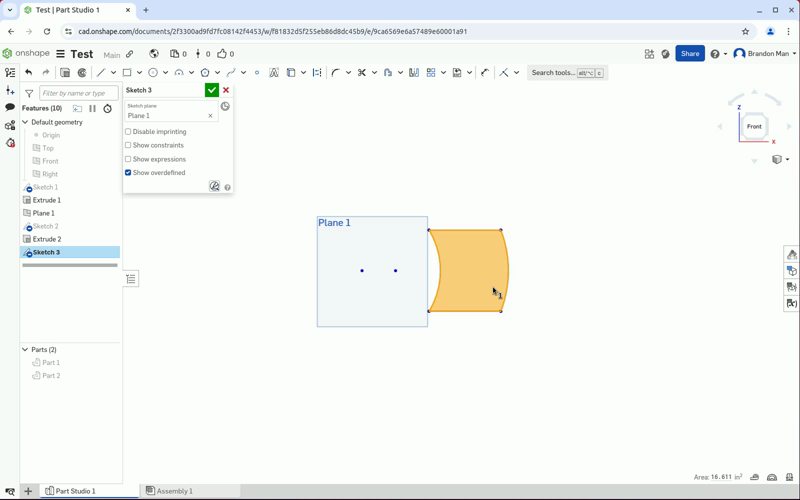
scroll(-6)
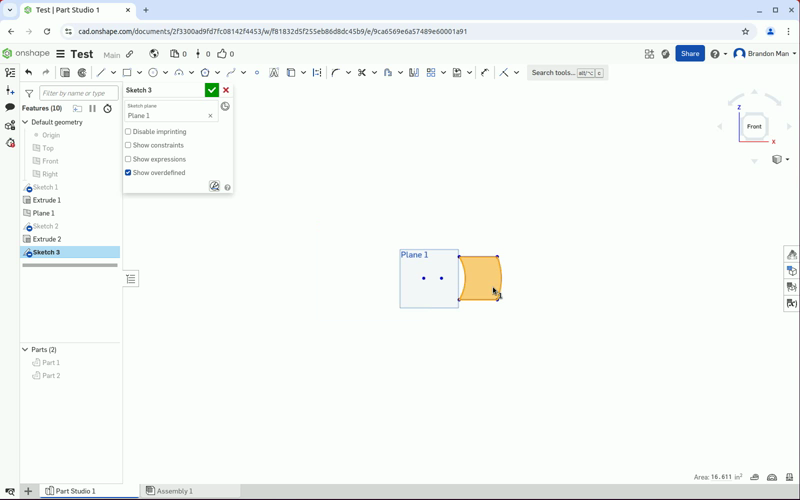
scroll(-6)
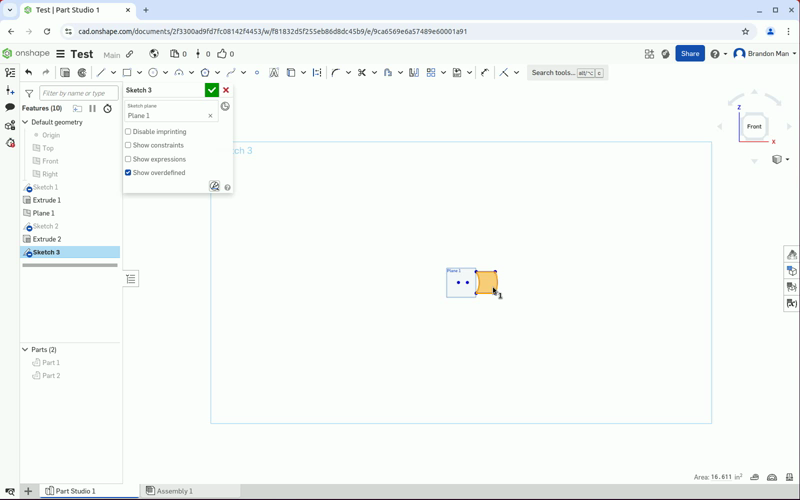
mouse_move(73, 352)
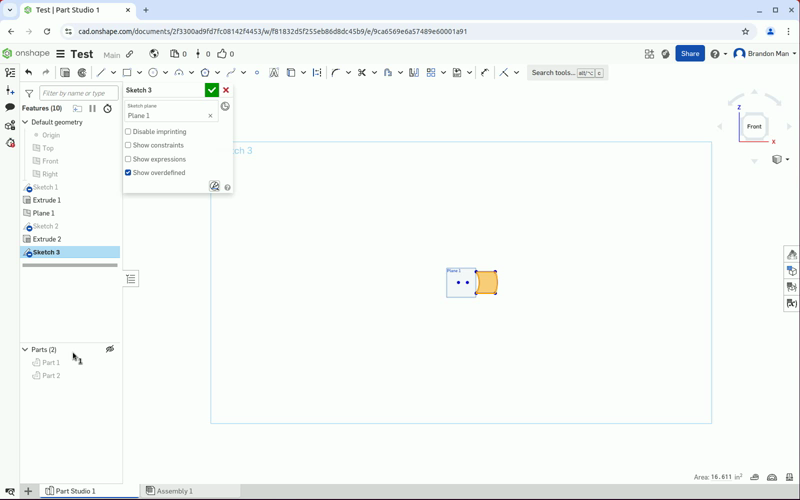
key(shift+y)
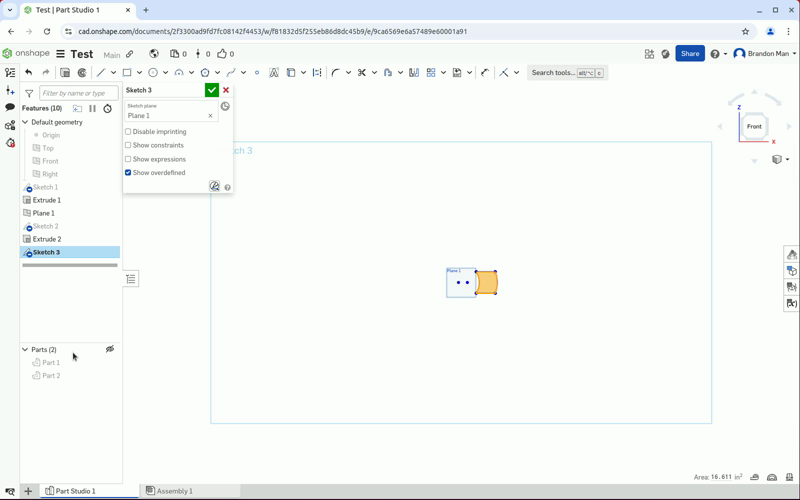
key(shift+e)
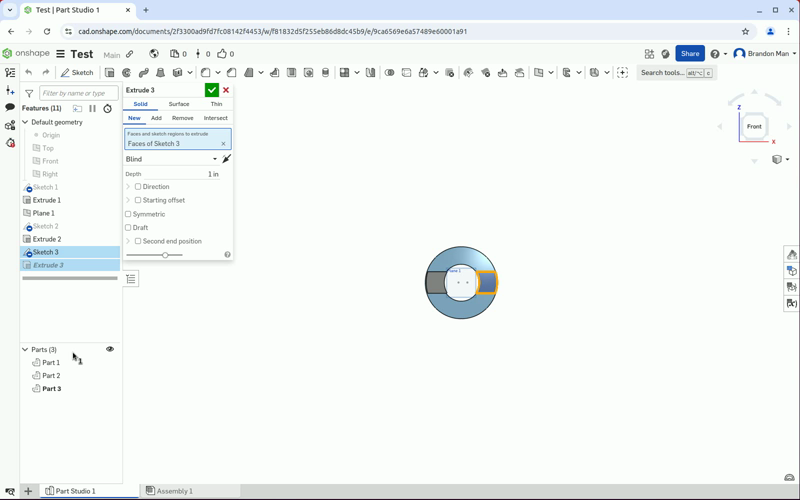
mouse_move(143, 106)
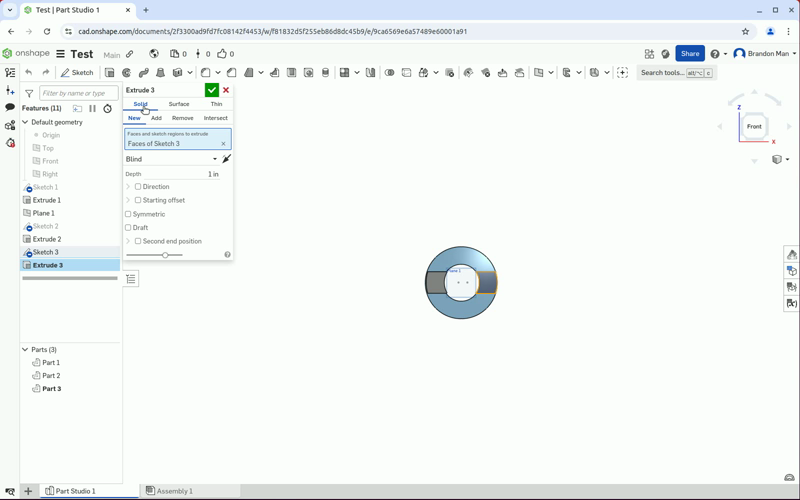
click(143, 106)
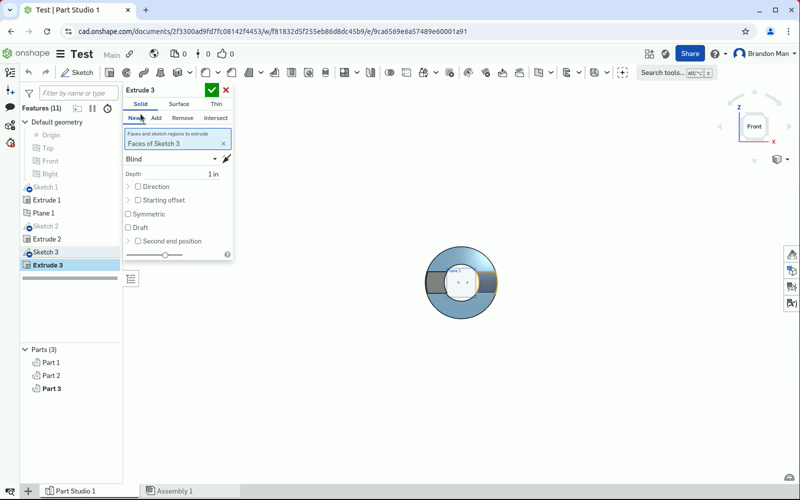
mouse_move(137, 120)
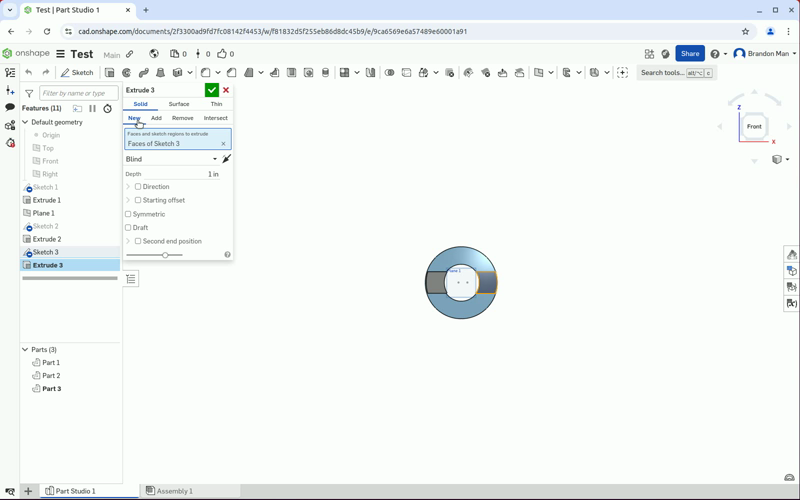
click(137, 120)
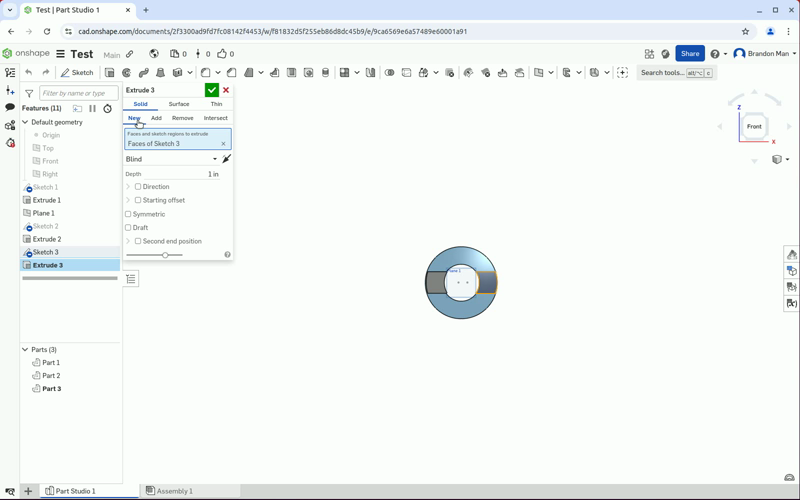
key(tab, 4)
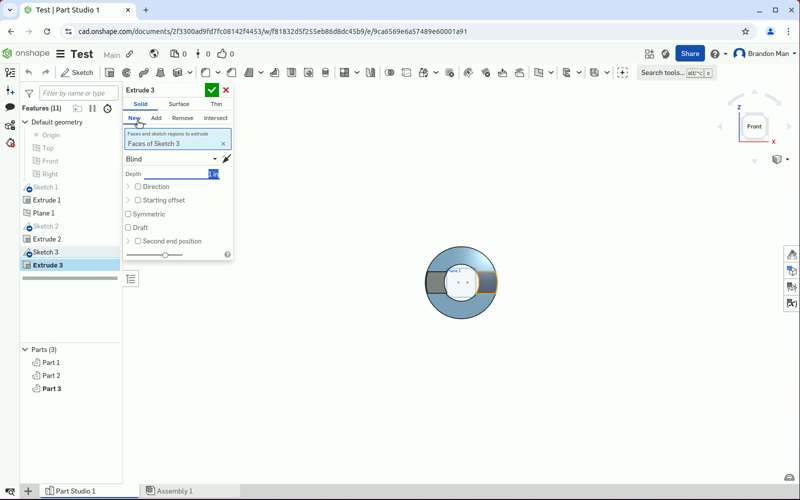
text(1.444)
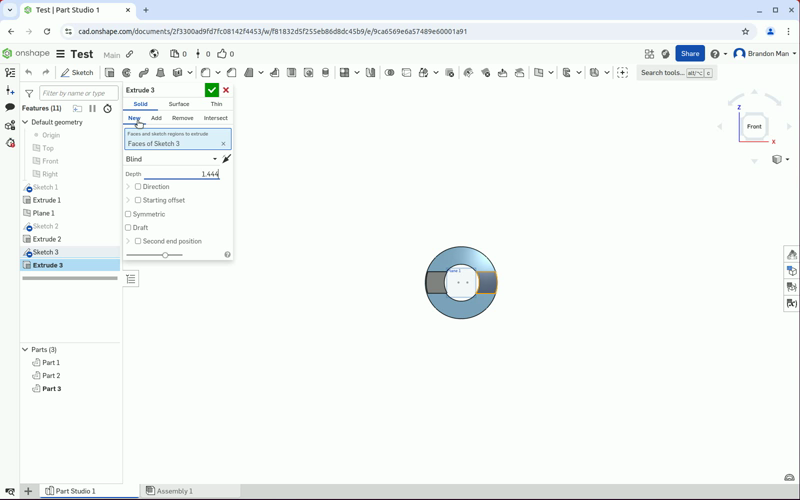
key(enter)
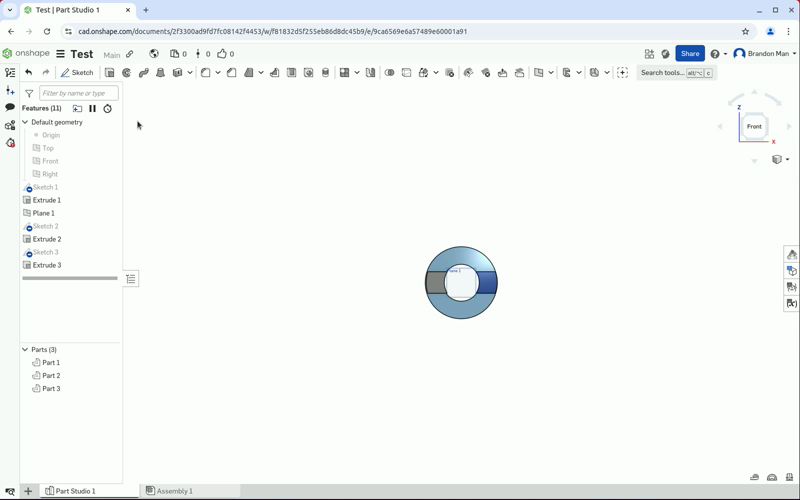
key(shift+h)
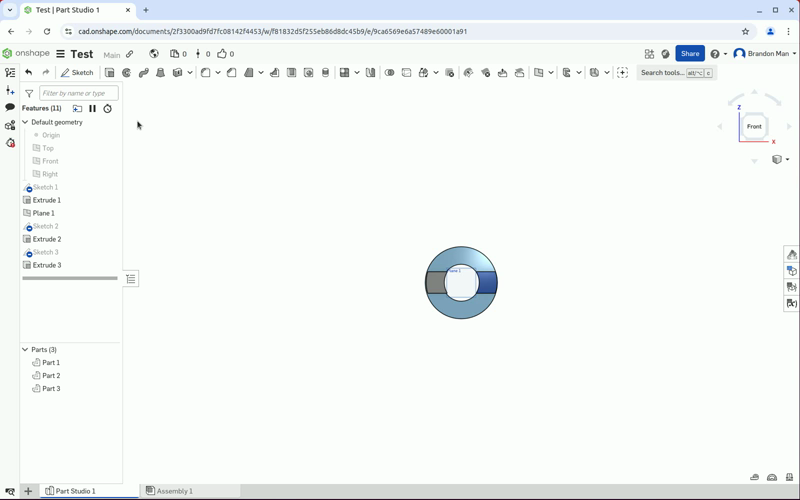
key(shift+h)
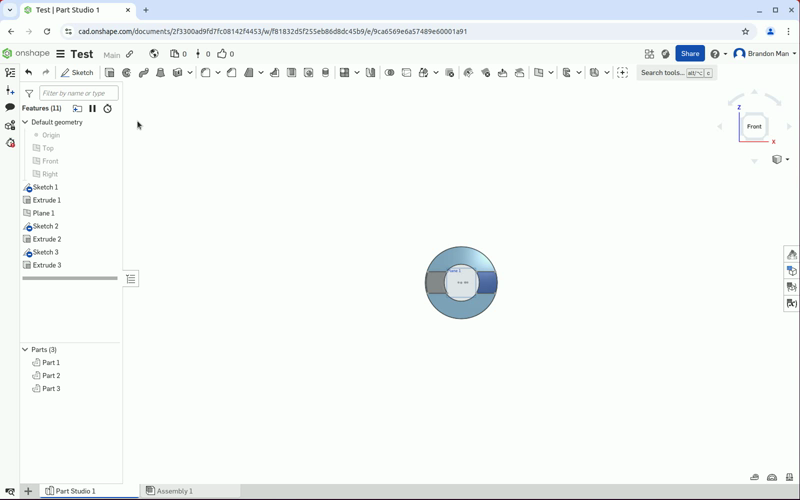
key(shift+7)
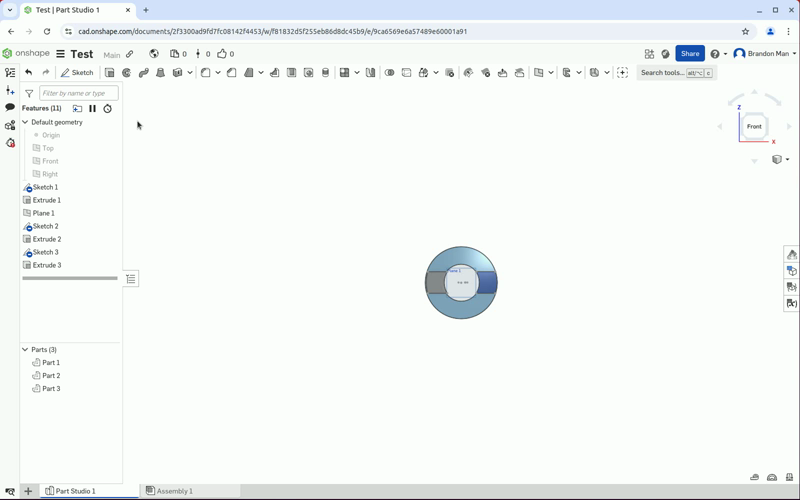
key(left, 2)
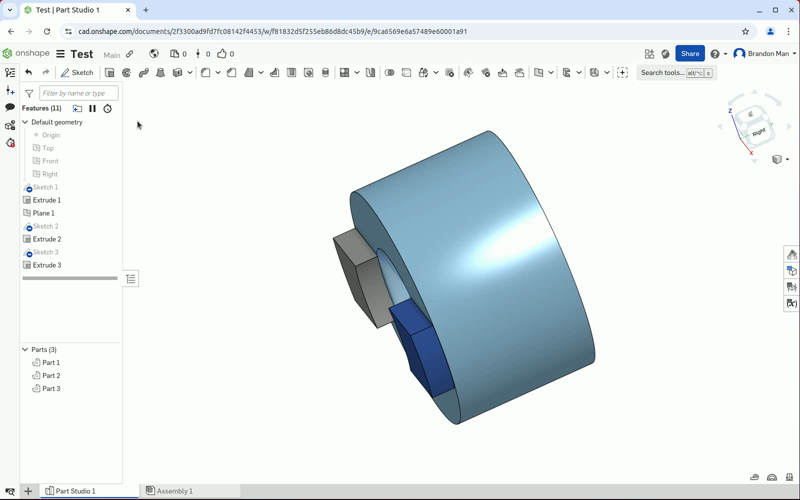
key(down, 2)
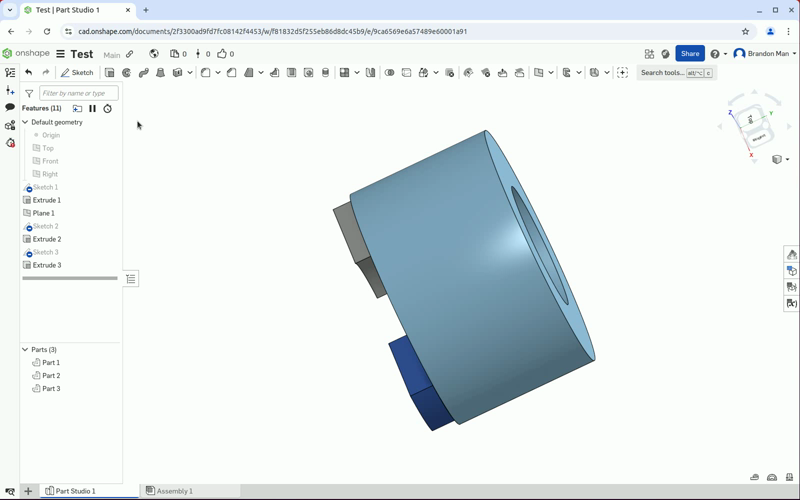
key(up, 2)
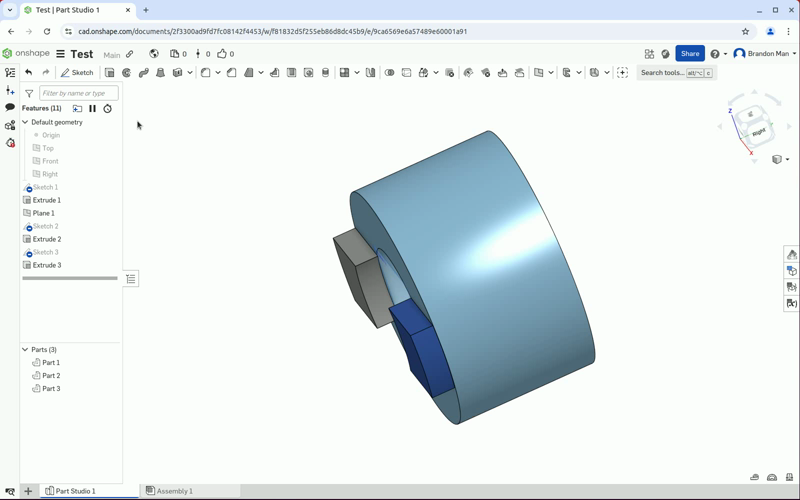
key(right, 2)
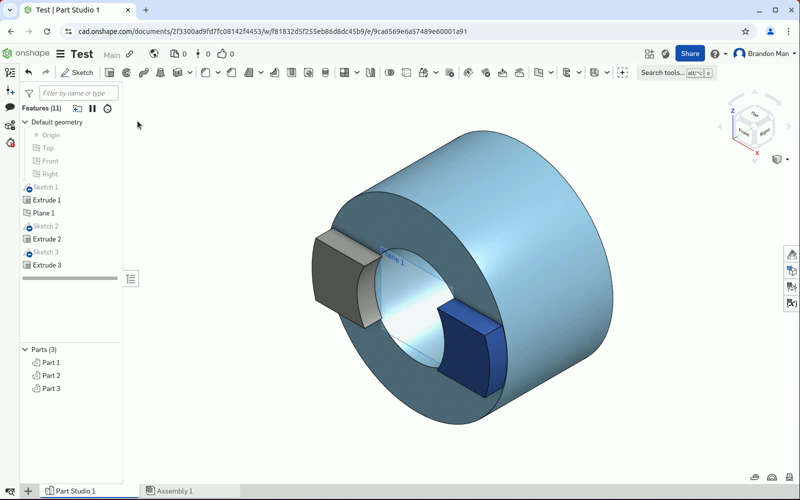
mouse_move(73, 189)
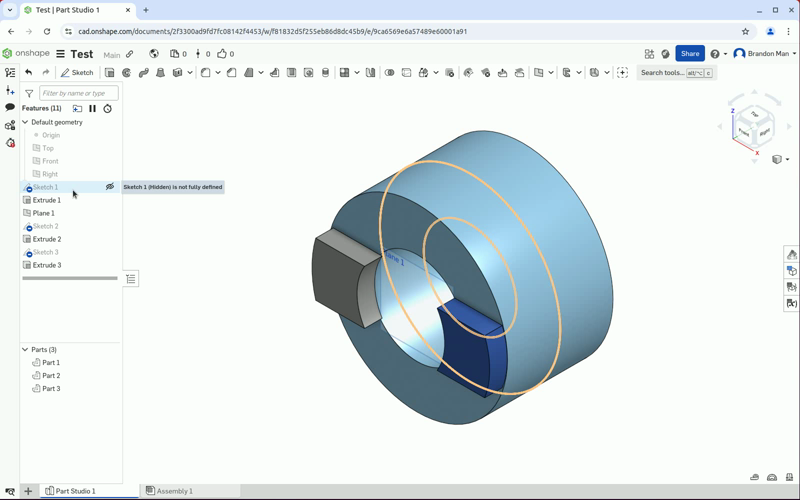
click(73, 189)